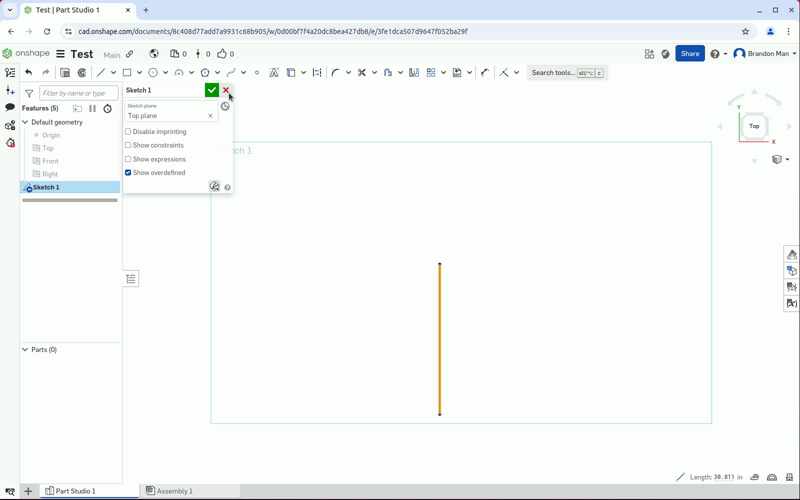
key(shift+h)
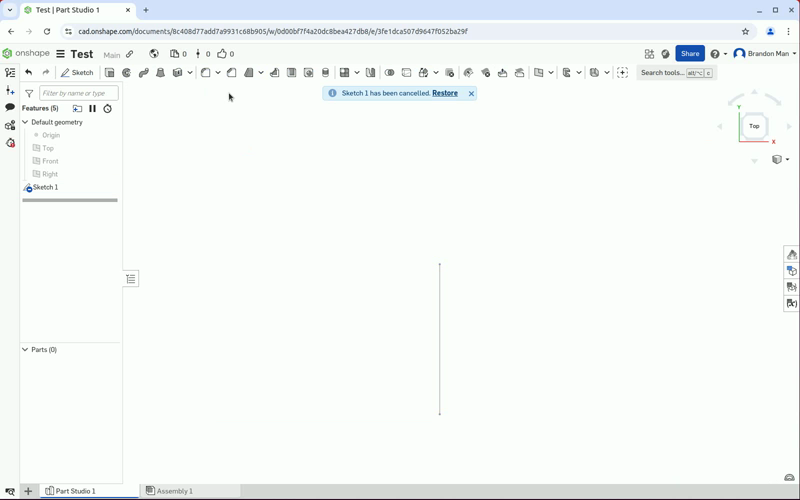
key(shift+s)
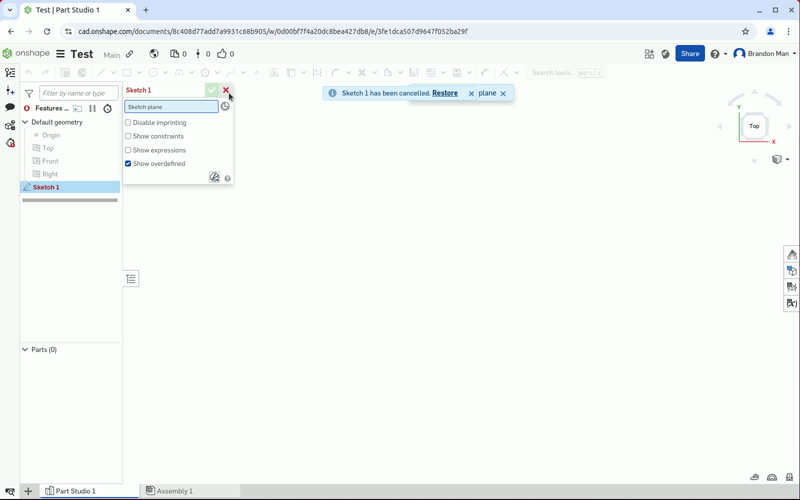
mouse_move(73, 150)
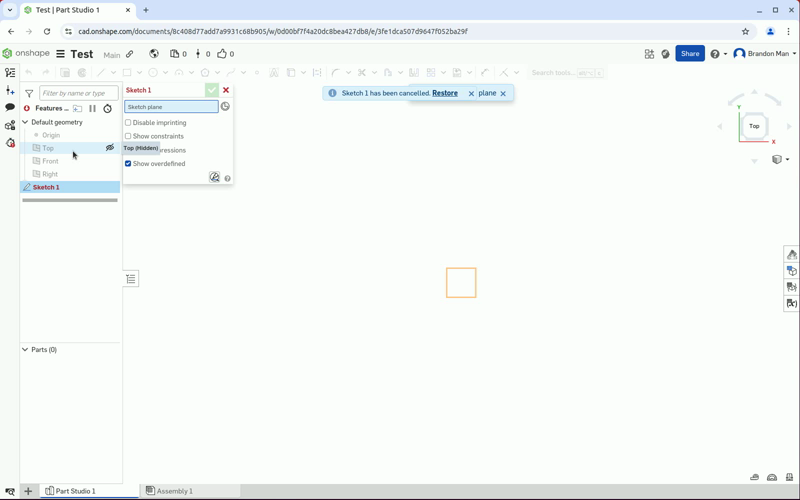
click(73, 150)
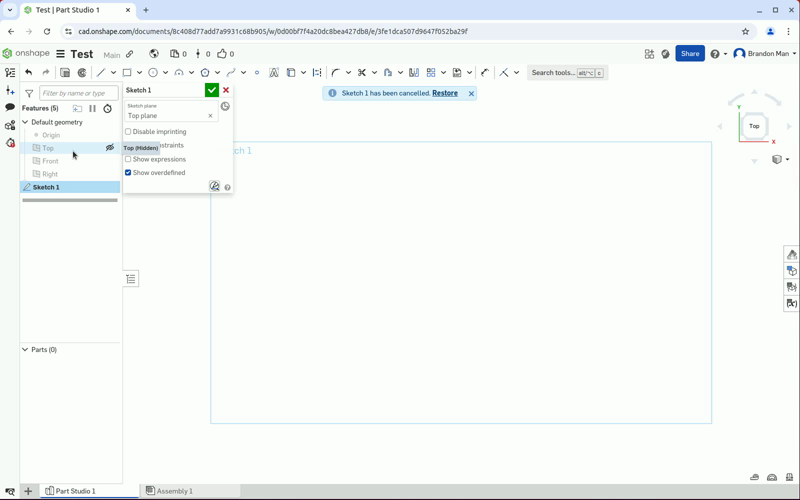
mouse_move(73, 352)
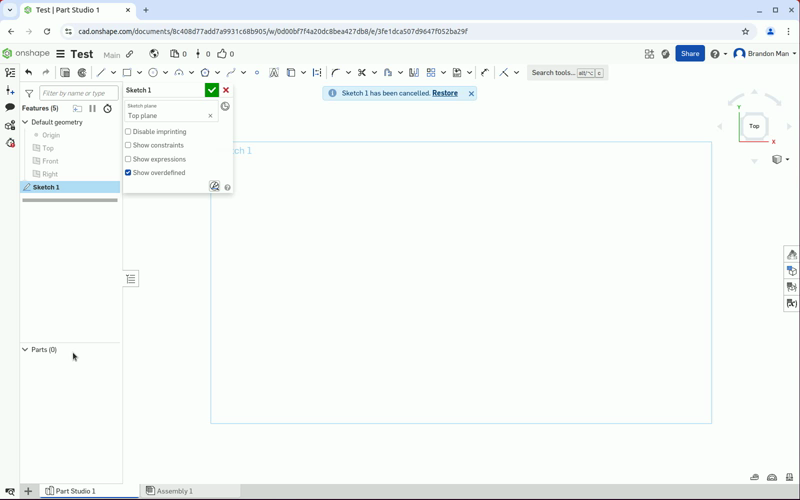
key(y)
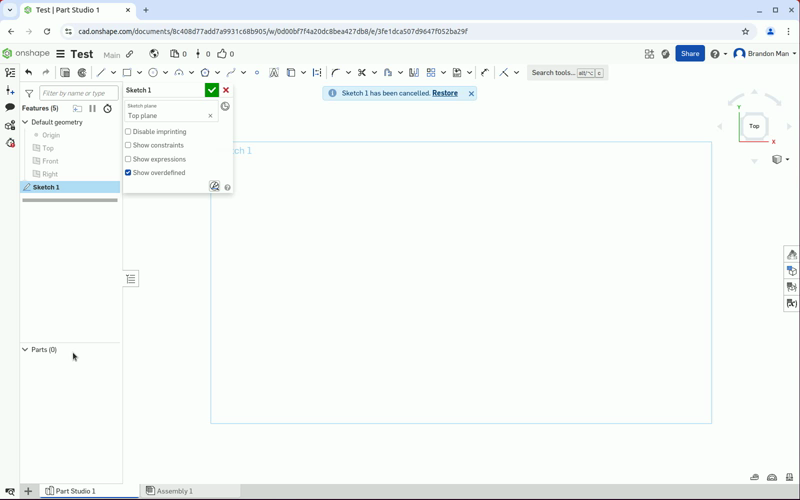
key(l)
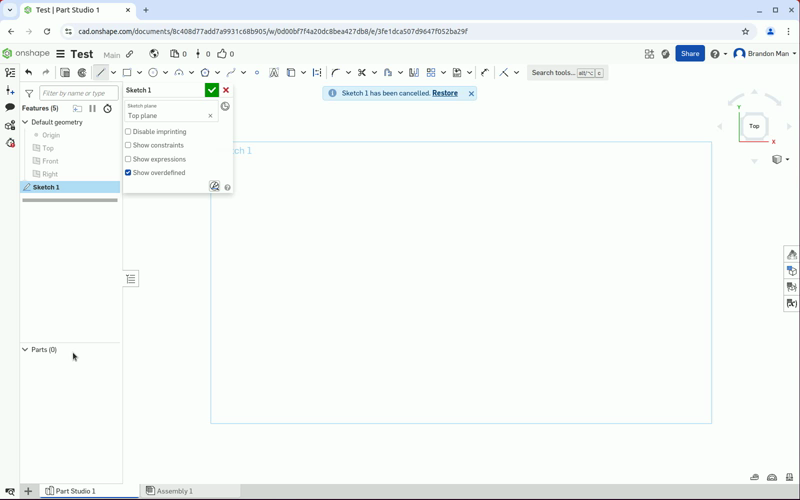
key_down(shift)
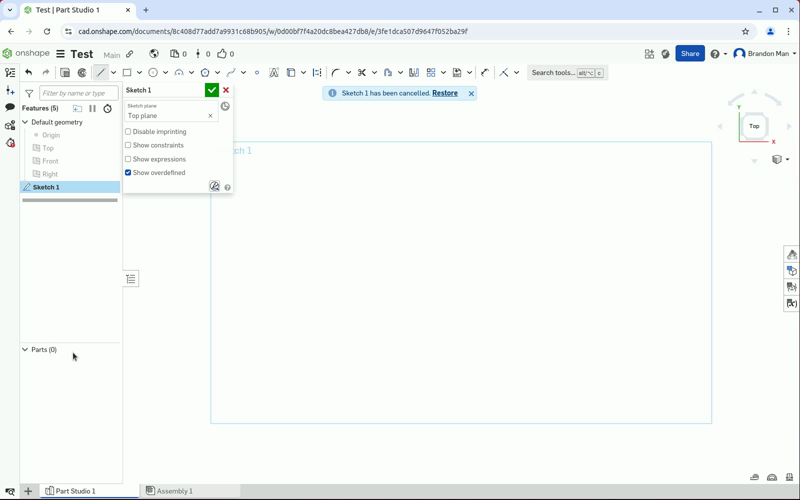
mouse_move(418, 395)
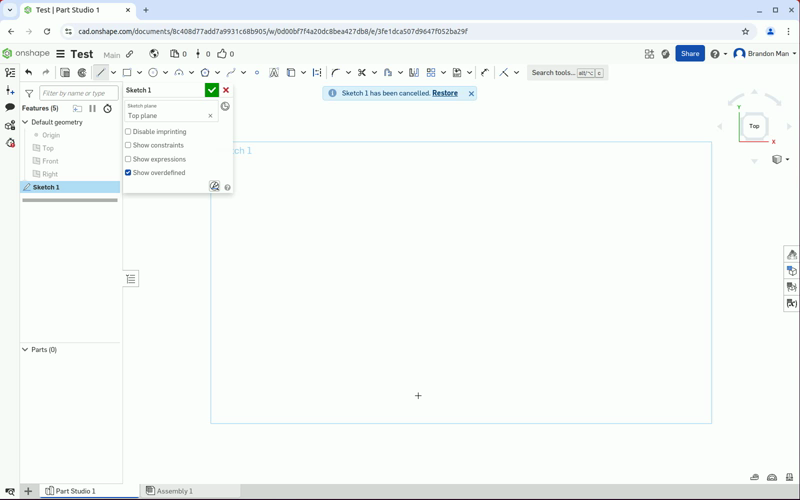
click(418, 395)
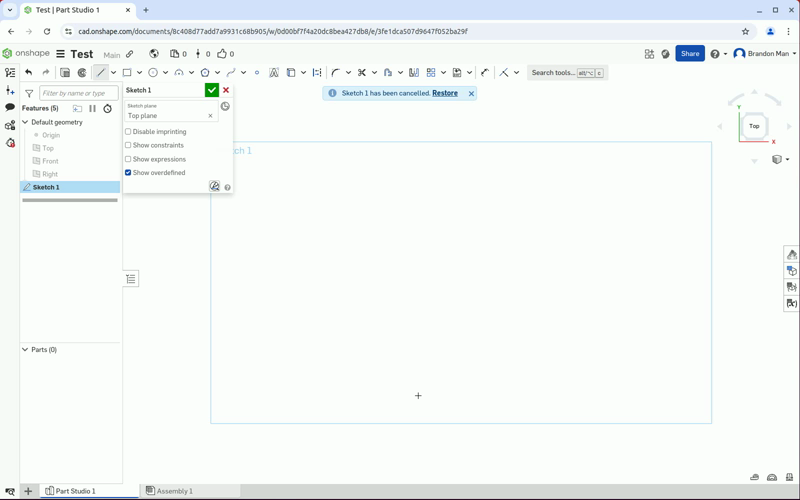
key_up(shift)
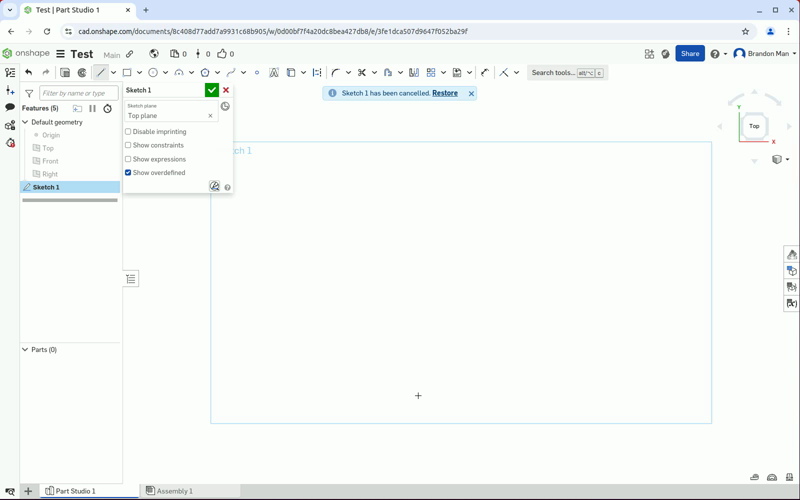
key_down(shift)
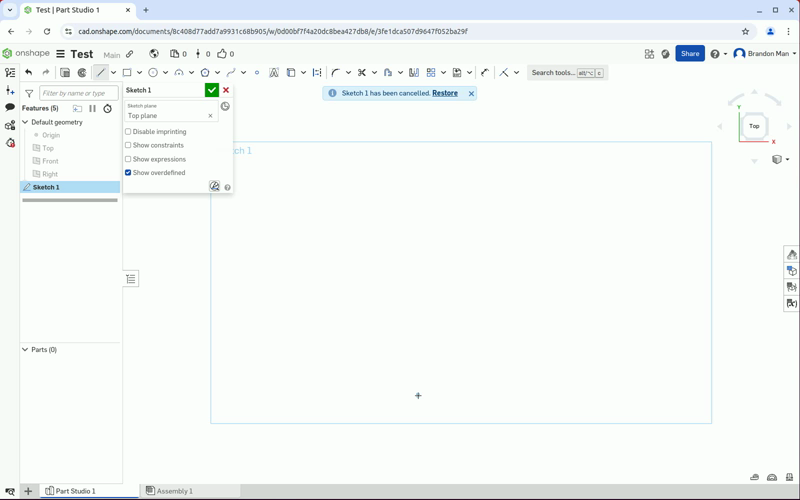
mouse_move(501, 395)
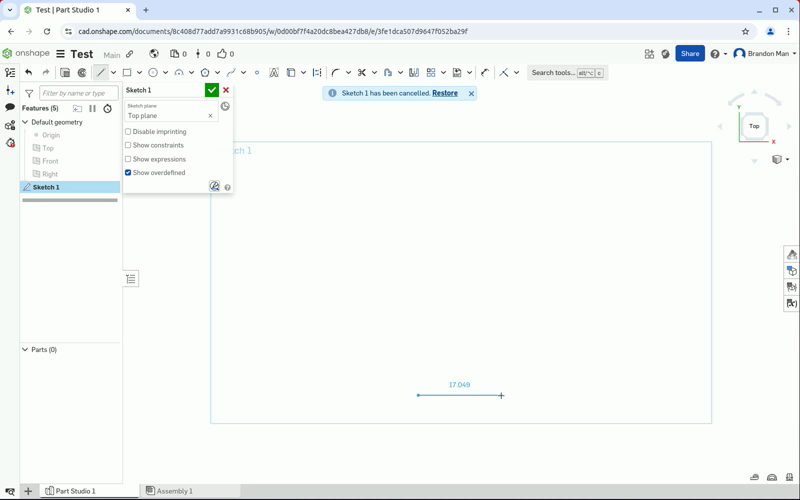
click(501, 395)
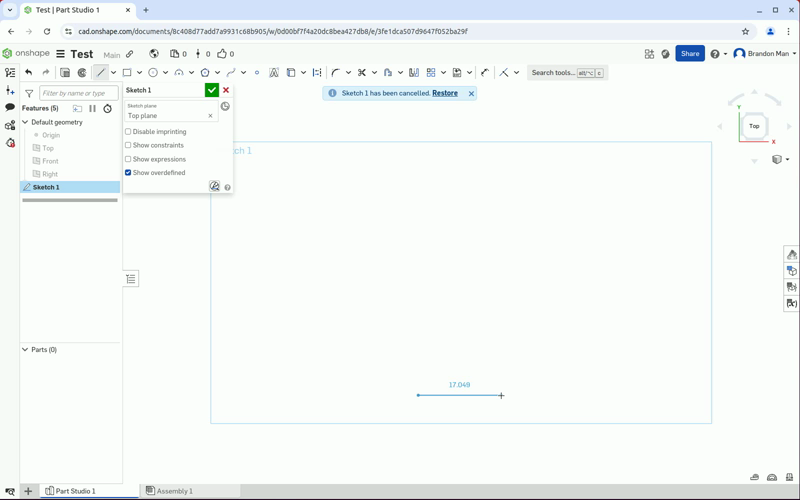
key_up(shift)
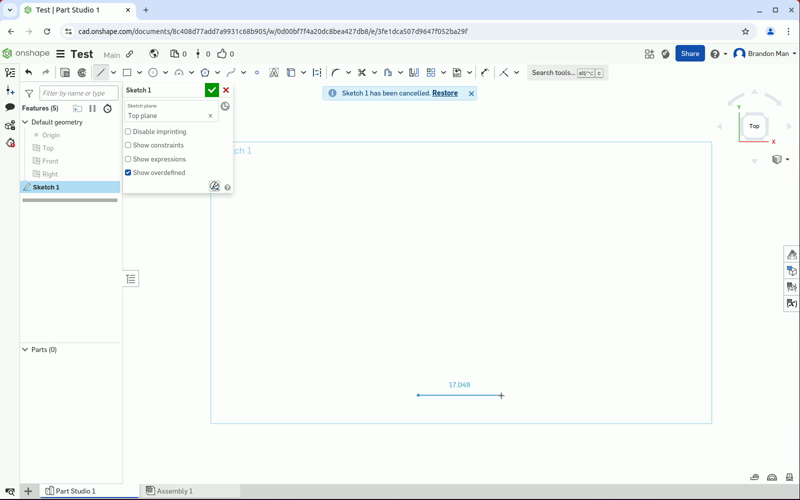
key_down(shift)
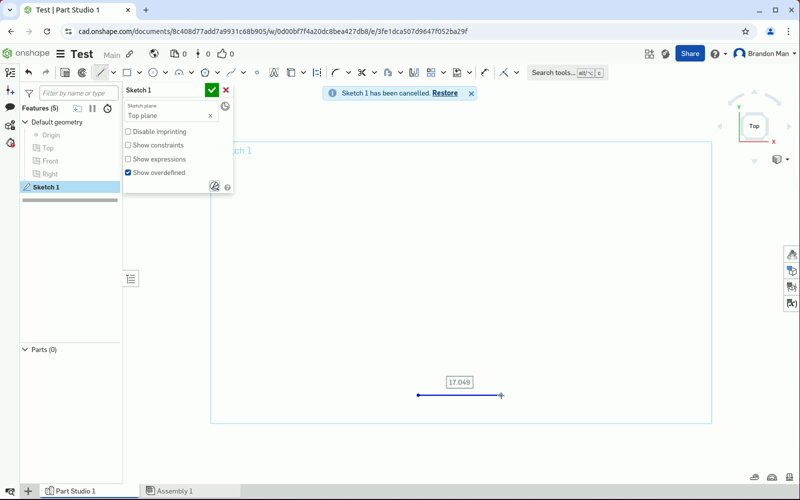
mouse_move(501, 303)
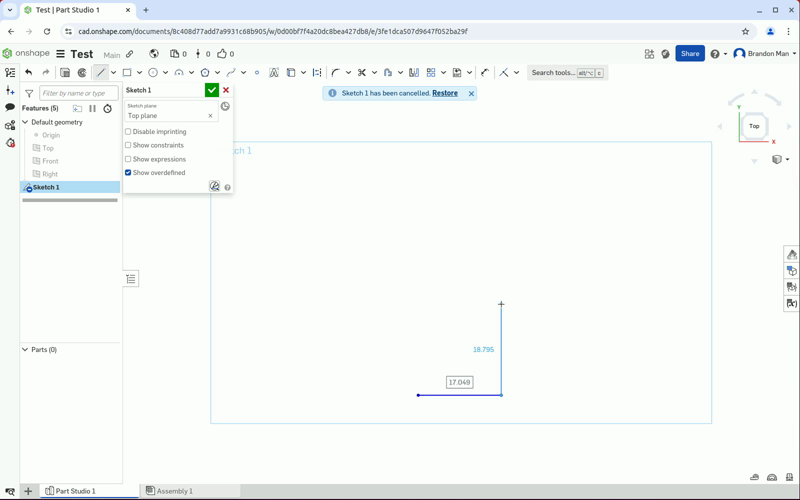
click(501, 303)
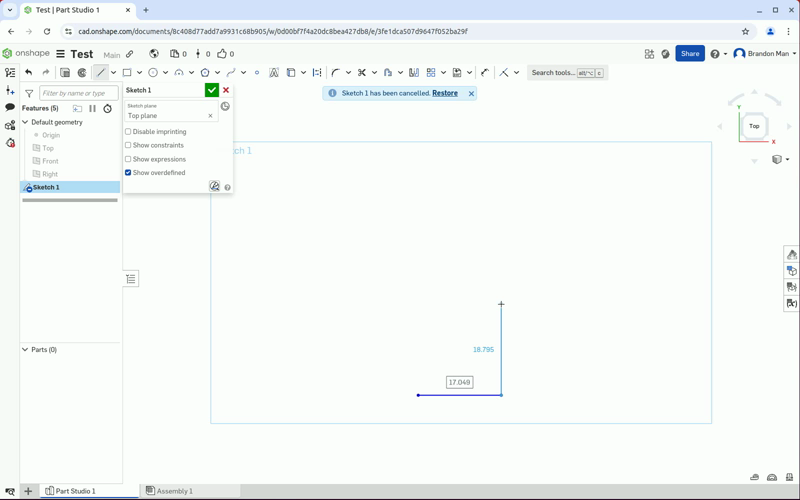
key_up(shift)
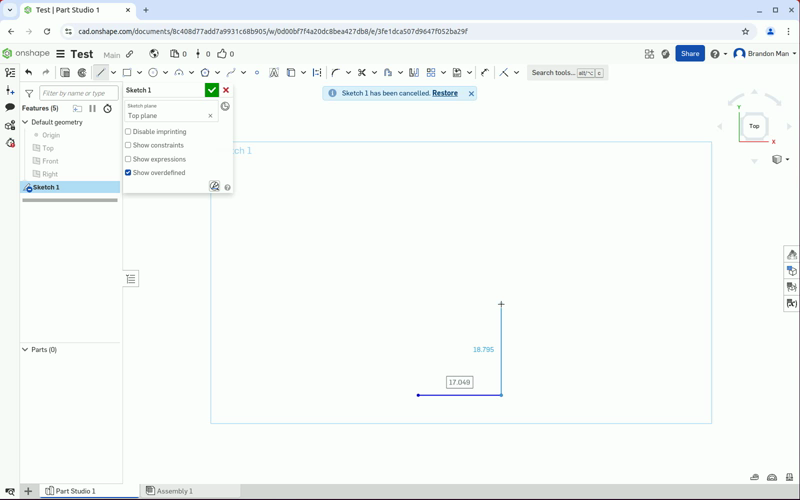
key_down(shift)
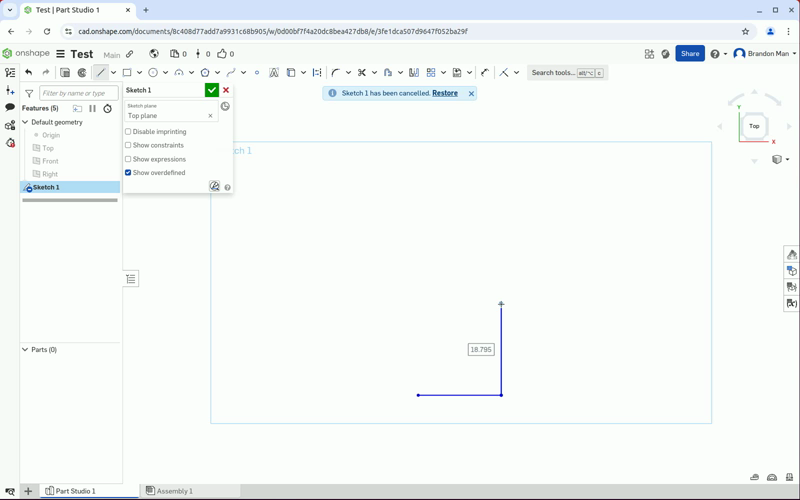
mouse_move(531, 303)
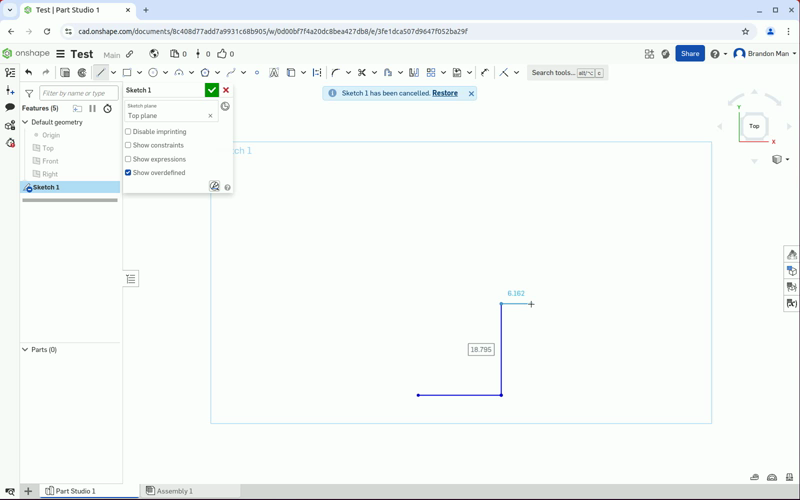
mouse_move(501, 289)
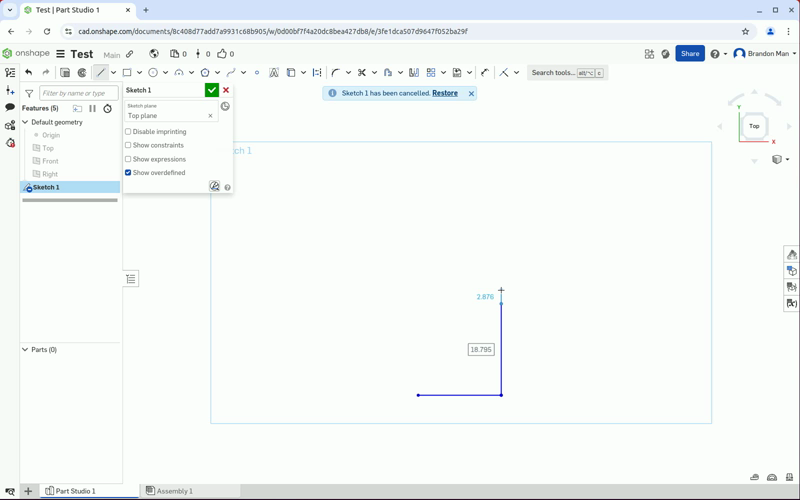
click(501, 289)
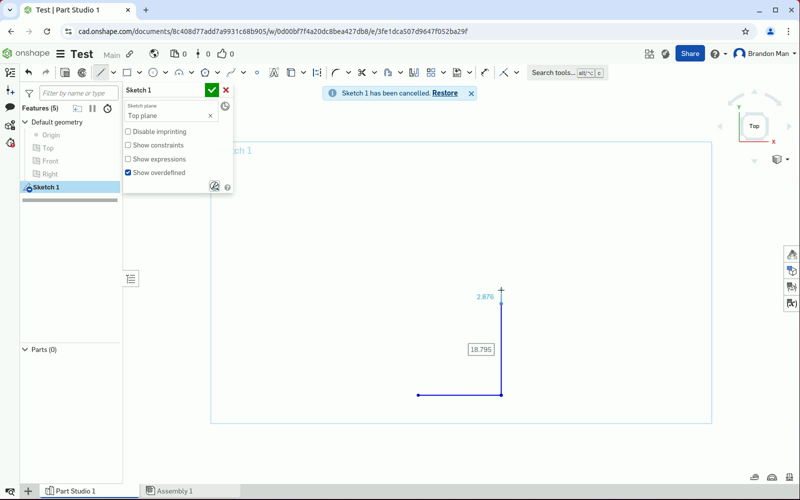
key_up(shift)
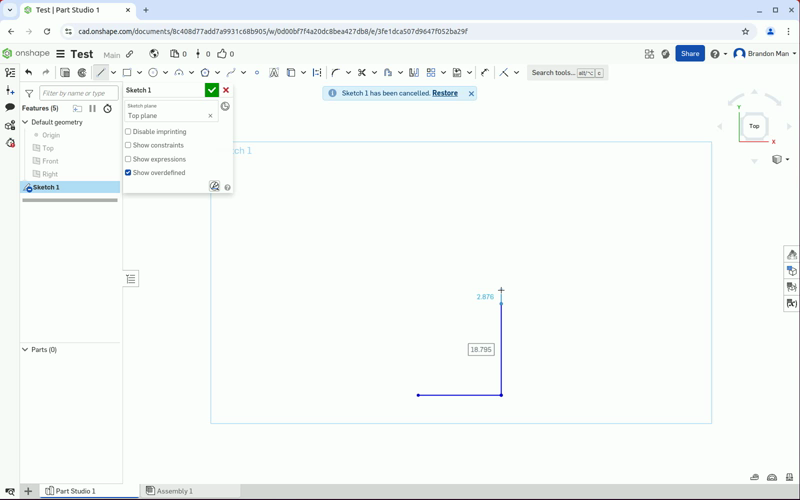
key_down(shift)
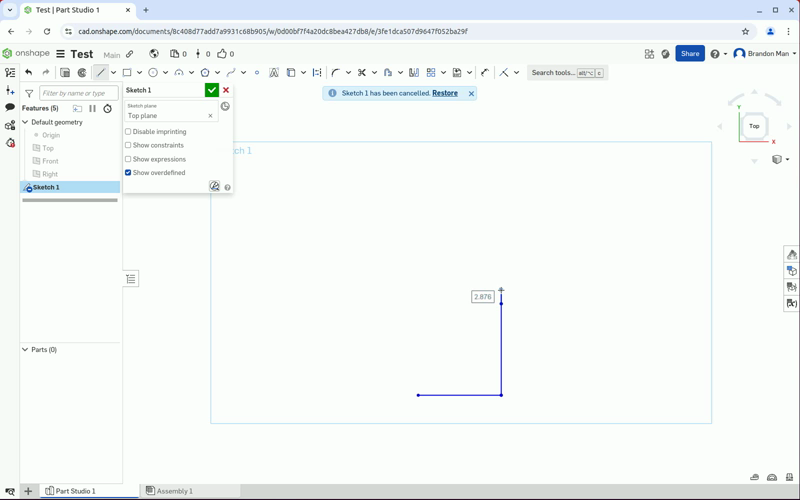
mouse_move(531, 289)
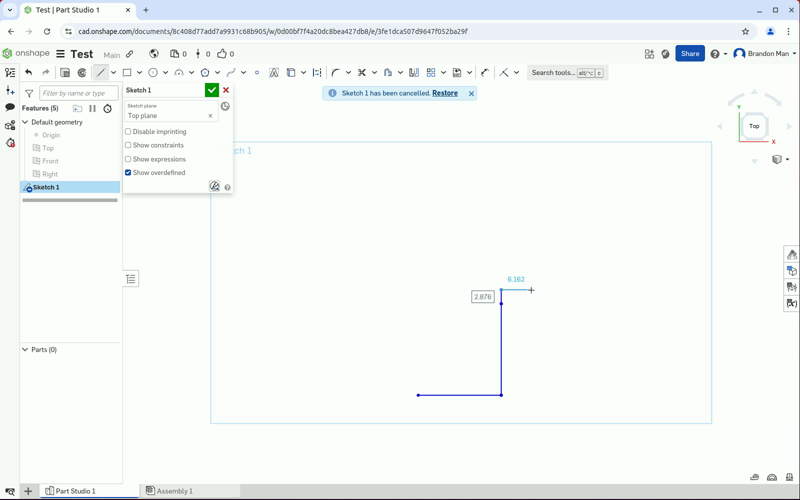
mouse_move(501, 277)
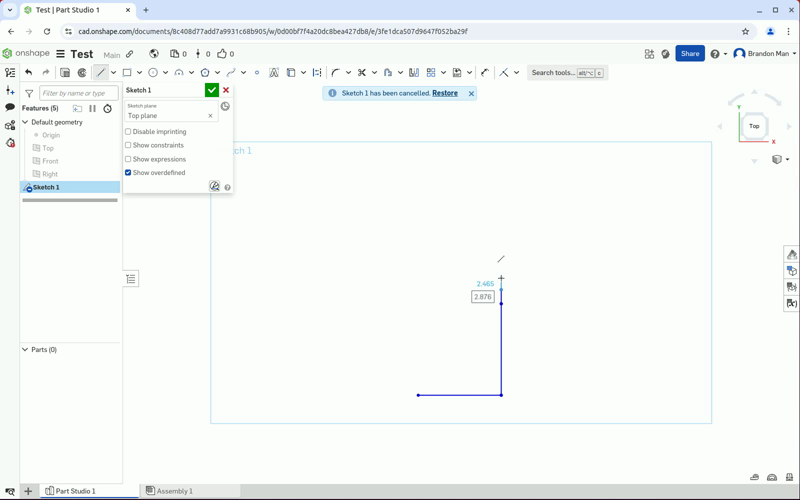
click(501, 277)
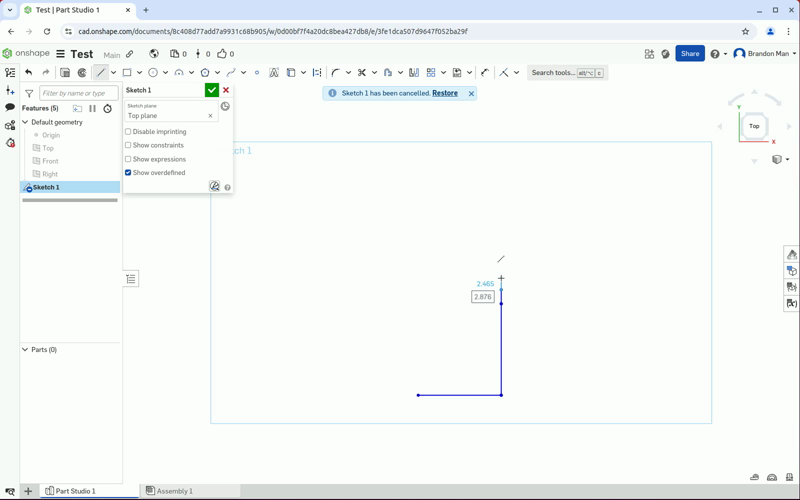
key_up(shift)
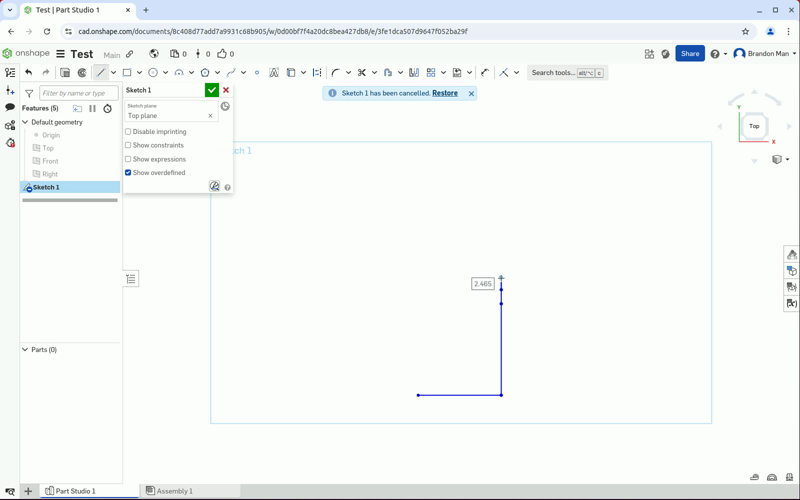
key_down(shift)
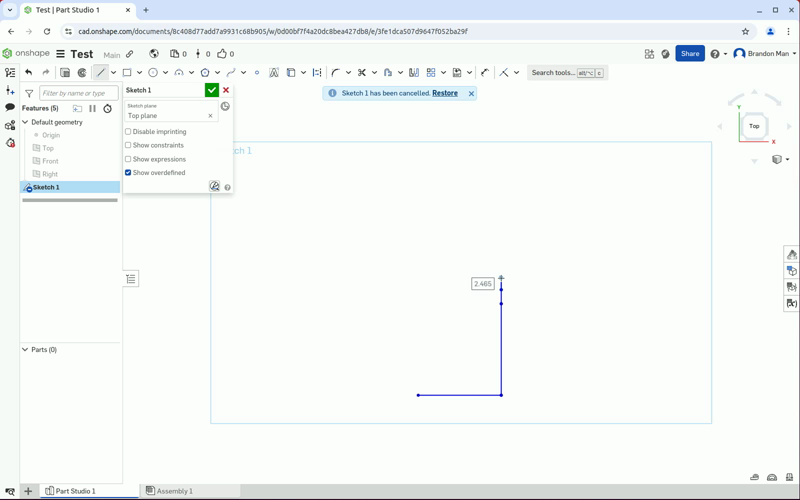
mouse_move(501, 171)
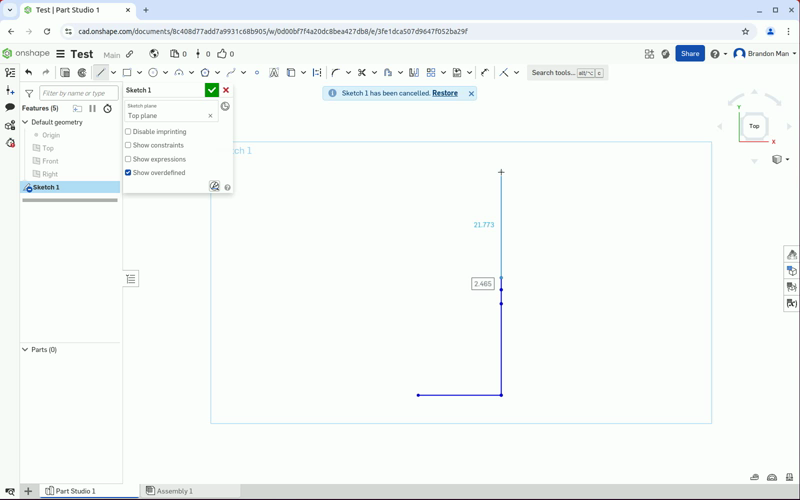
click(501, 171)
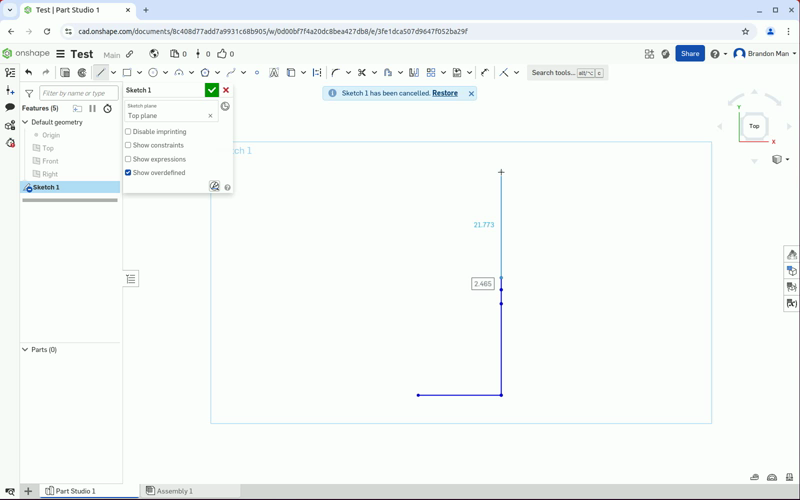
key_up(shift)
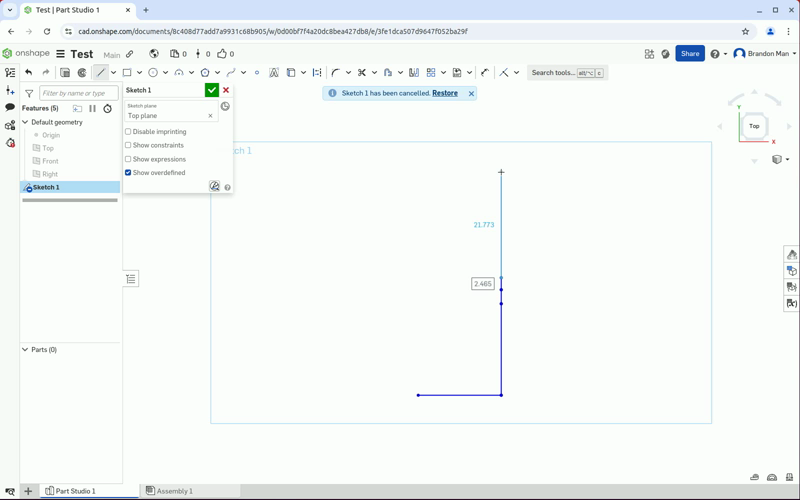
key_down(shift)
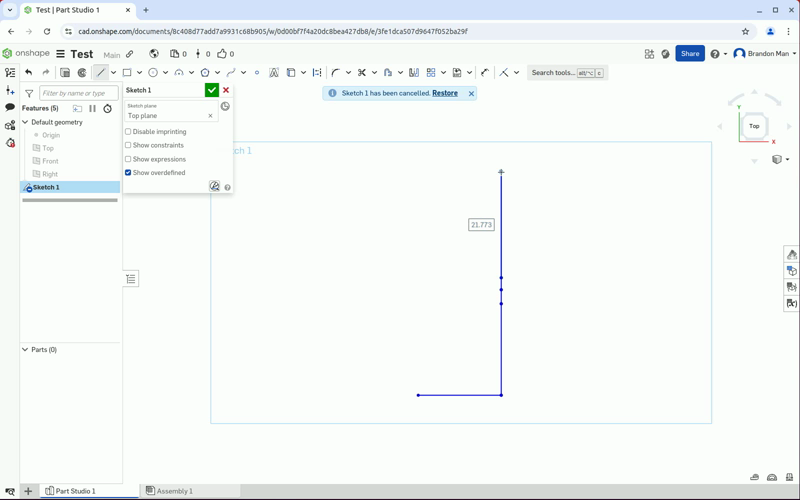
mouse_move(418, 171)
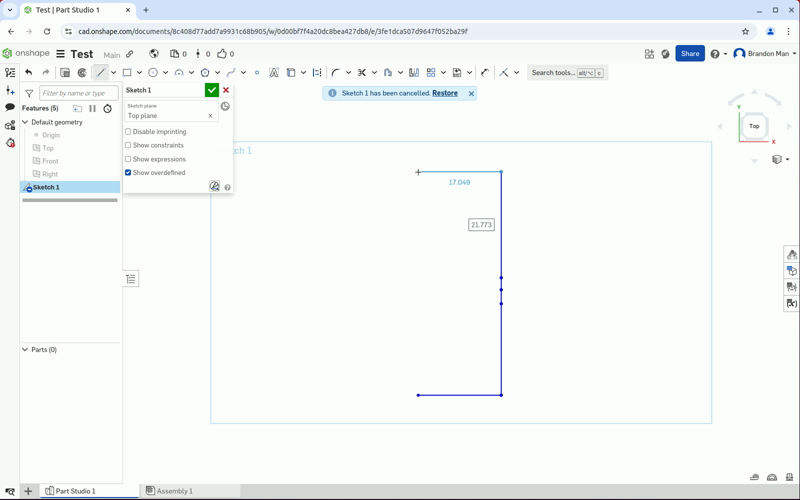
click(418, 171)
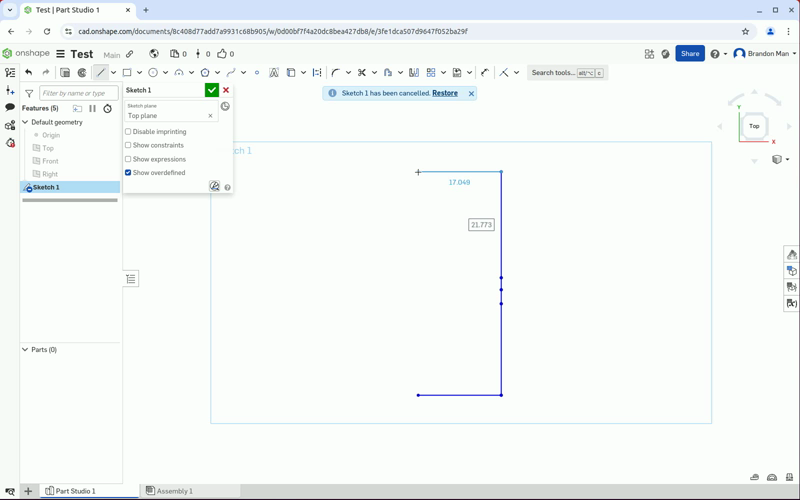
key_up(shift)
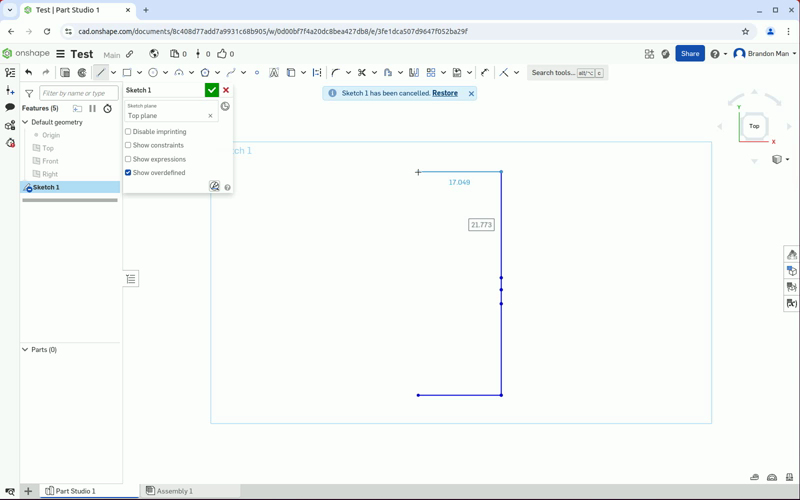
key_down(shift)
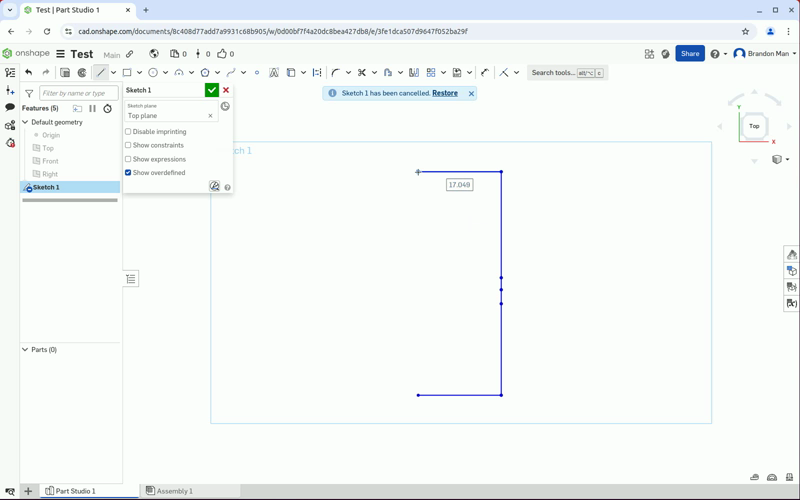
mouse_move(418, 277)
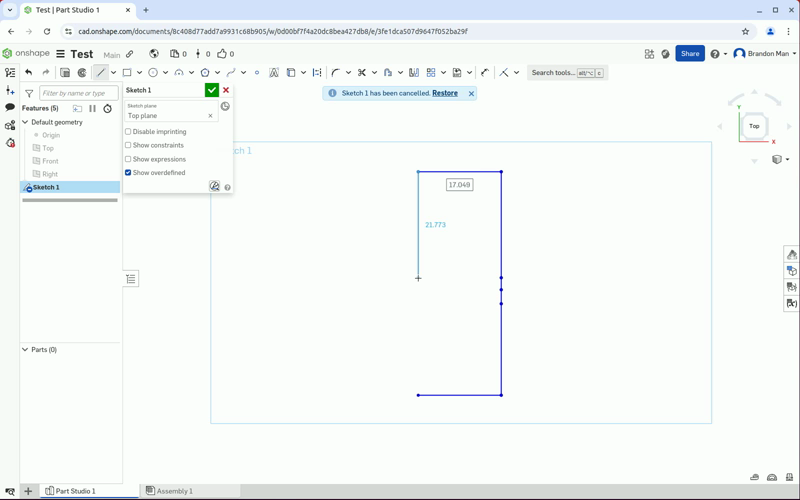
click(418, 277)
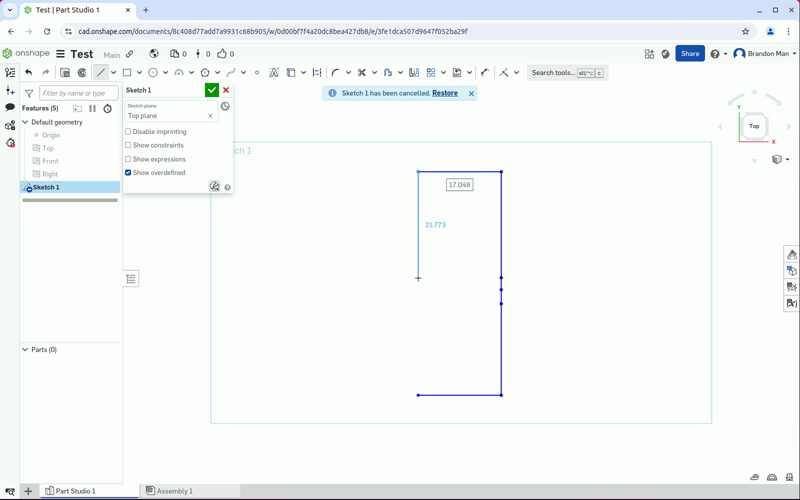
key_up(shift)
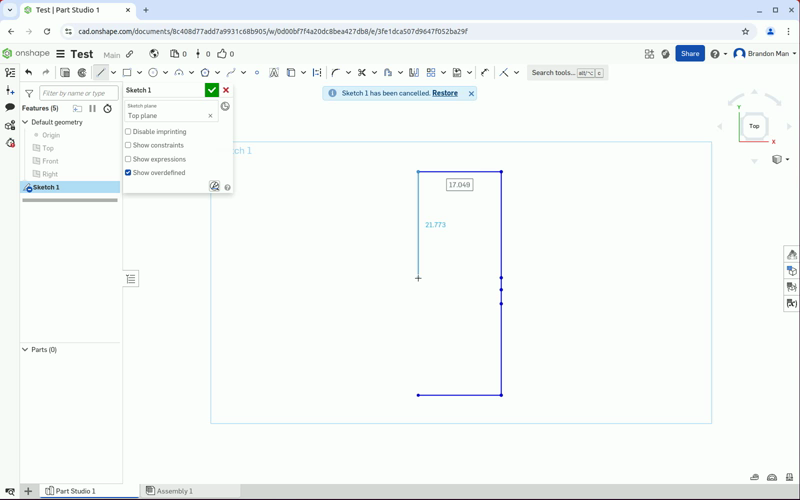
key_down(shift)
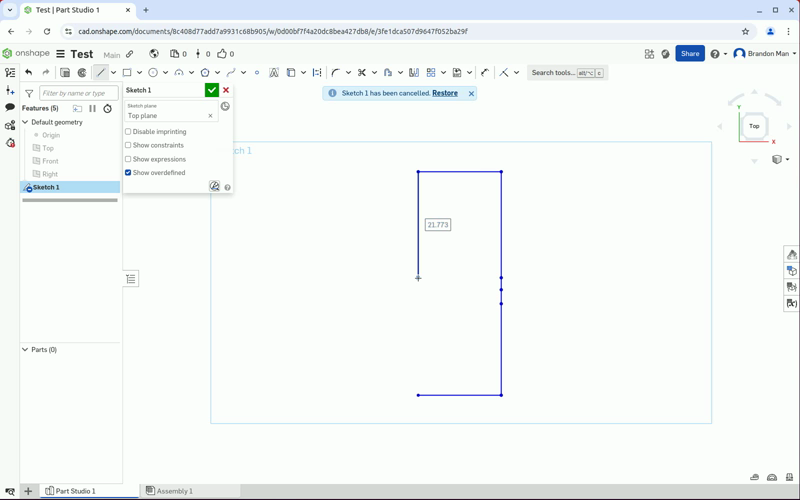
mouse_move(448, 277)
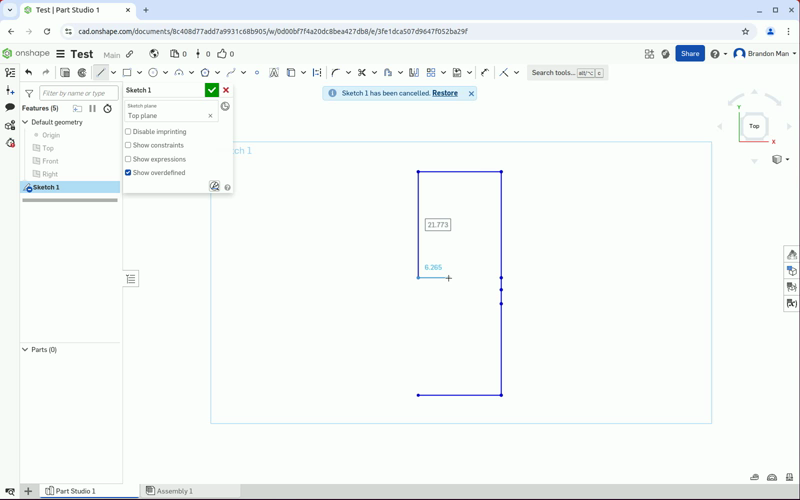
mouse_move(418, 289)
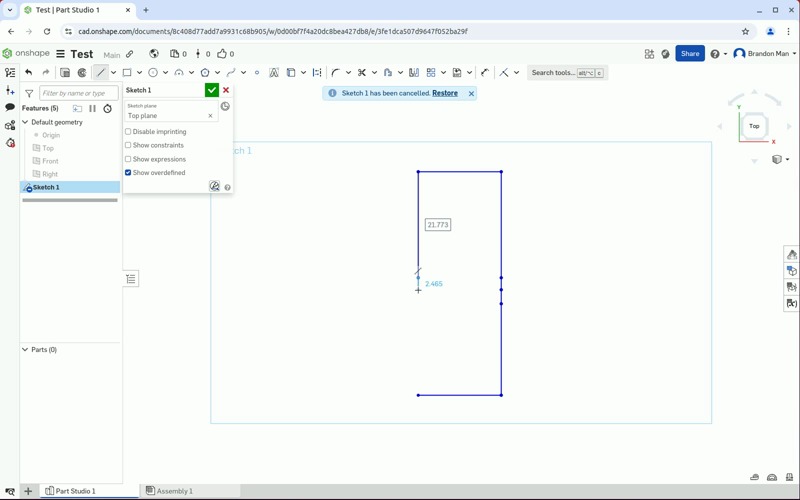
click(418, 289)
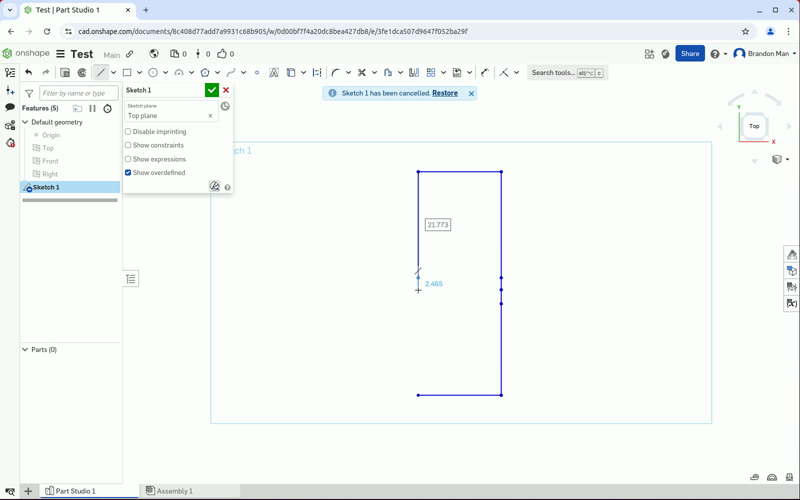
key_up(shift)
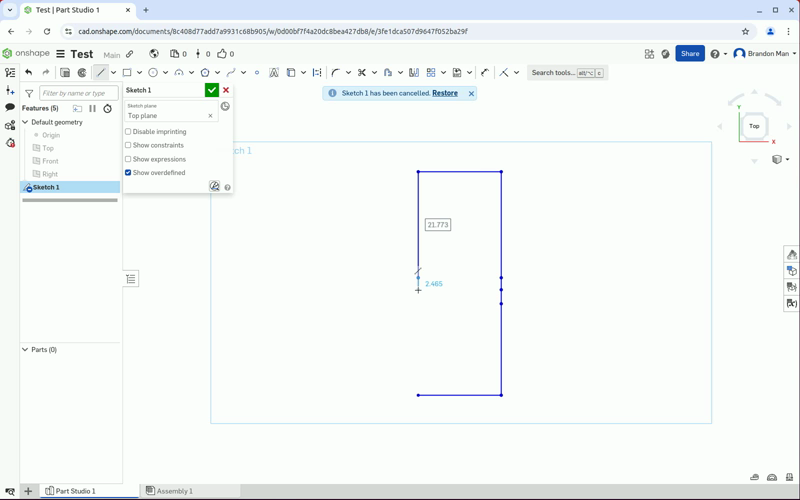
key_down(shift)
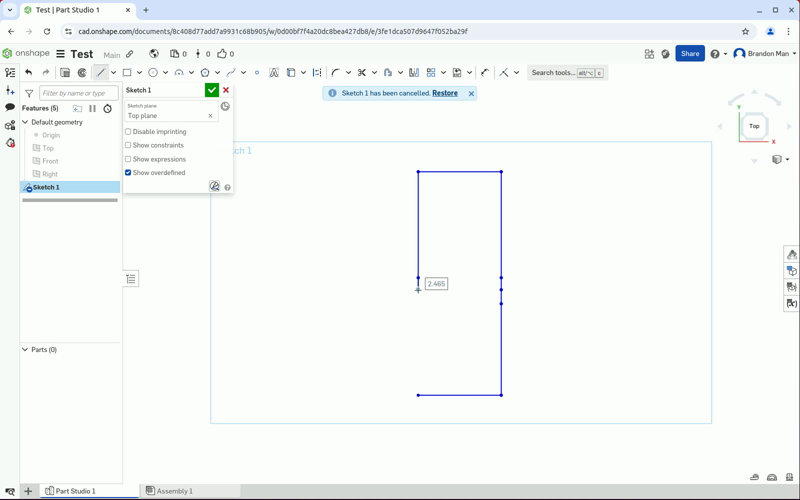
mouse_move(418, 395)
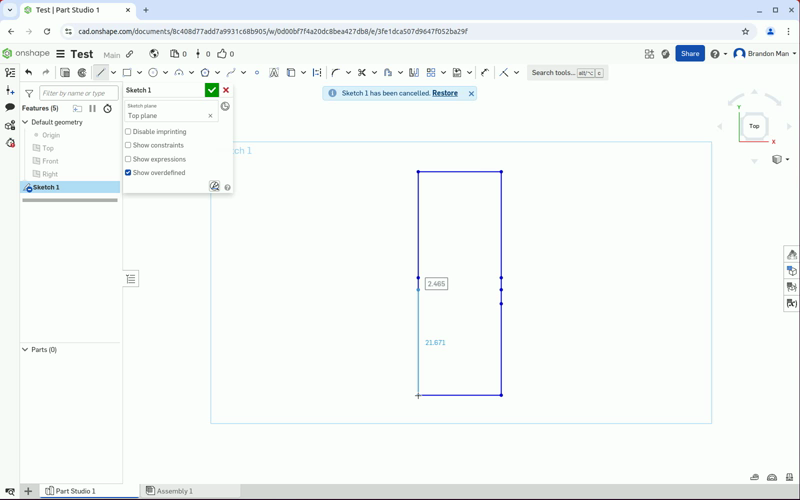
key_up(shift)
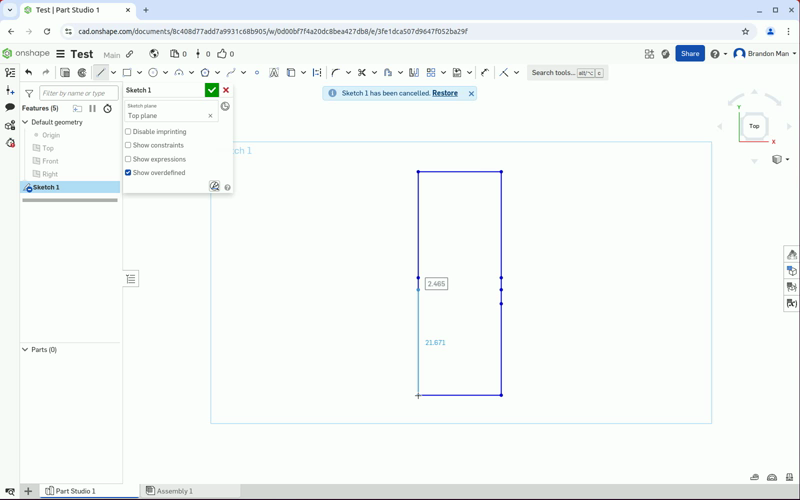
click(418, 395)
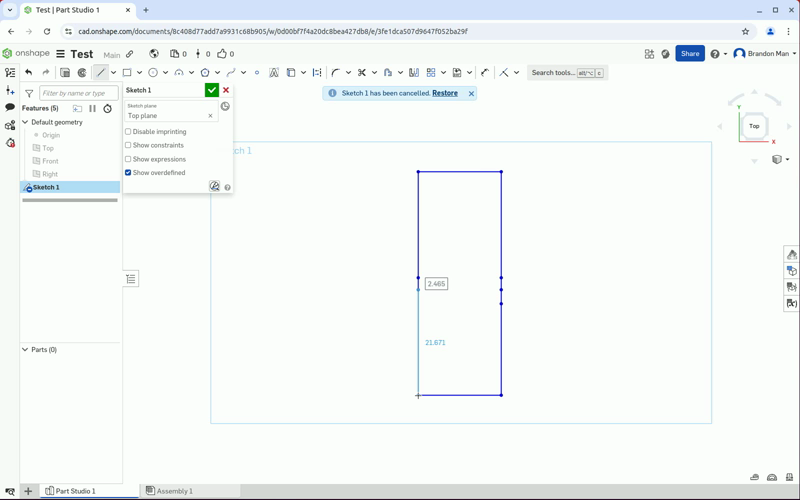
key(esc)
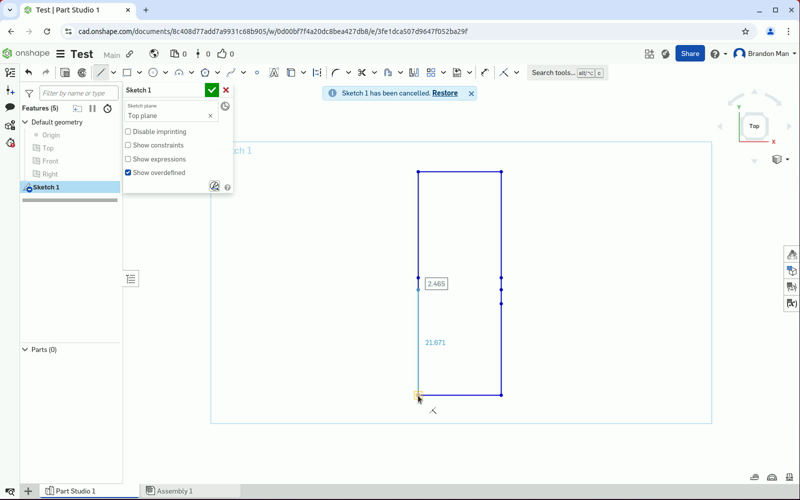
mouse_move(487, 290)
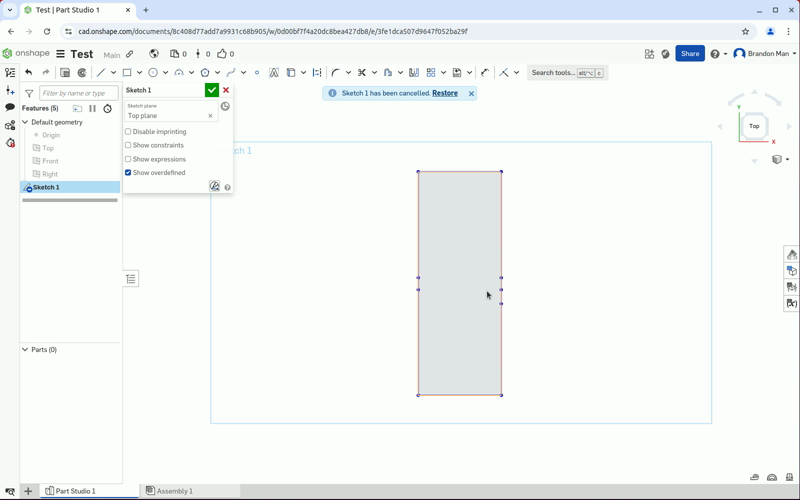
click(487, 290)
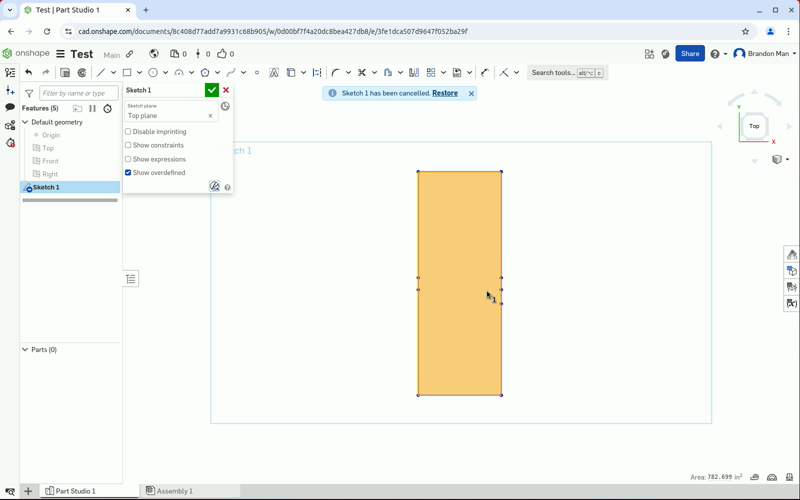
mouse_move(73, 352)
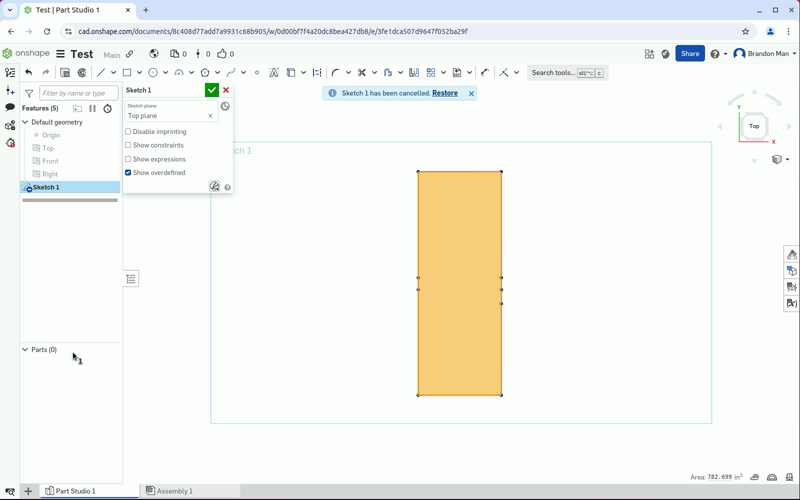
key(shift+y)
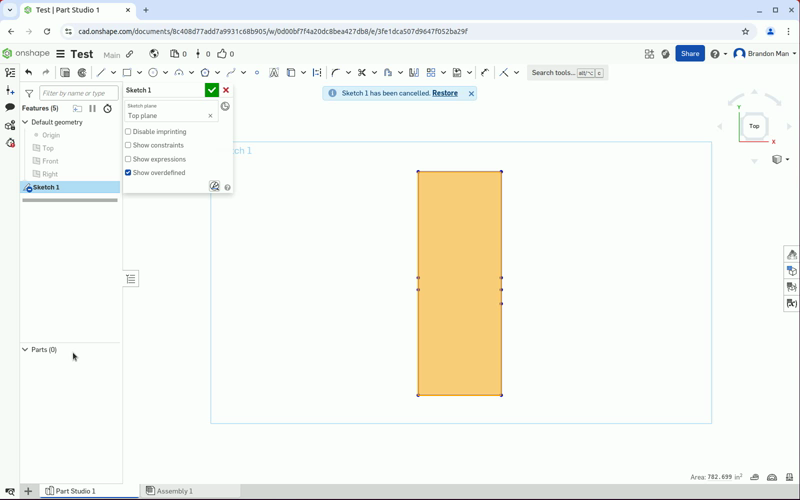
key(shift+e)
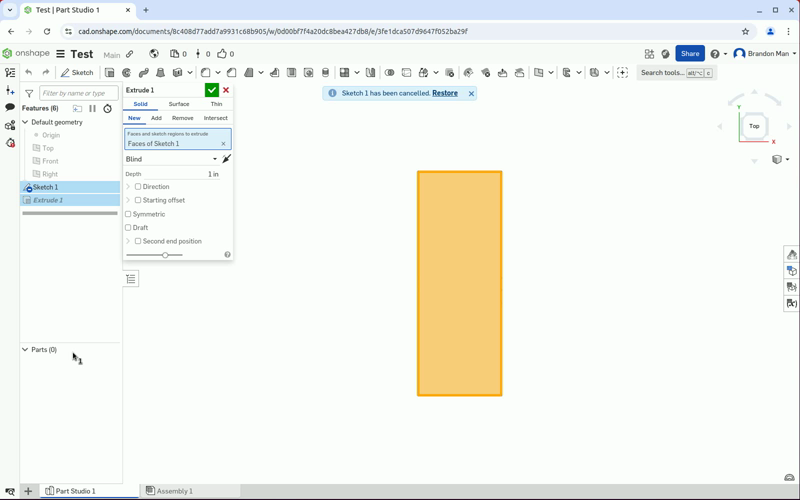
mouse_move(143, 106)
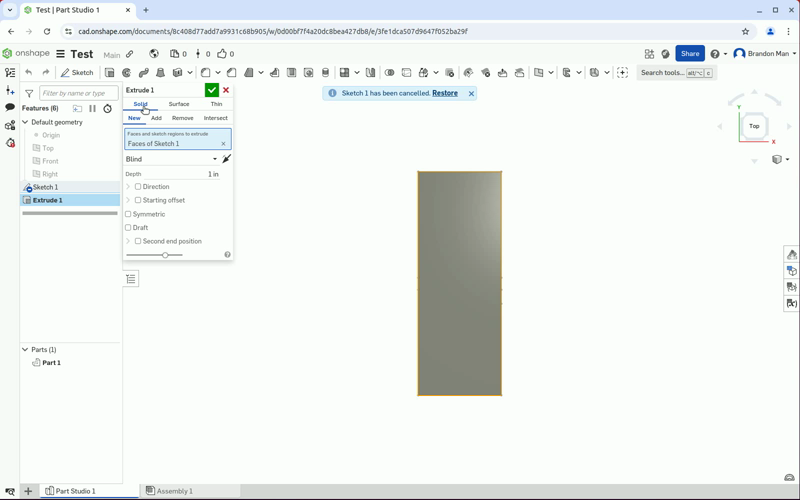
click(143, 106)
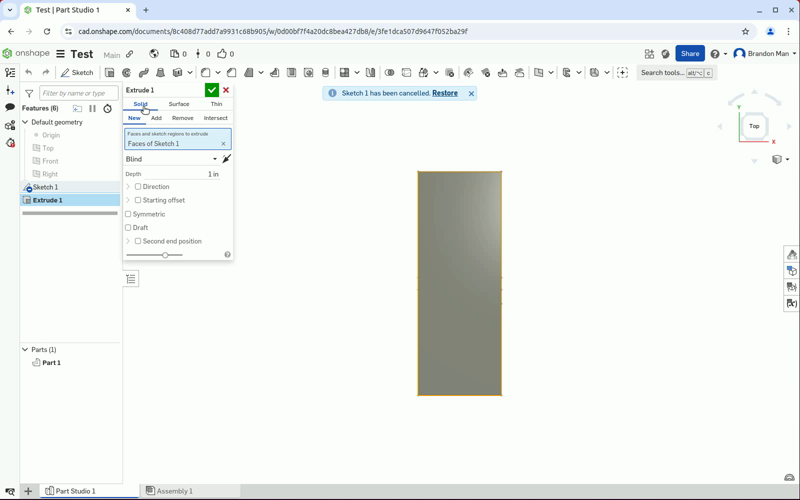
mouse_move(137, 120)
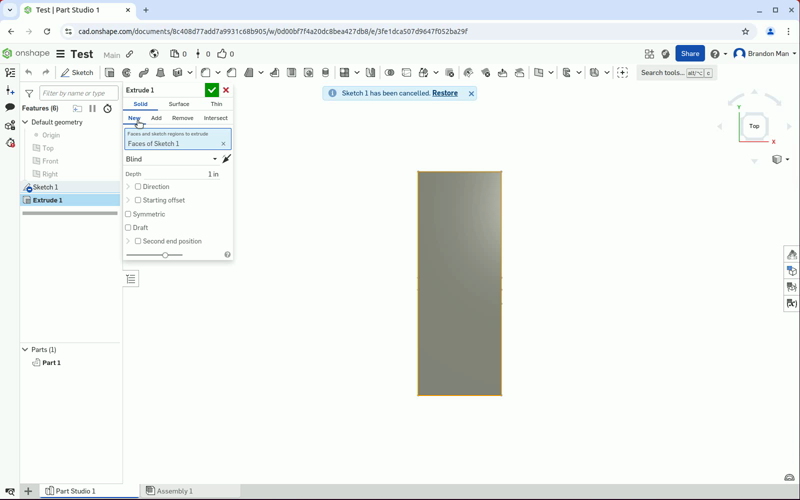
click(137, 120)
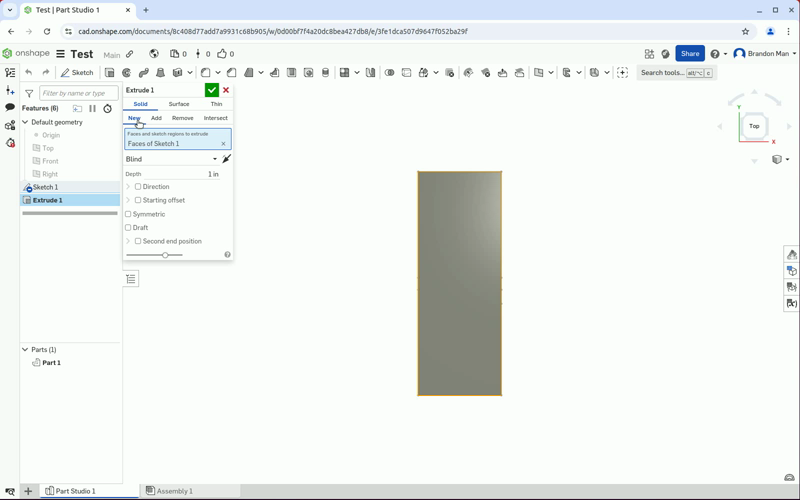
key(tab, 4)
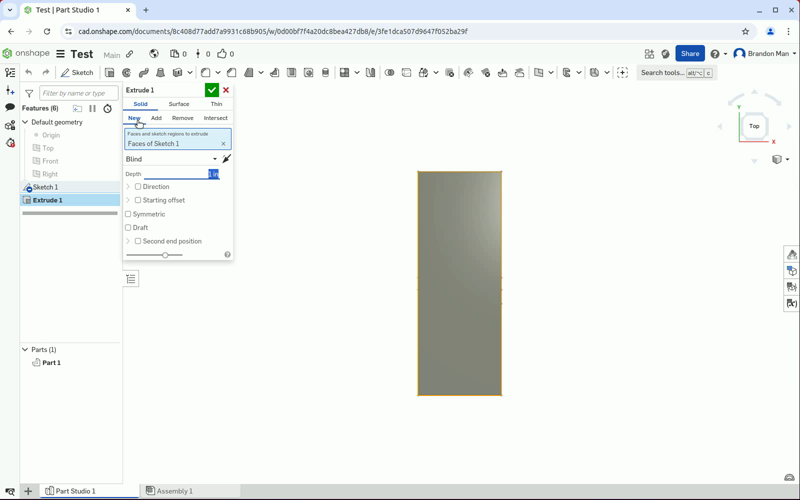
text(8.906)
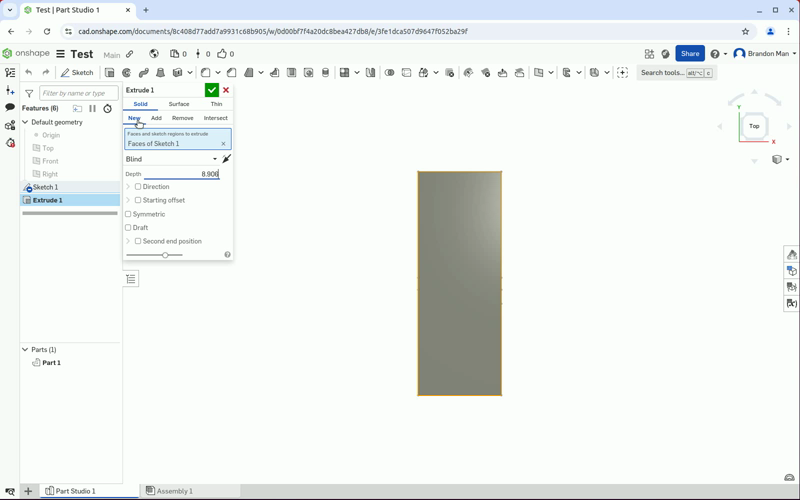
key(enter)
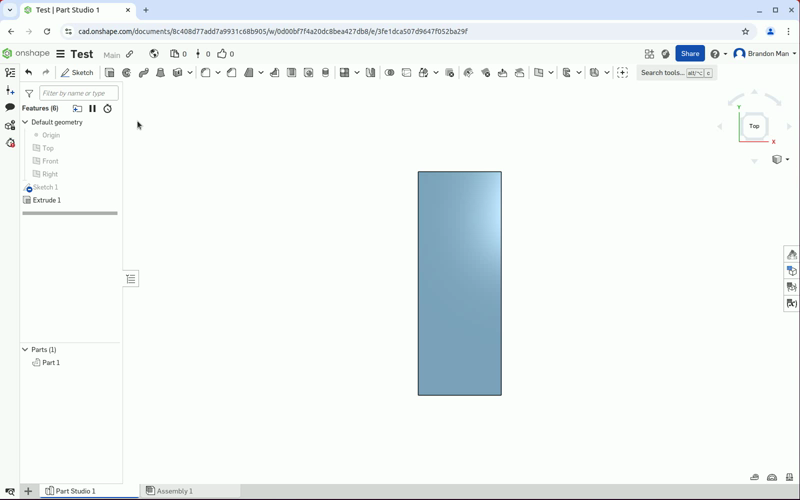
key(shift+h)
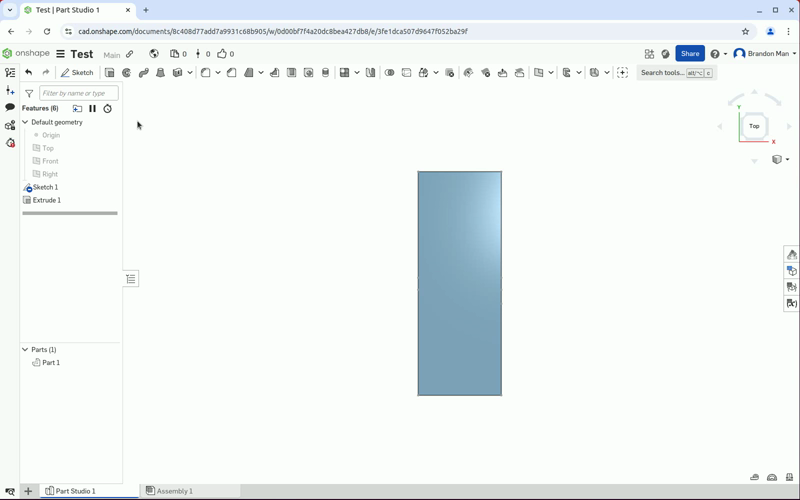
key(shift+h)
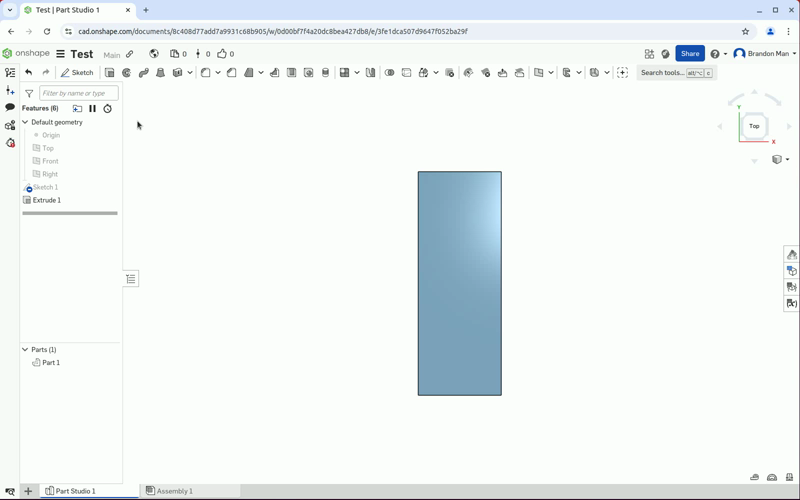
mouse_move(73, 189)
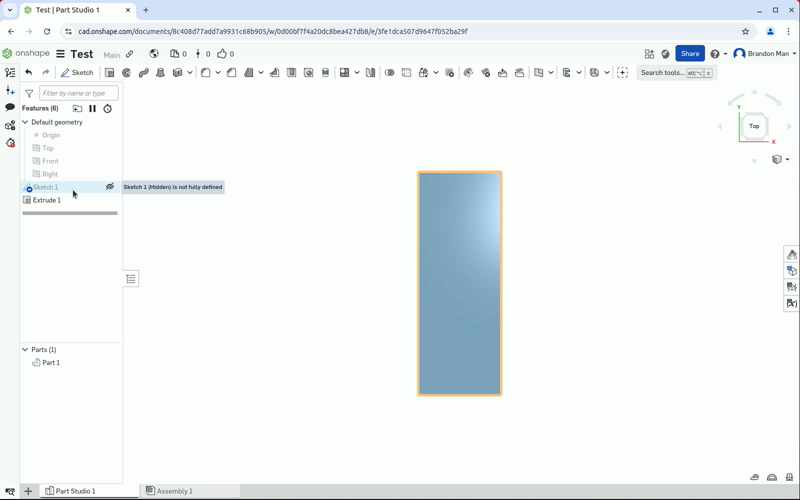
click(73, 189)
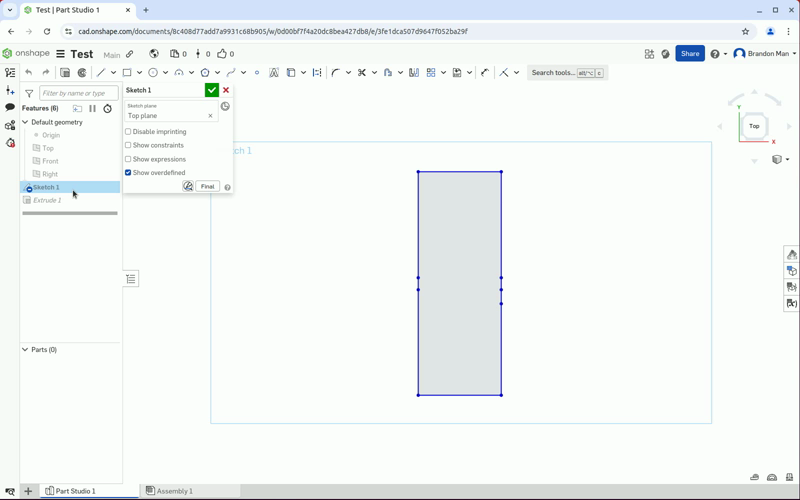
mouse_move(229, 92)
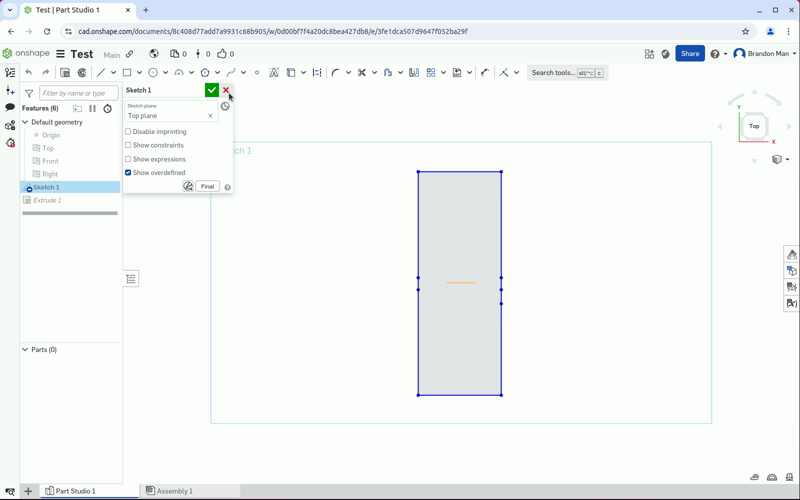
click(229, 92)
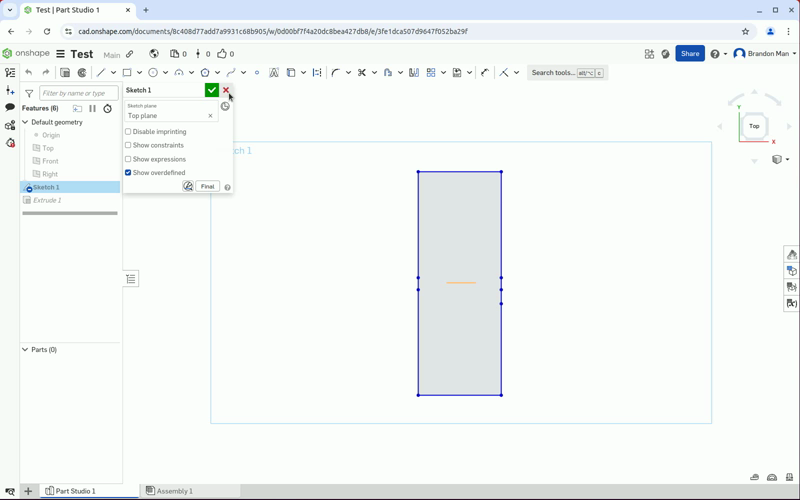
key(shift+s)
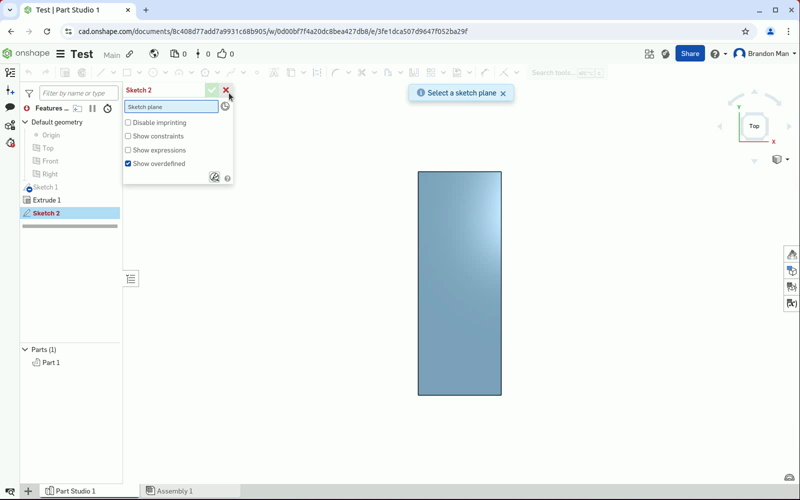
mouse_move(73, 150)
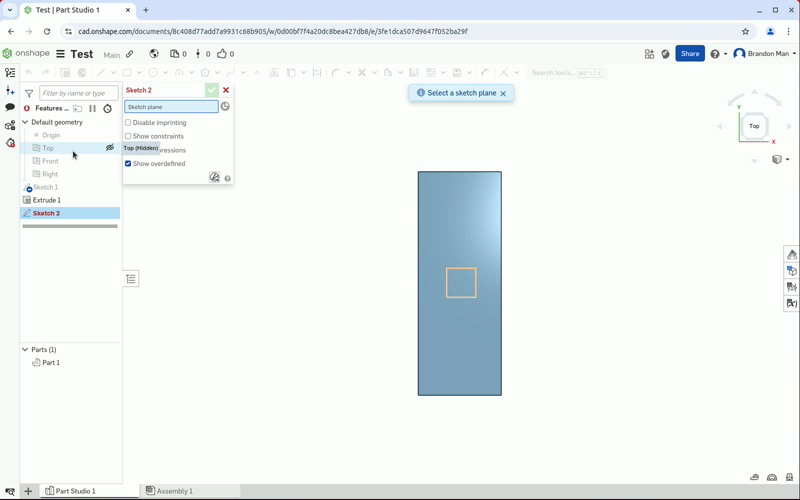
click(73, 150)
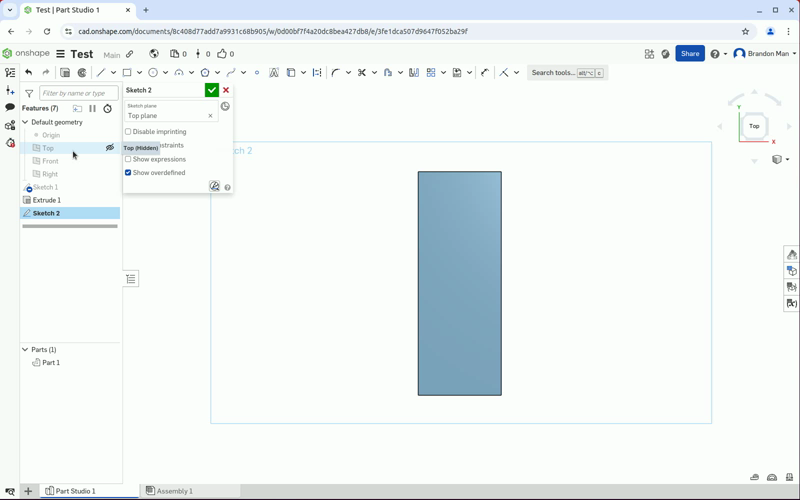
mouse_move(73, 352)
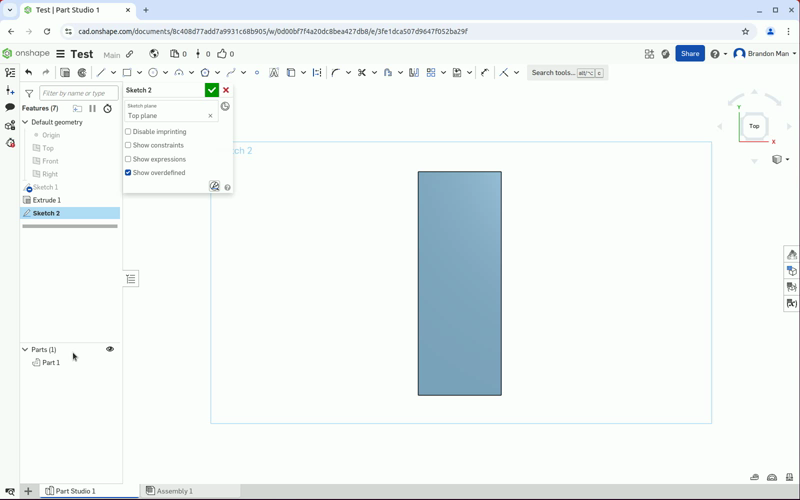
key(y)
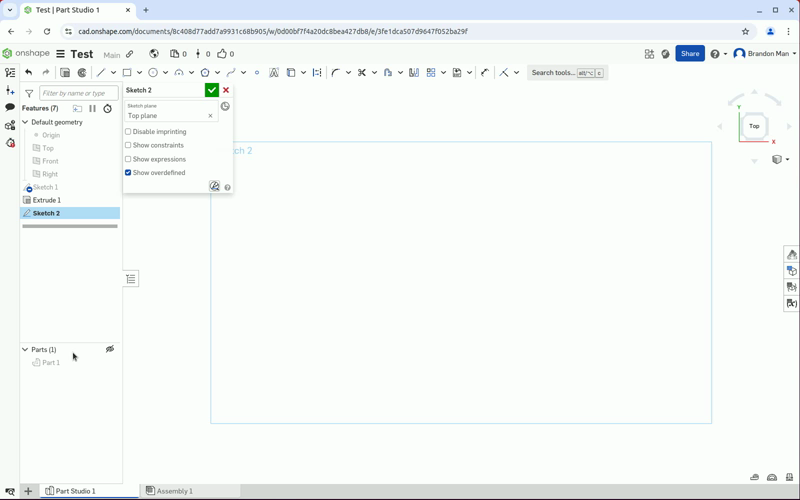
key(l)
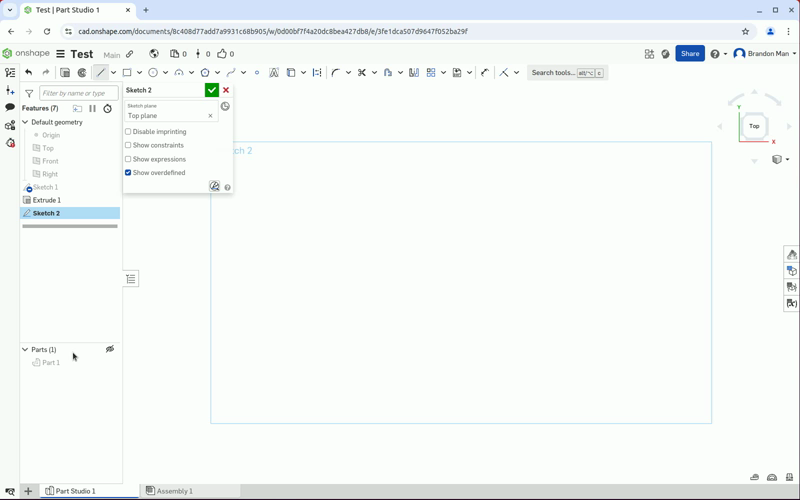
key_down(shift)
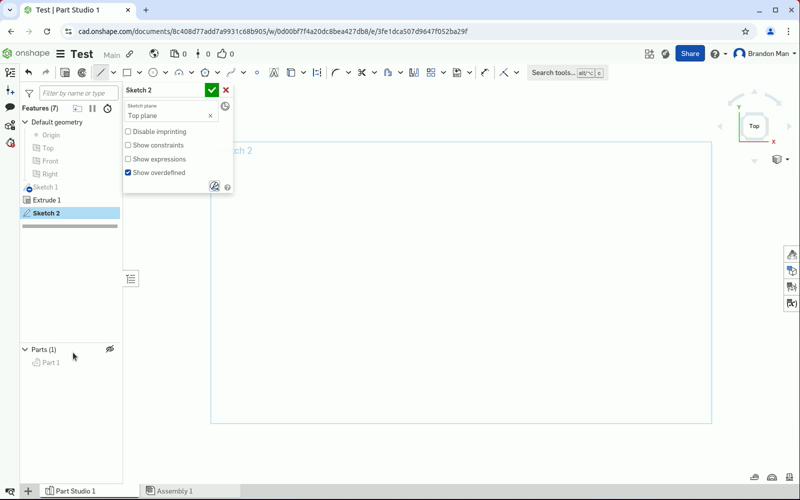
mouse_move(502, 290)
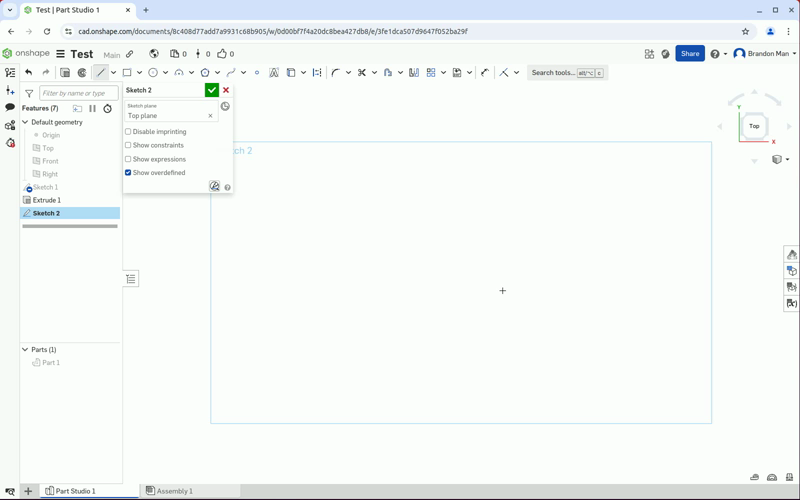
click(502, 290)
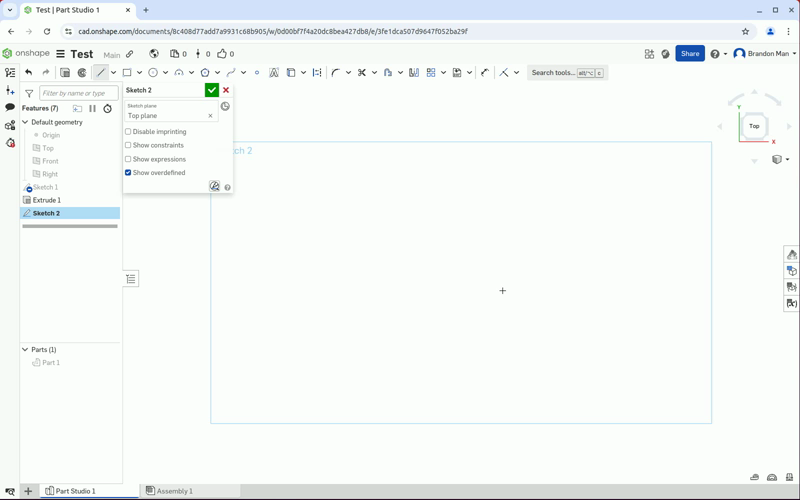
key_up(shift)
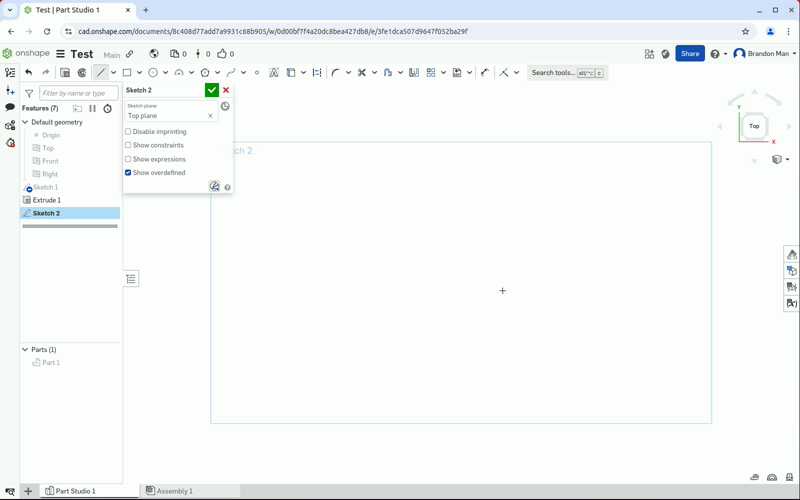
key_down(shift)
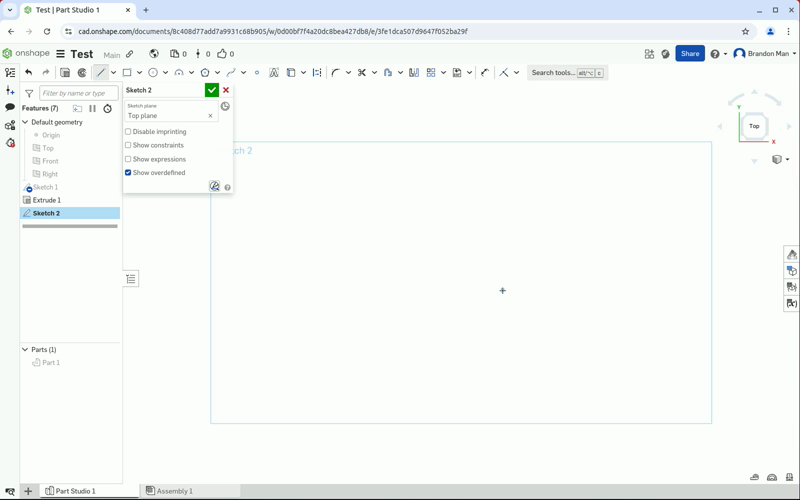
mouse_move(532, 290)
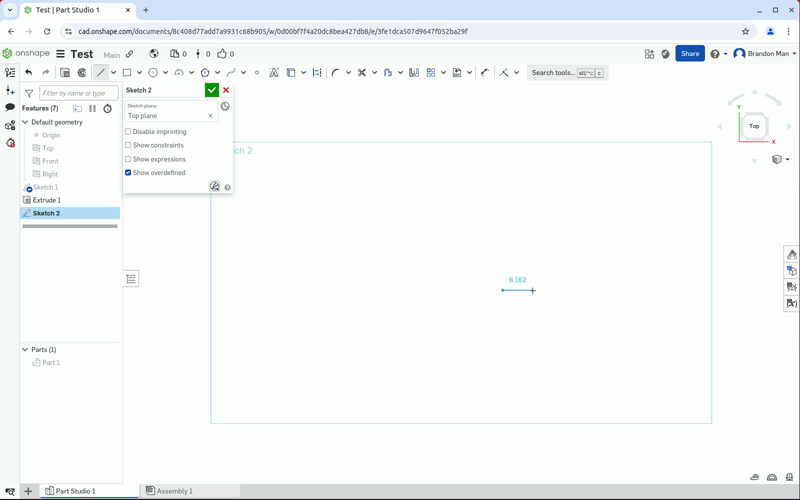
mouse_move(519, 290)
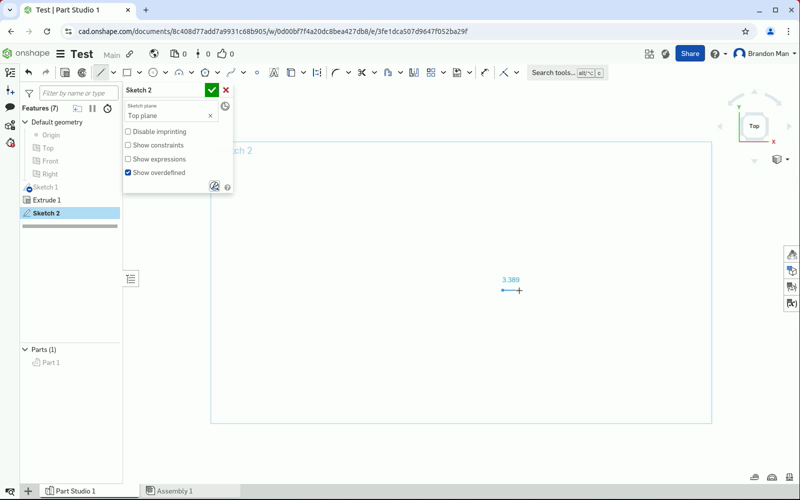
click(519, 290)
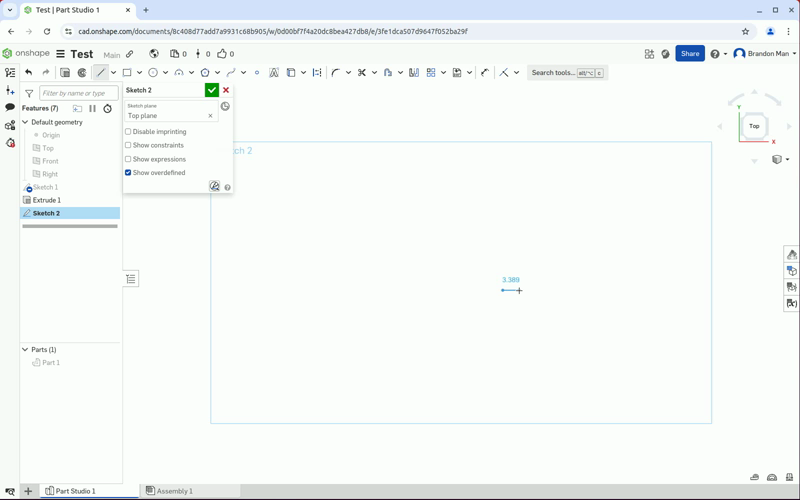
key_up(shift)
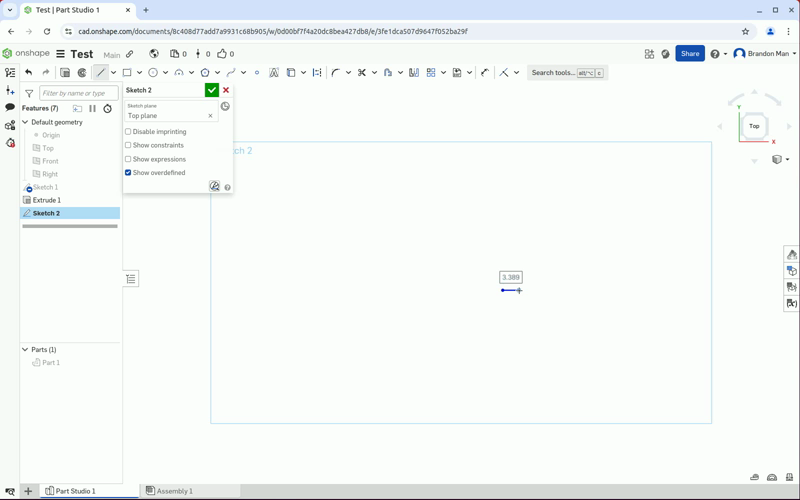
key_down(shift)
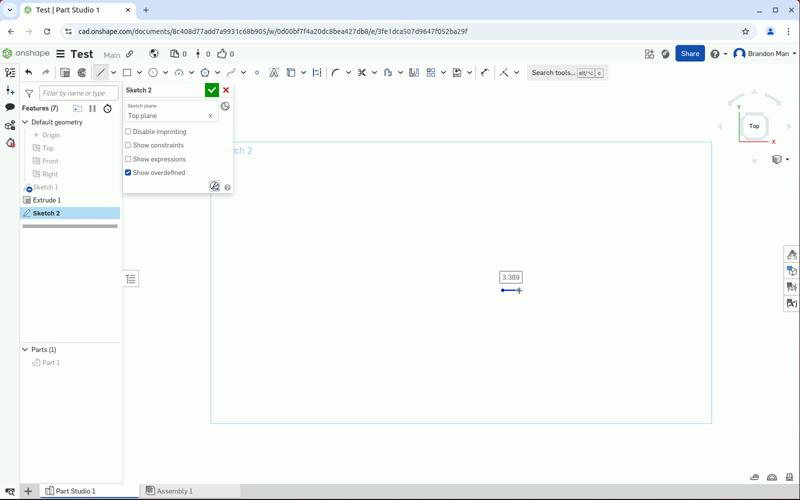
mouse_move(549, 290)
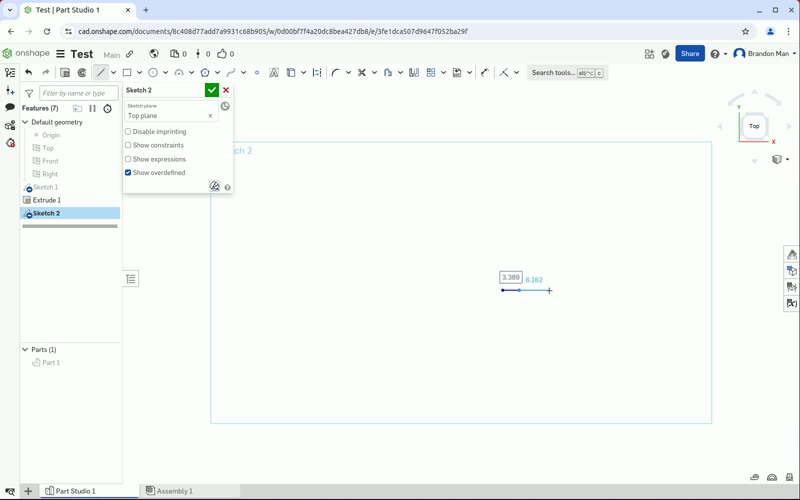
mouse_move(519, 275)
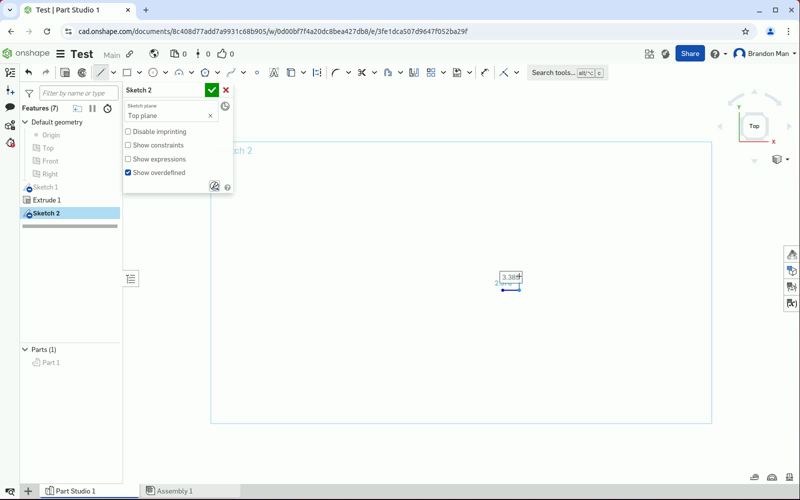
click(519, 275)
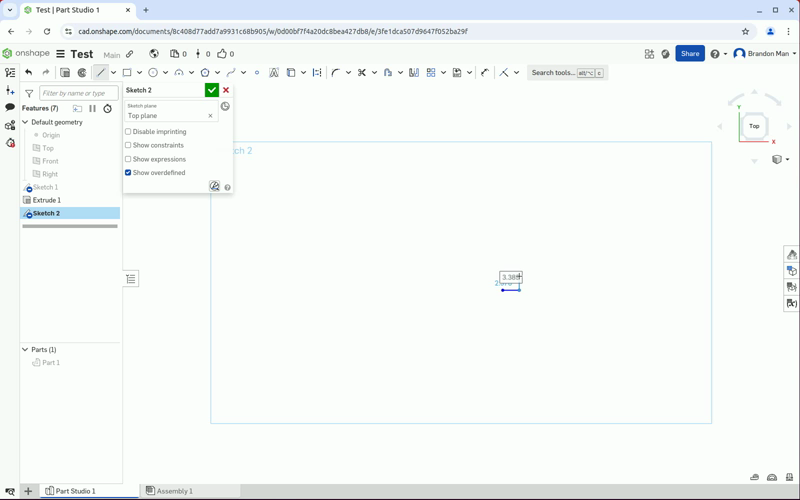
key_up(shift)
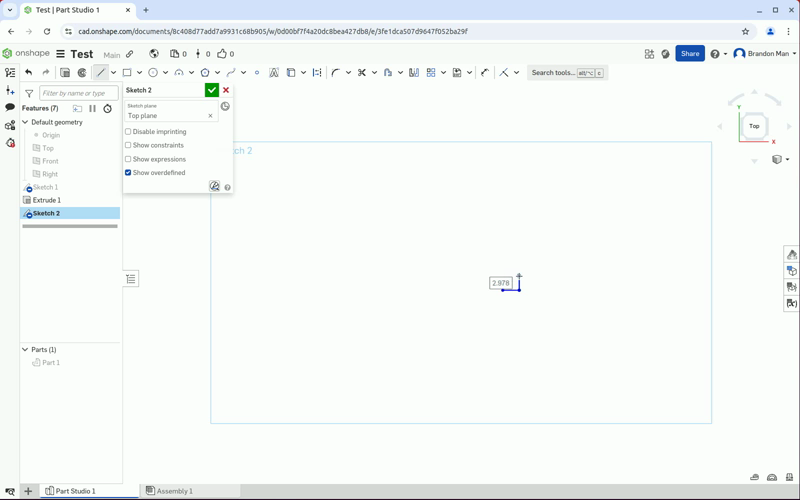
key_down(shift)
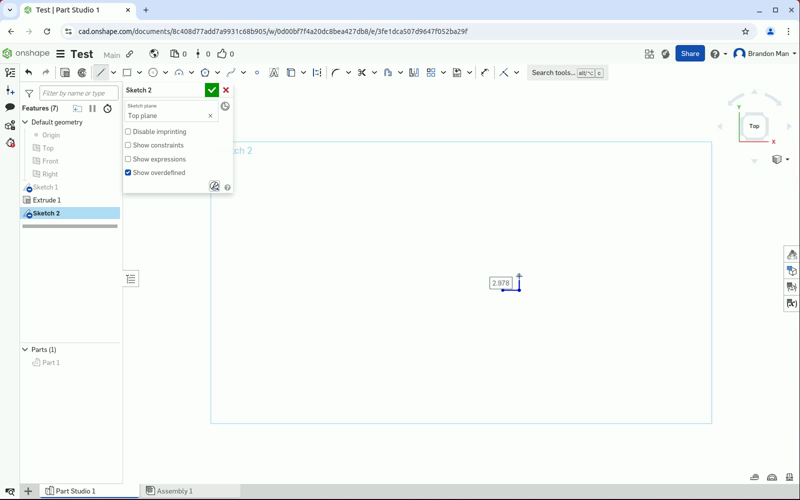
mouse_move(549, 275)
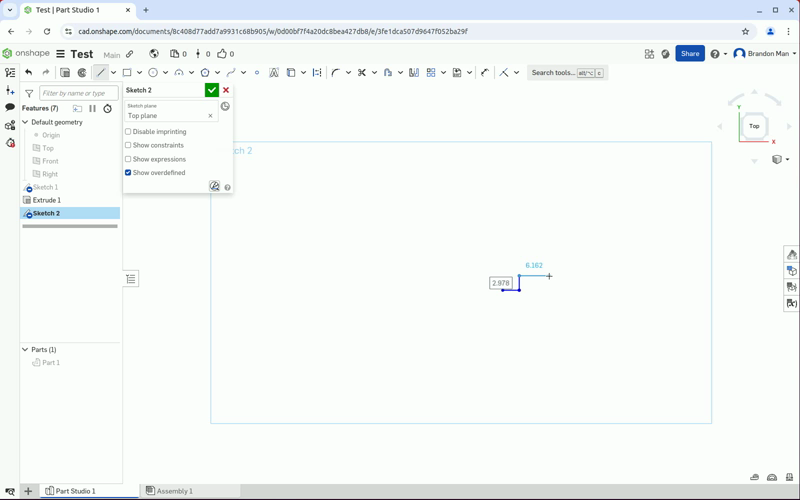
mouse_move(502, 275)
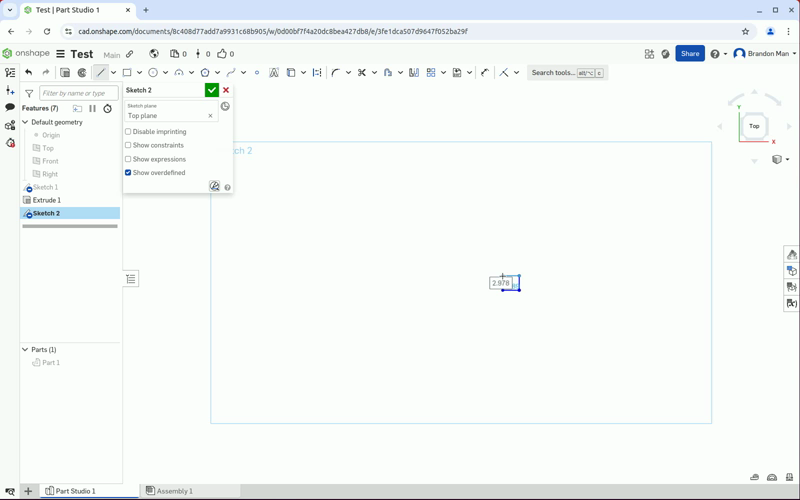
click(502, 275)
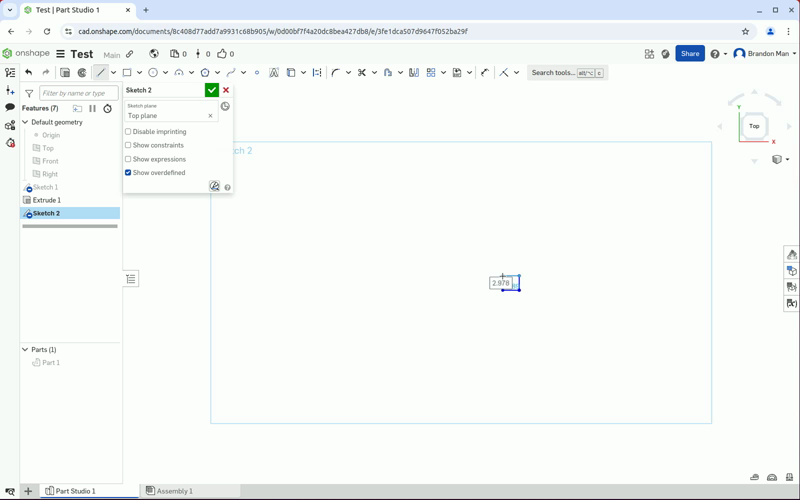
key_up(shift)
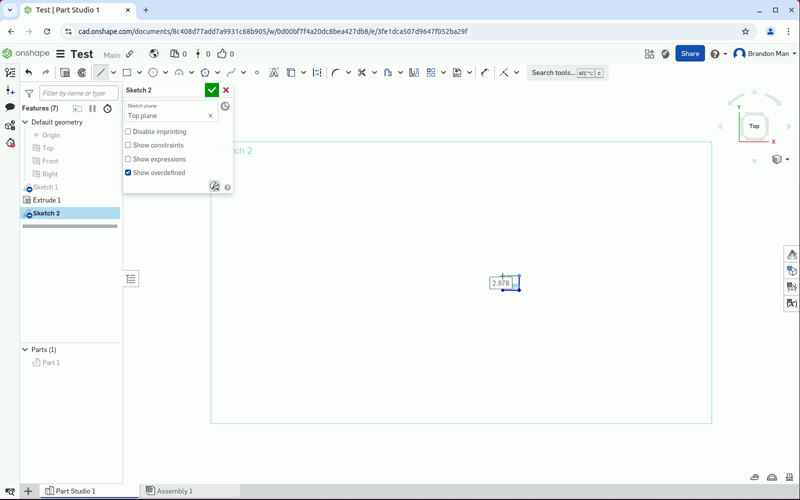
mouse_move(532, 275)
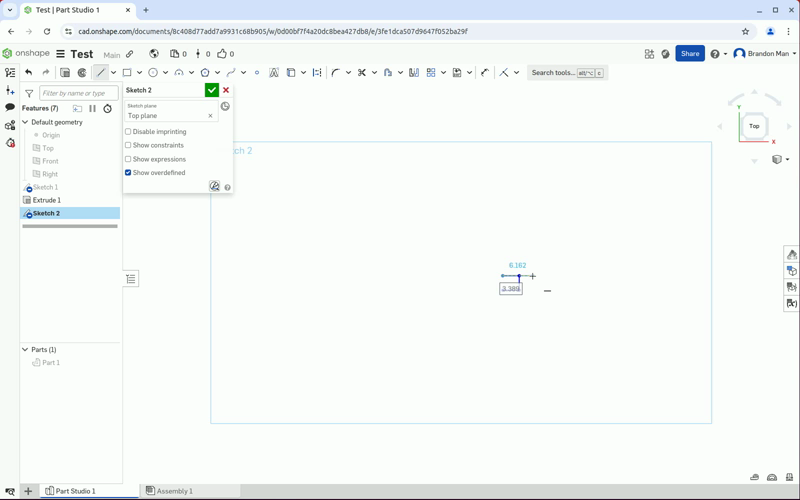
key_down(shift)
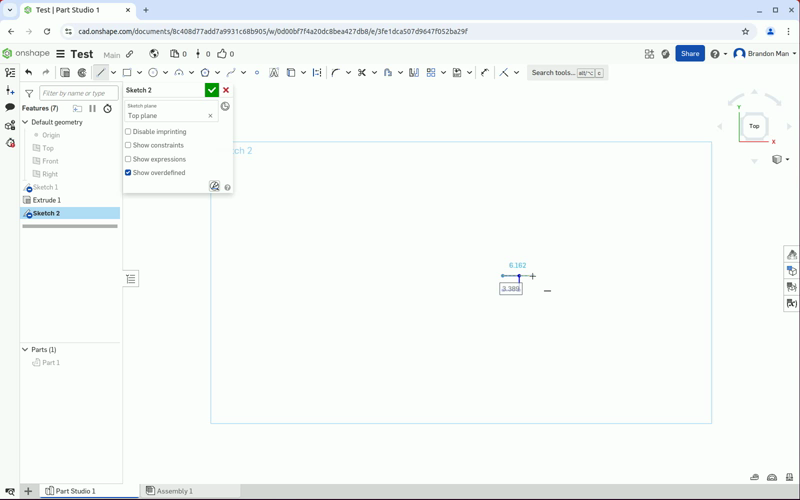
mouse_move(502, 290)
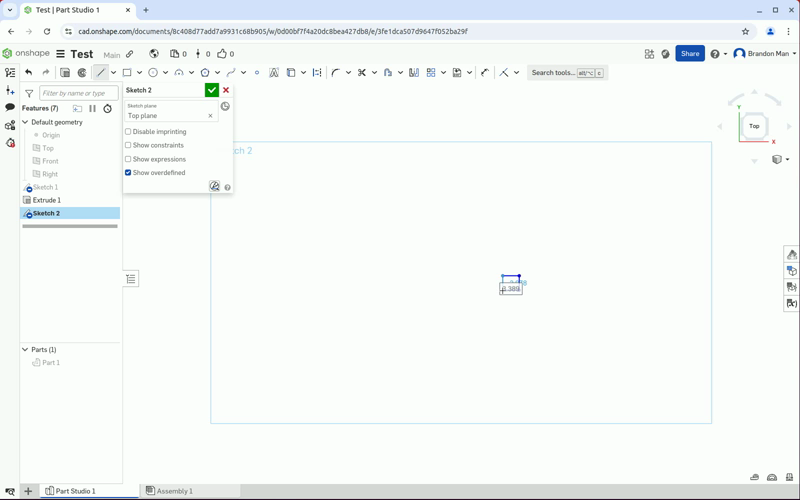
key_up(shift)
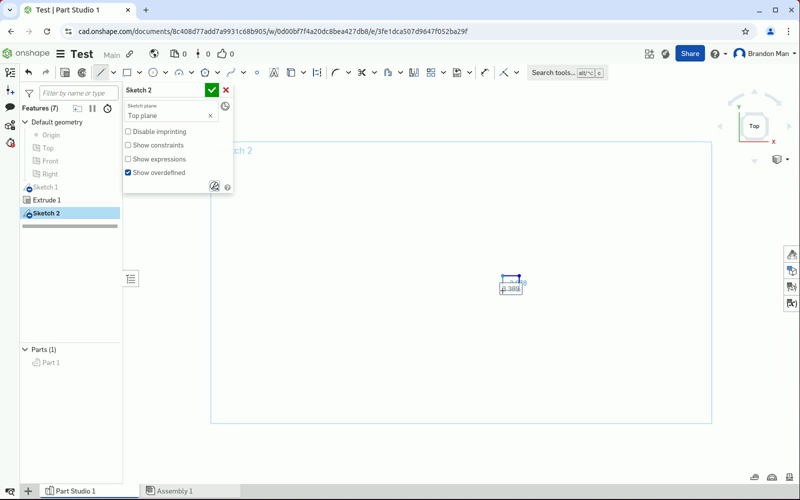
click(502, 290)
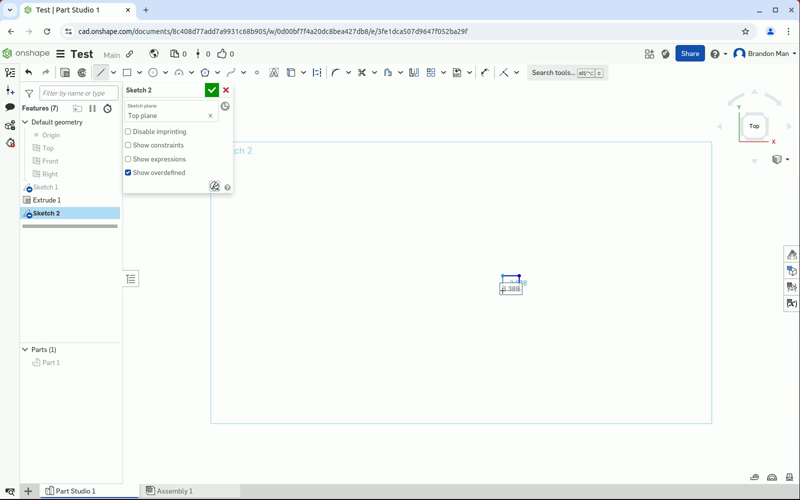
key(esc)
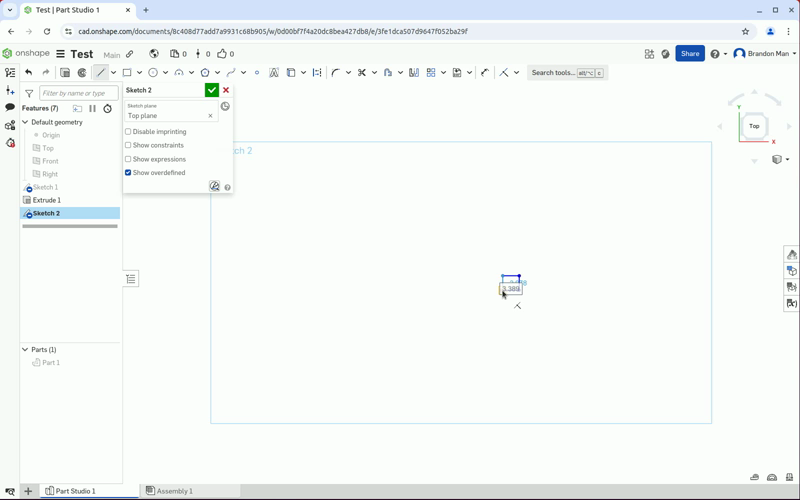
key(c)
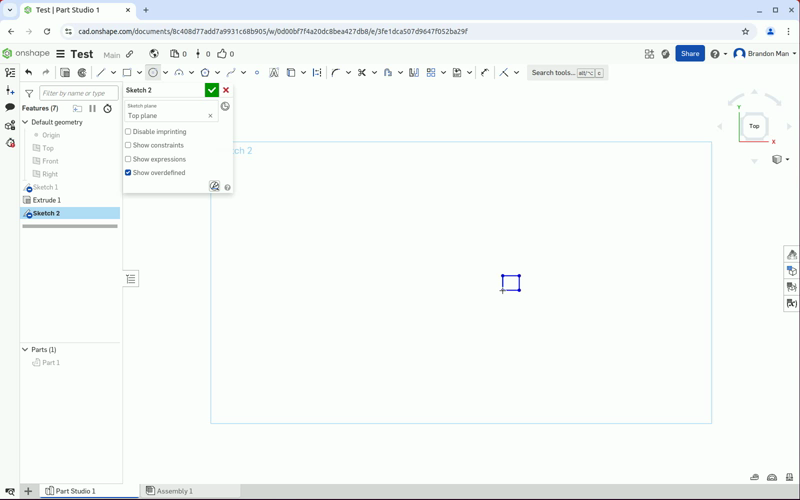
key_down(shift)
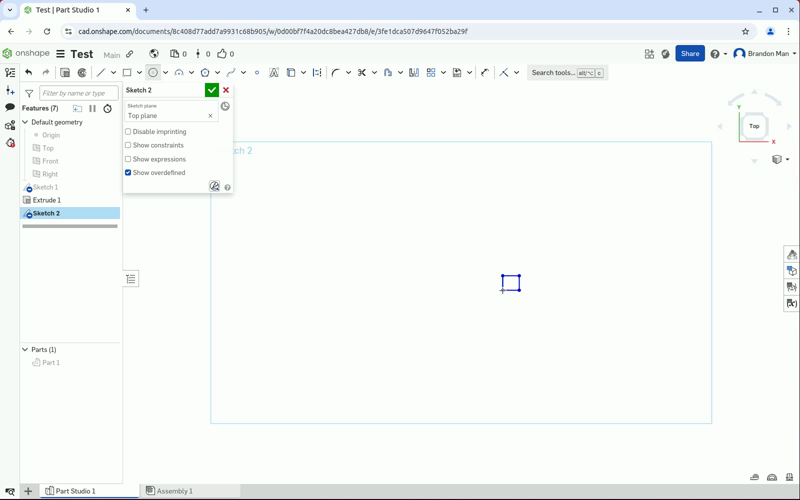
mouse_move(511, 282)
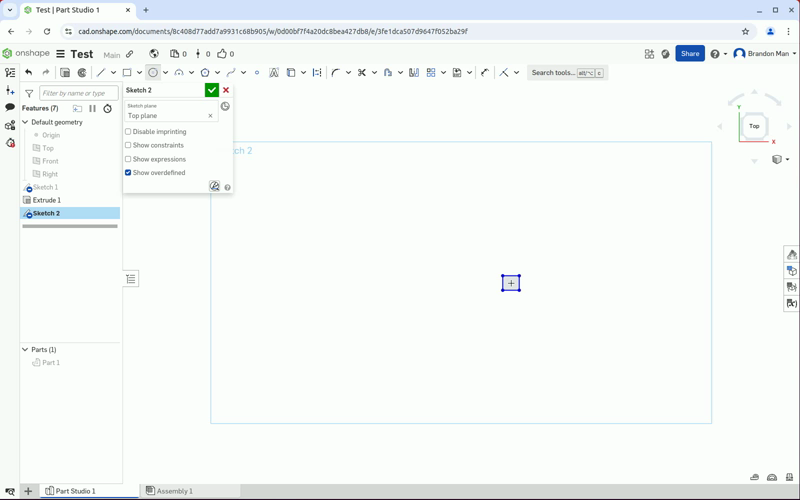
click(511, 282)
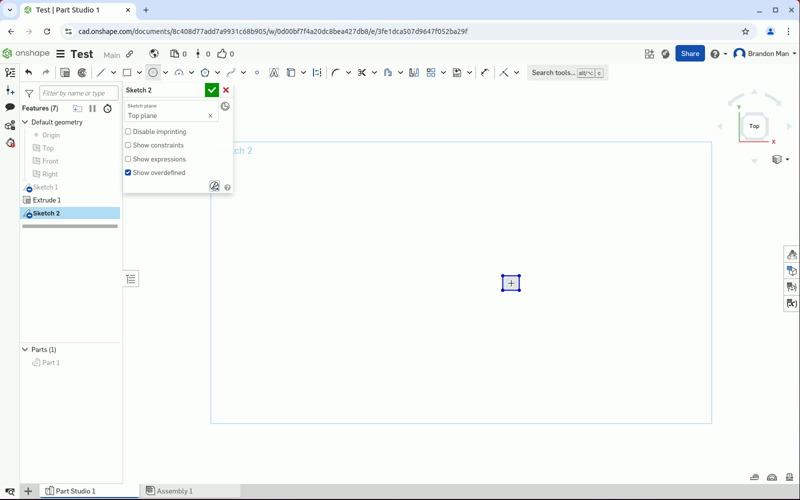
key_up(shift)
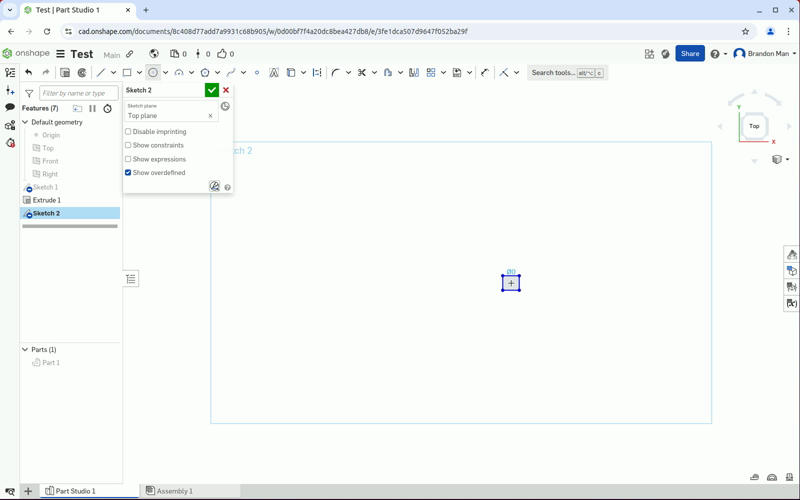
mouse_move(515, 282)
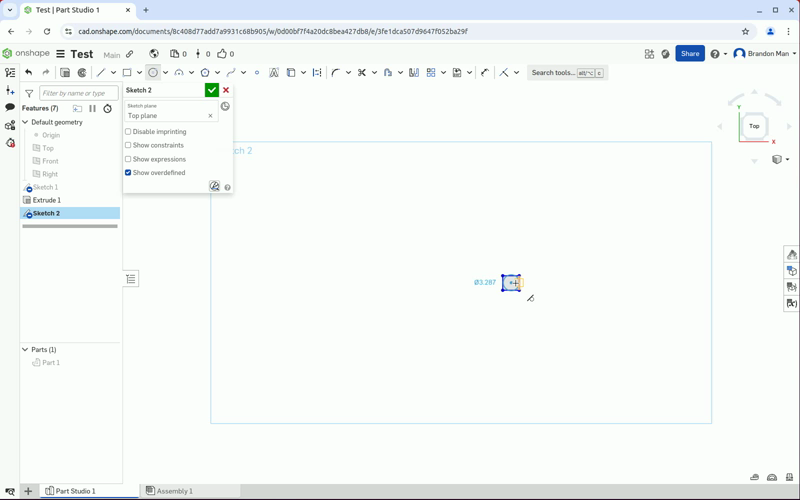
click(515, 282)
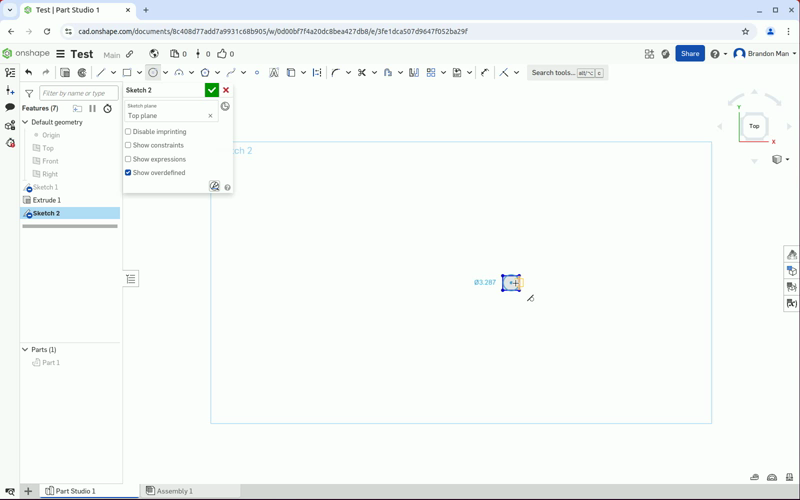
key(esc)
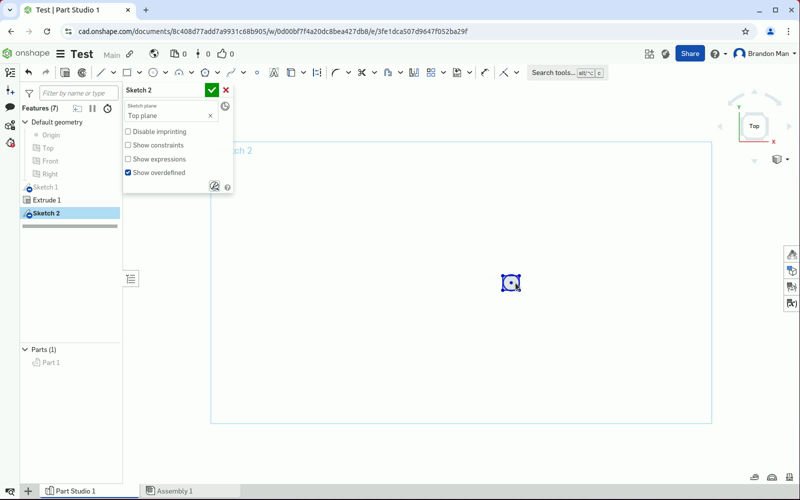
mouse_move(514, 278)
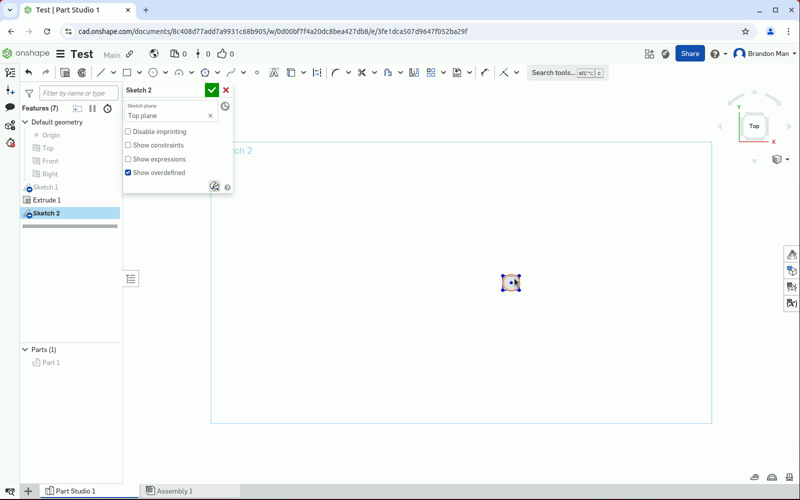
scroll(6)
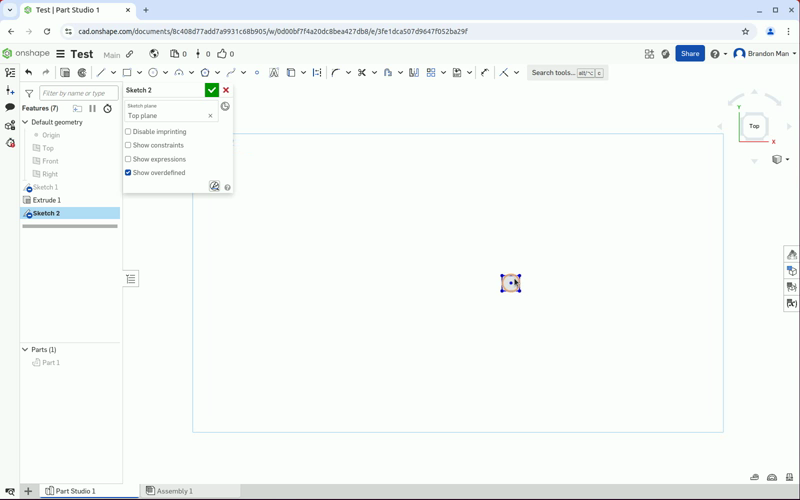
scroll(6)
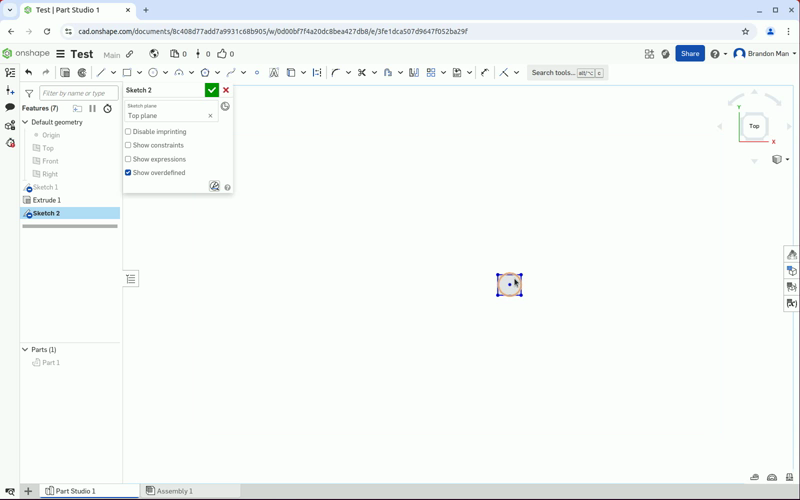
scroll(6)
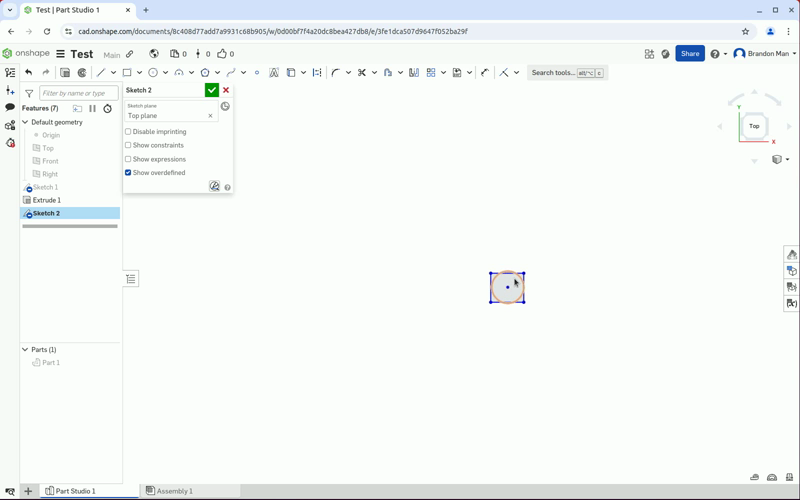
scroll(6)
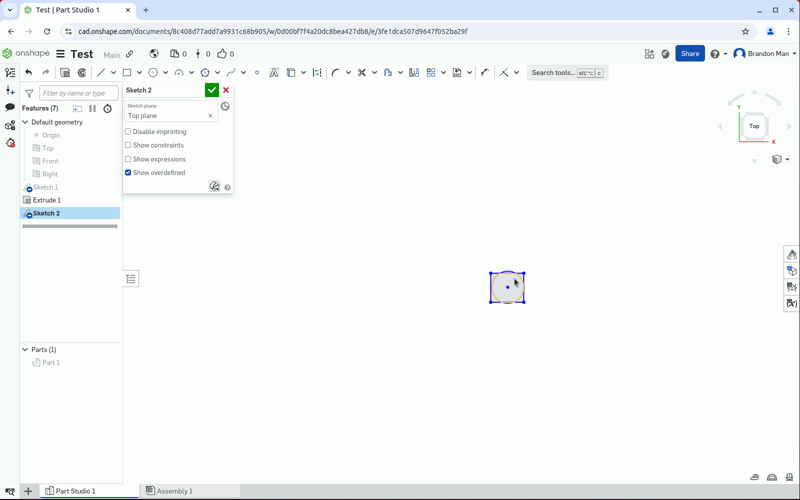
scroll(6)
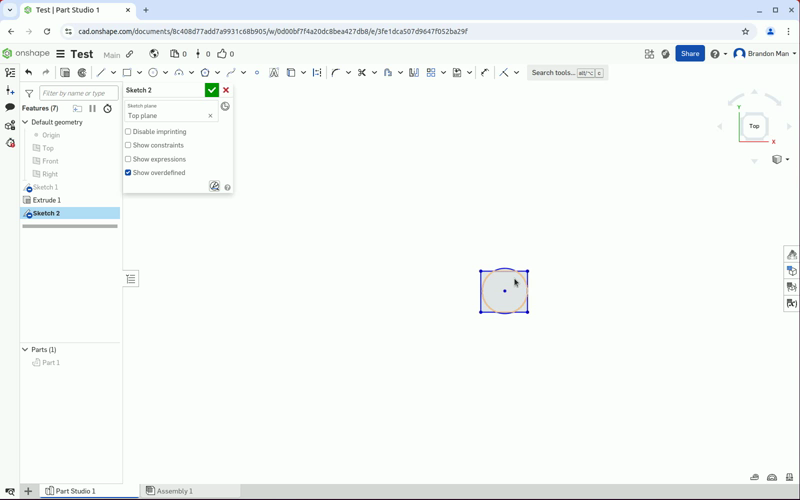
scroll(6)
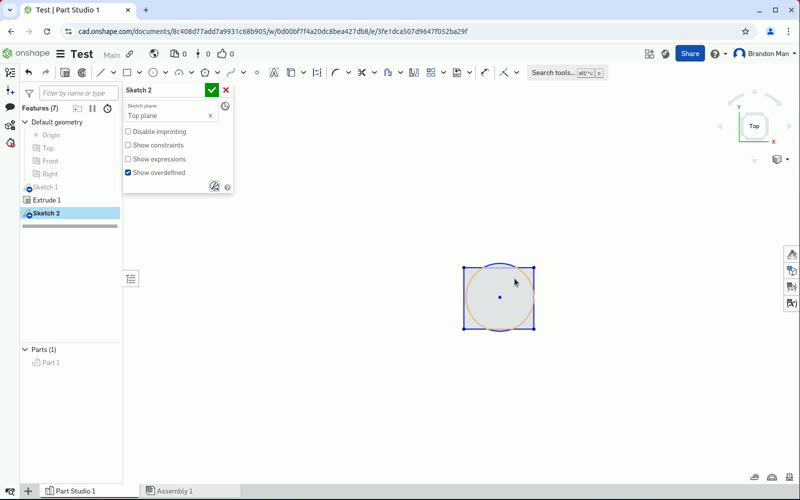
scroll(6)
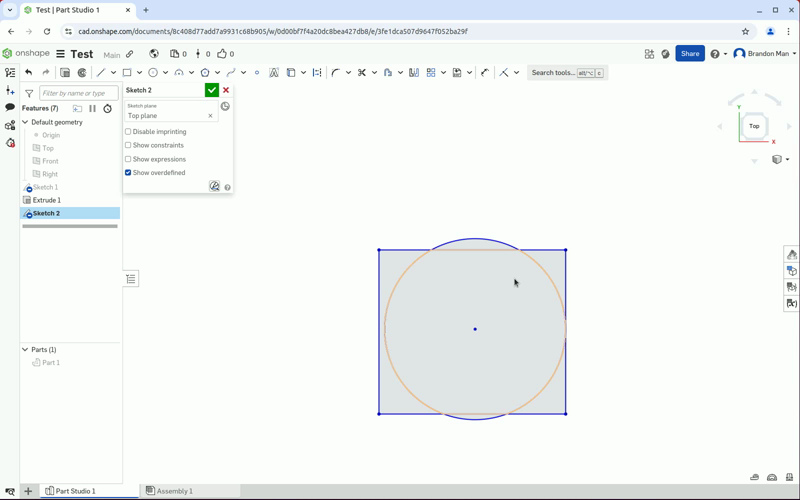
click(514, 278)
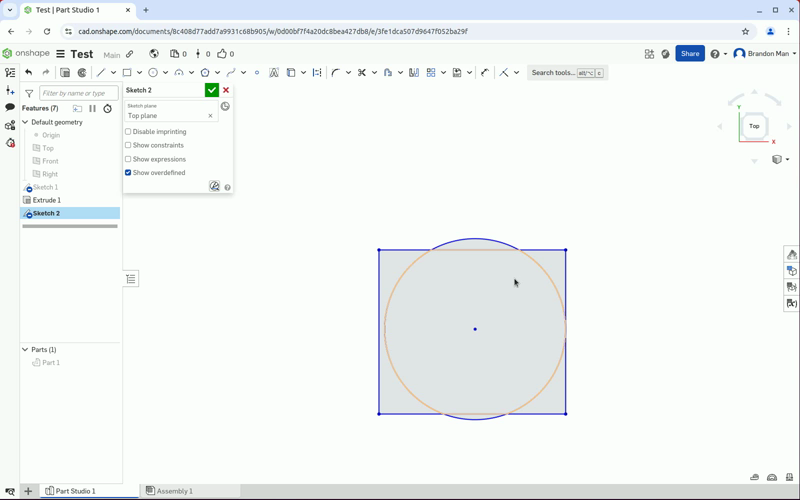
scroll(-6)
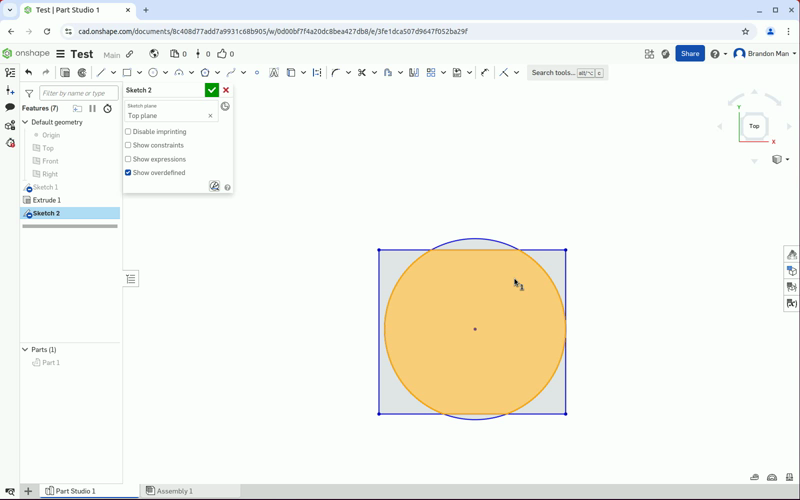
scroll(-6)
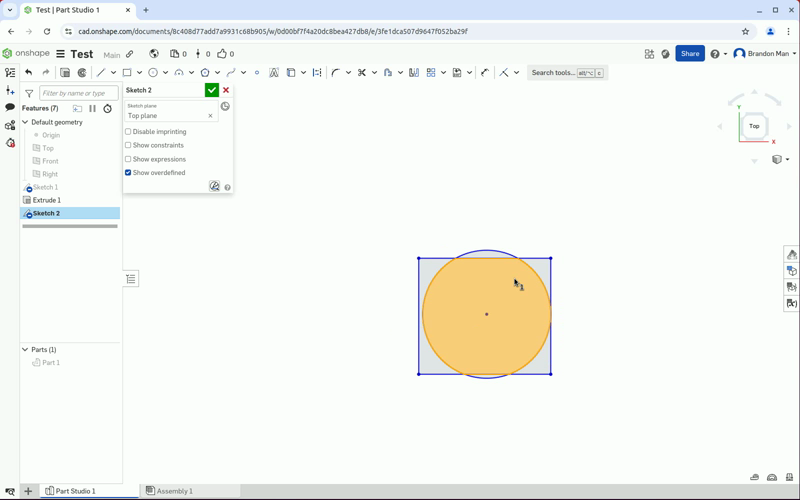
scroll(-6)
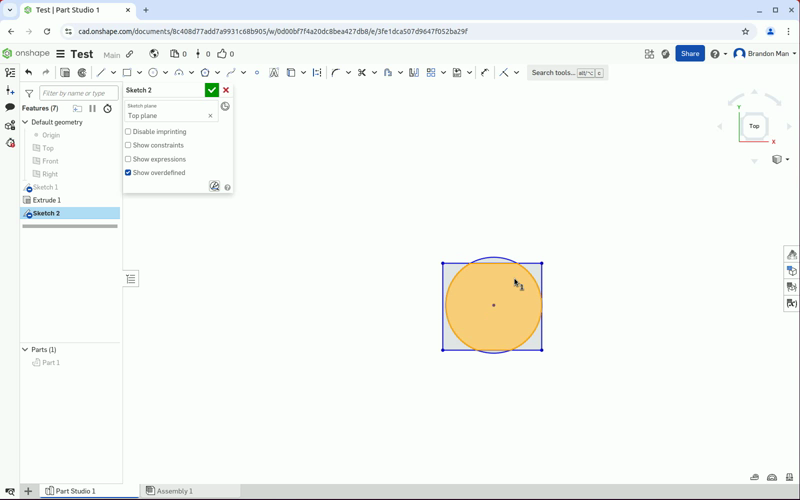
scroll(-6)
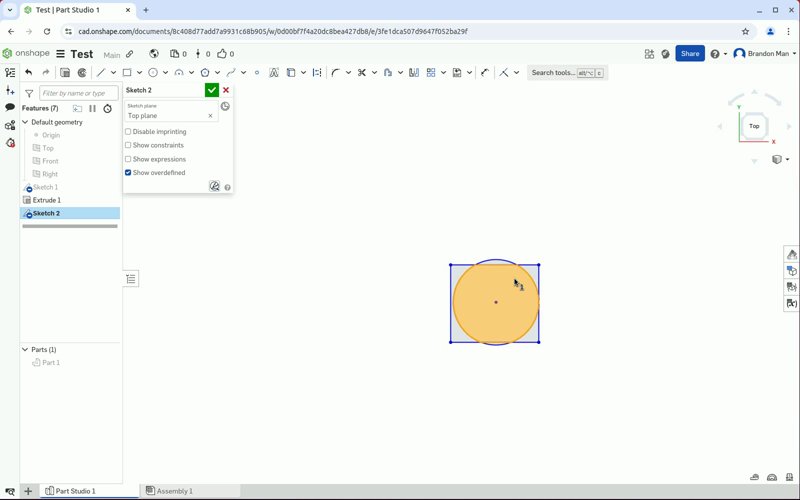
scroll(-6)
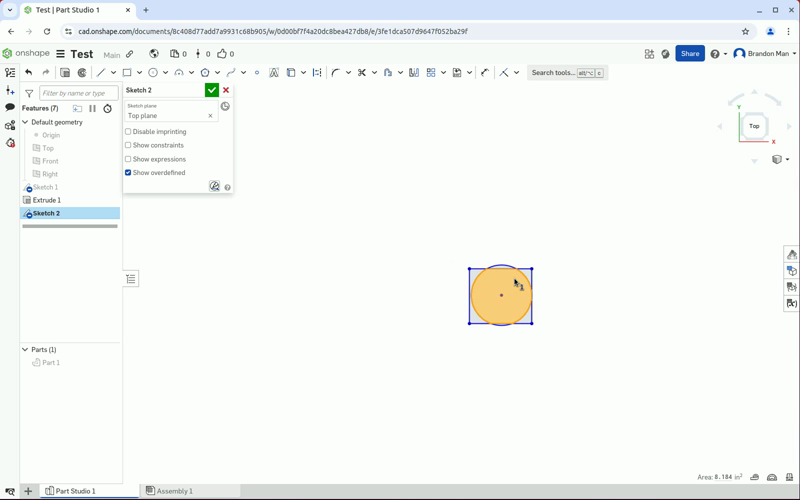
scroll(-6)
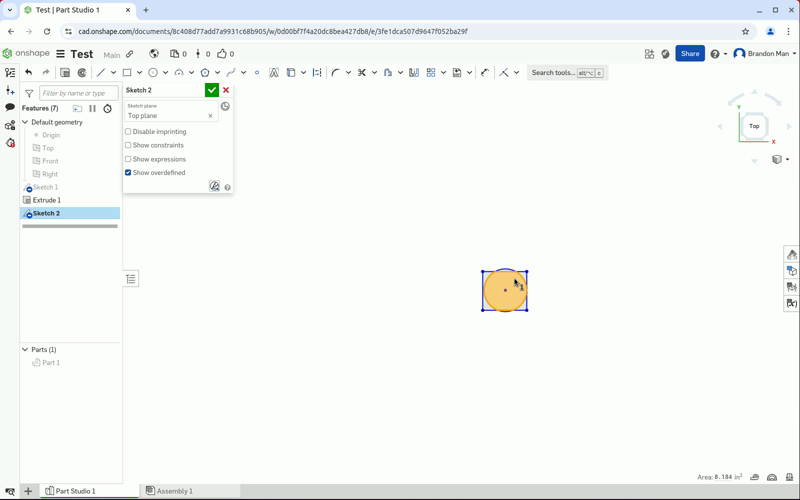
scroll(-6)
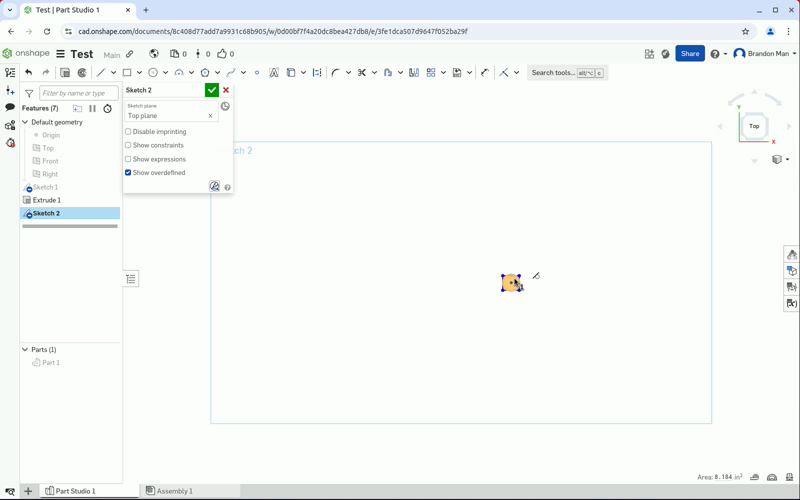
mouse_move(73, 352)
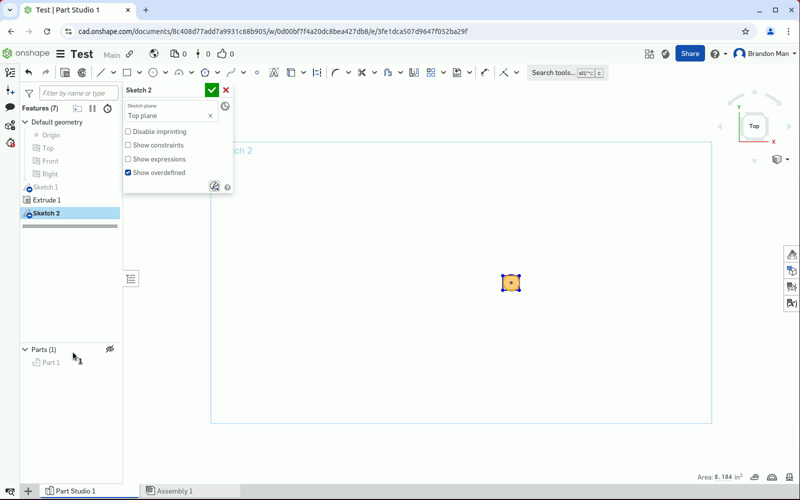
key(shift+y)
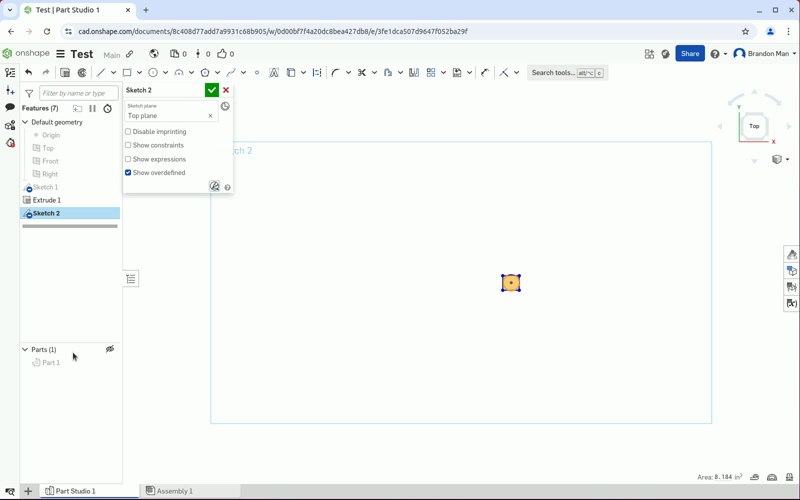
key(shift+e)
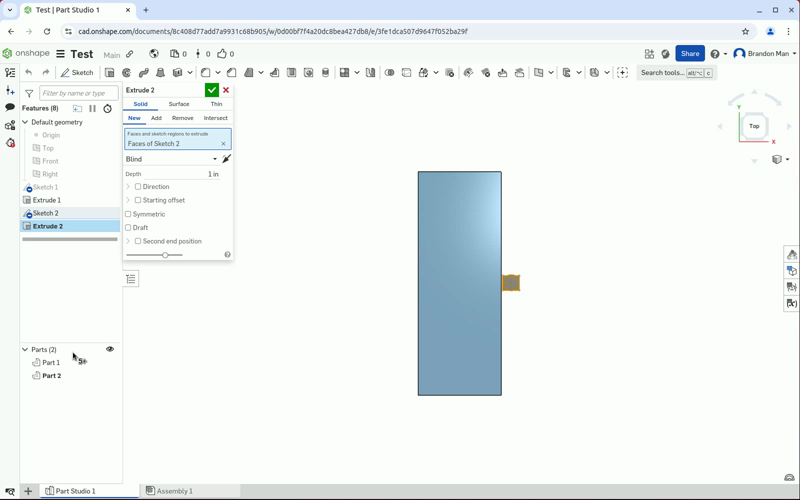
mouse_move(143, 106)
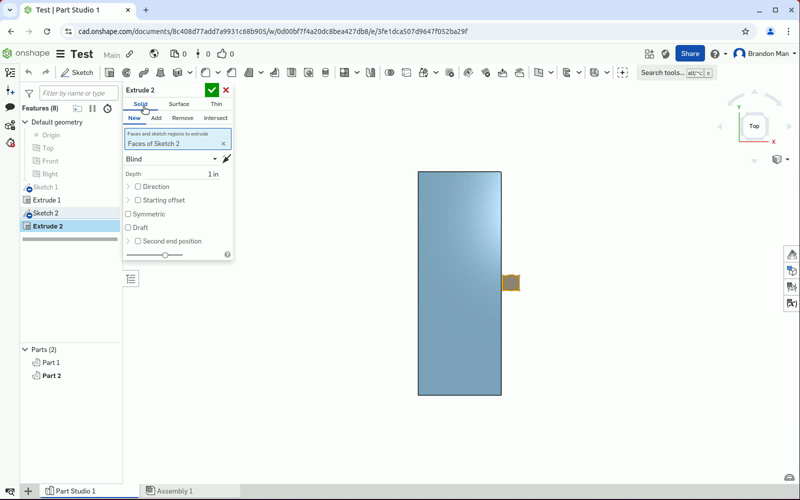
click(143, 106)
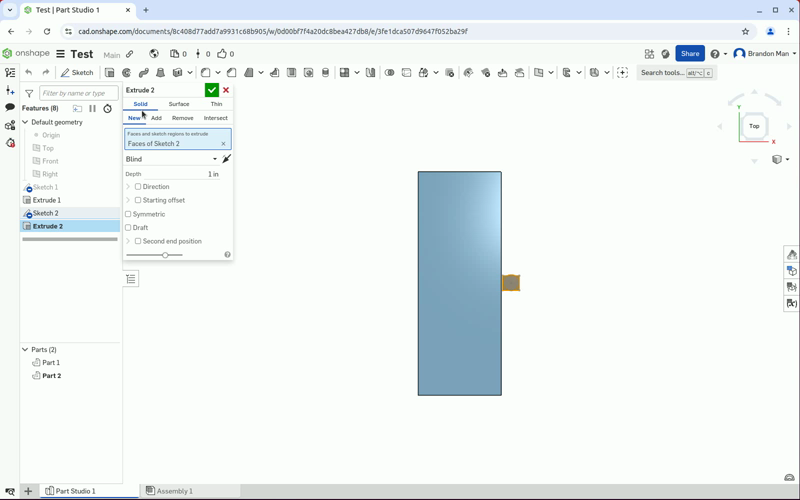
mouse_move(137, 120)
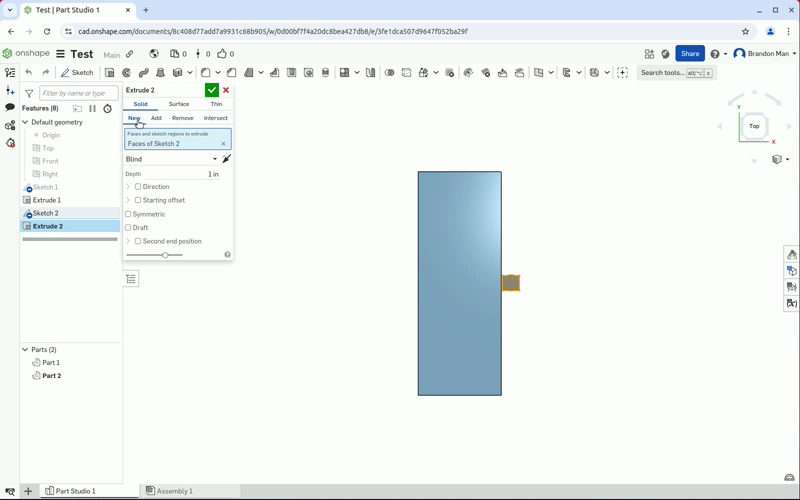
click(137, 120)
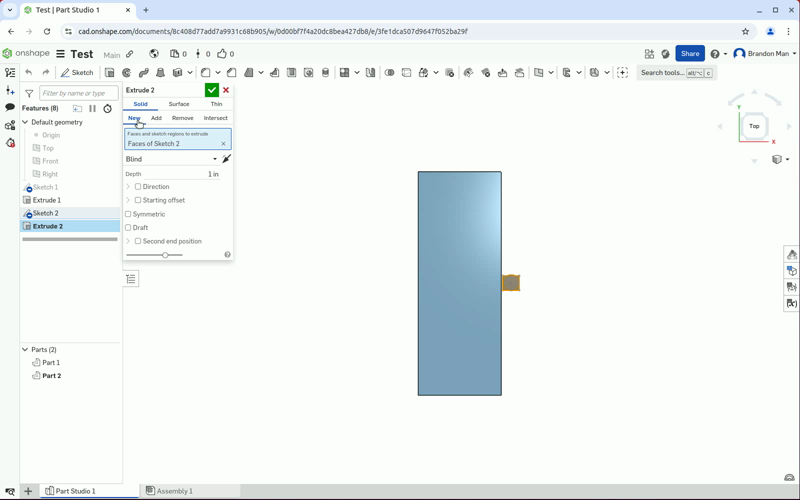
key(tab, 4)
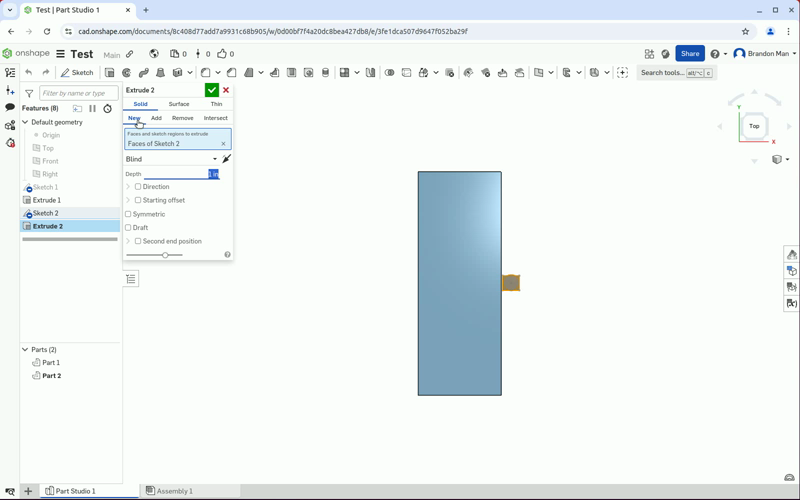
text(8.906)
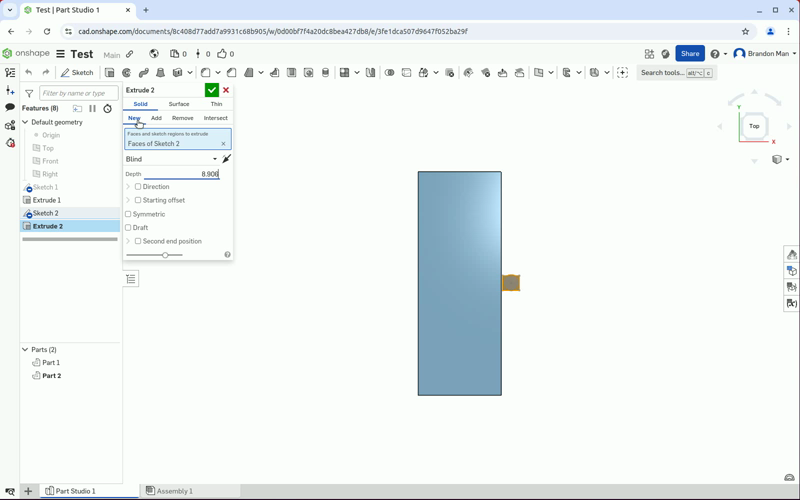
key(enter)
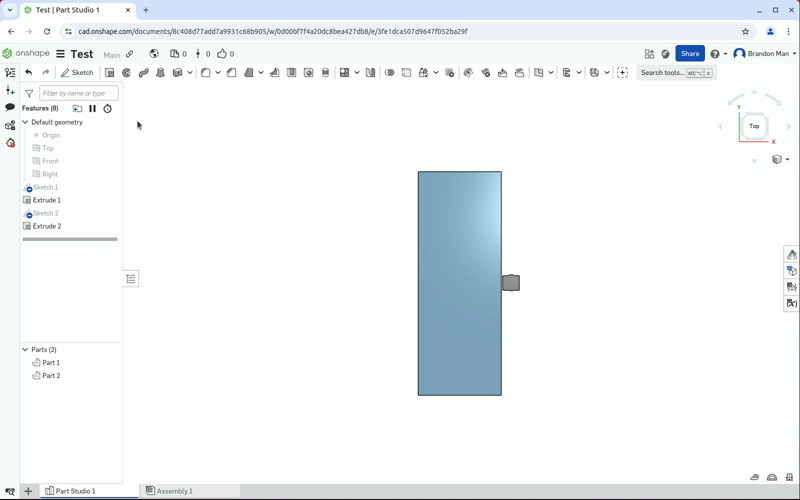
key(shift+h)
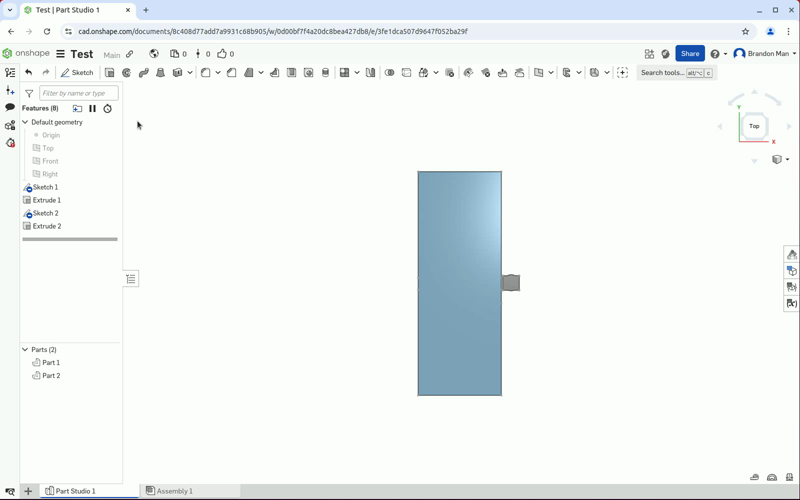
key(shift+h)
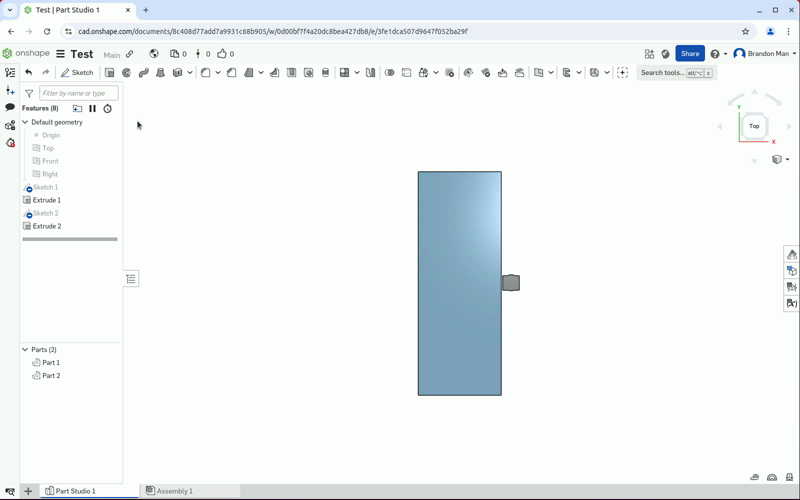
mouse_move(73, 189)
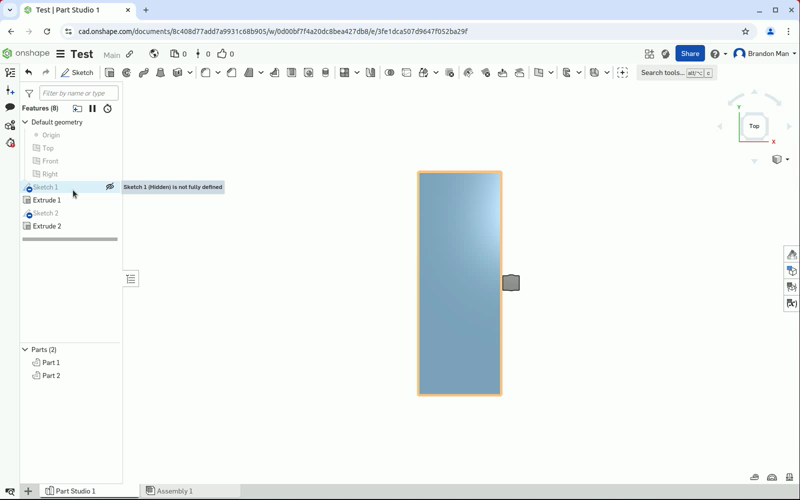
click(73, 189)
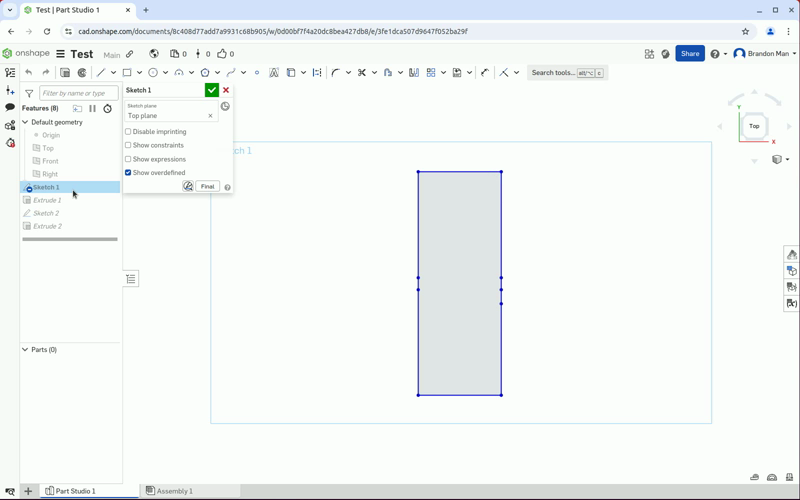
mouse_move(229, 92)
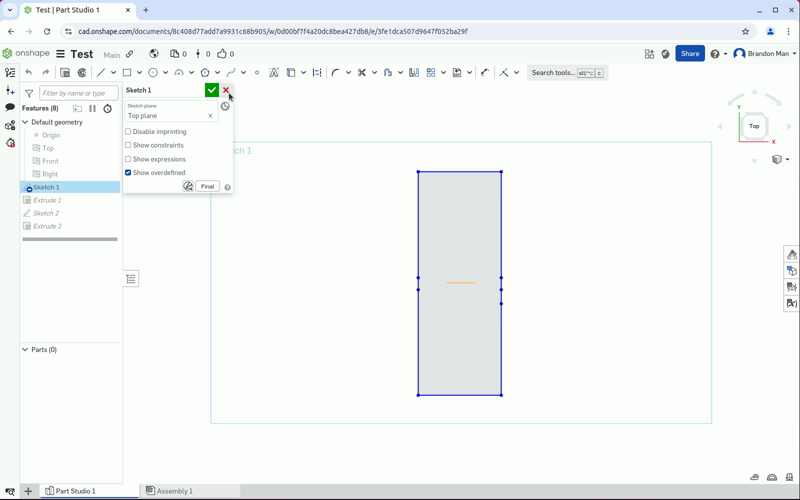
click(229, 92)
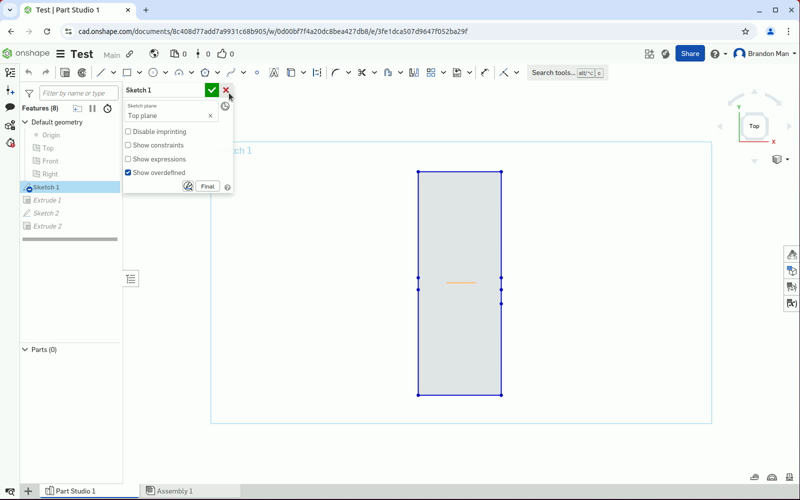
key(shift+s)
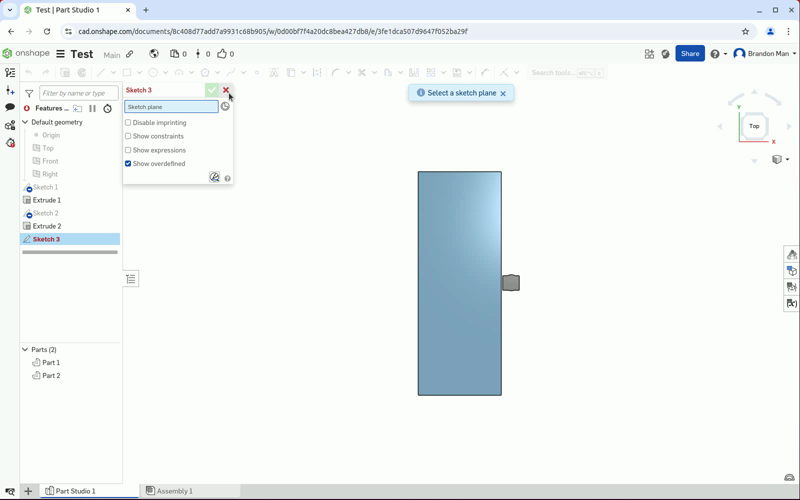
mouse_move(73, 150)
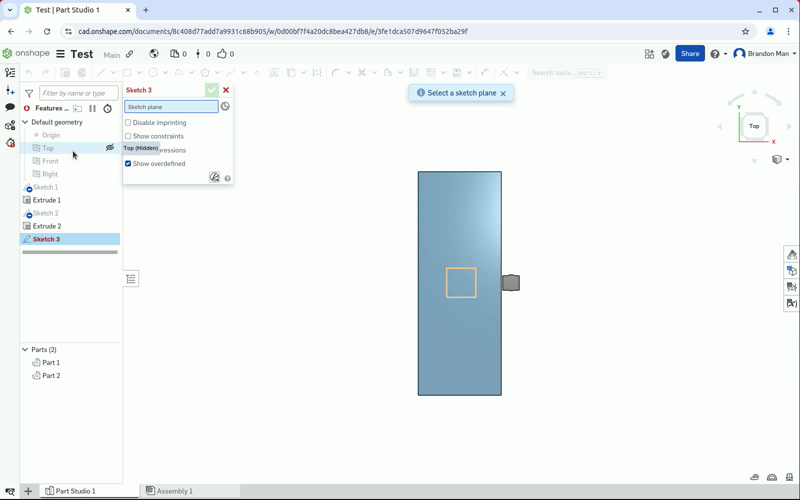
click(73, 150)
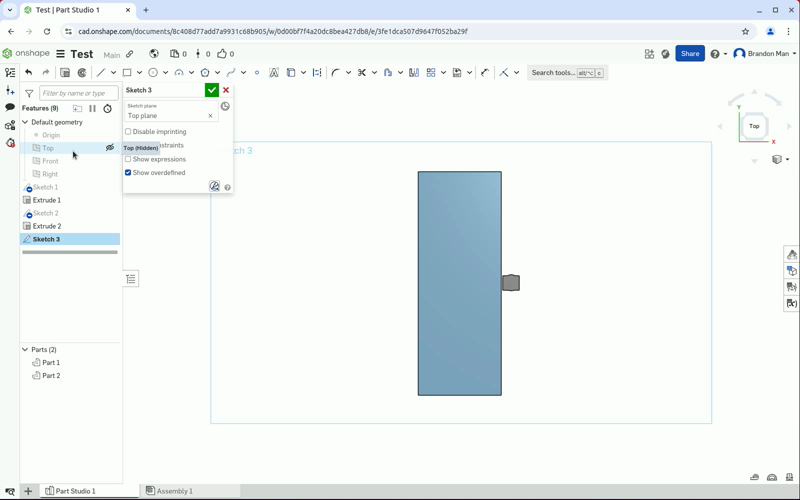
mouse_move(73, 352)
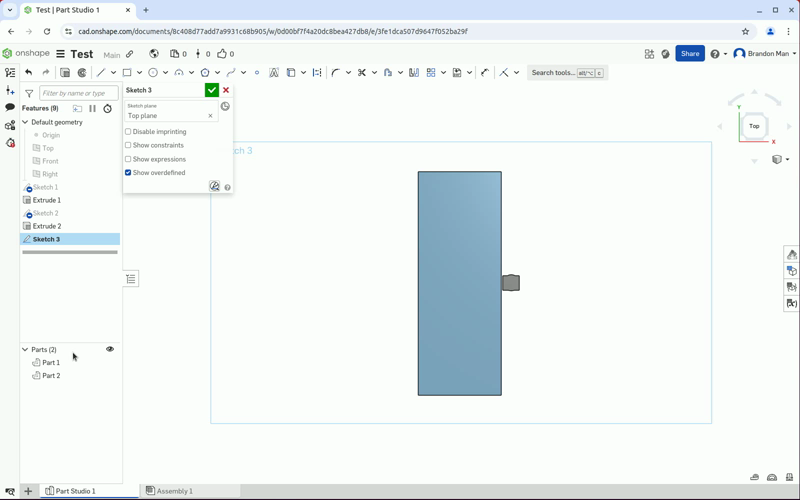
key(y)
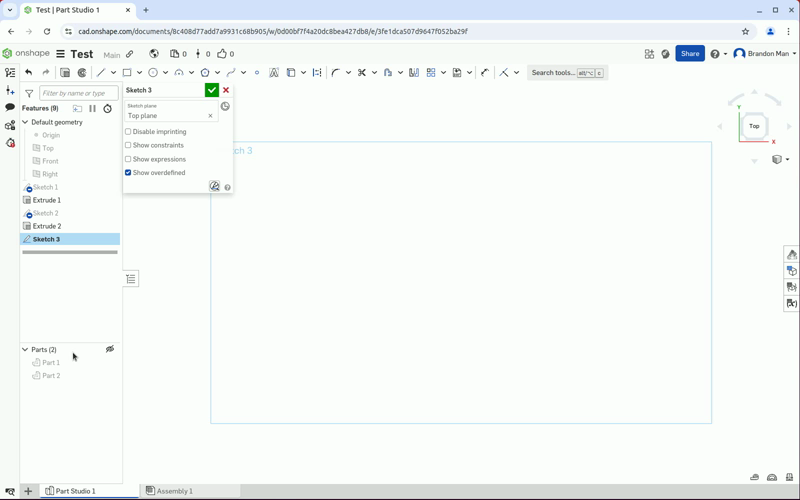
key(l)
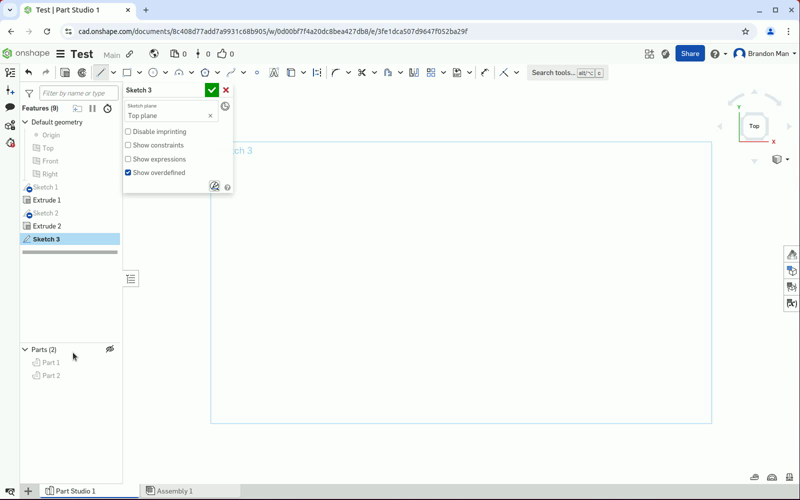
key_down(shift)
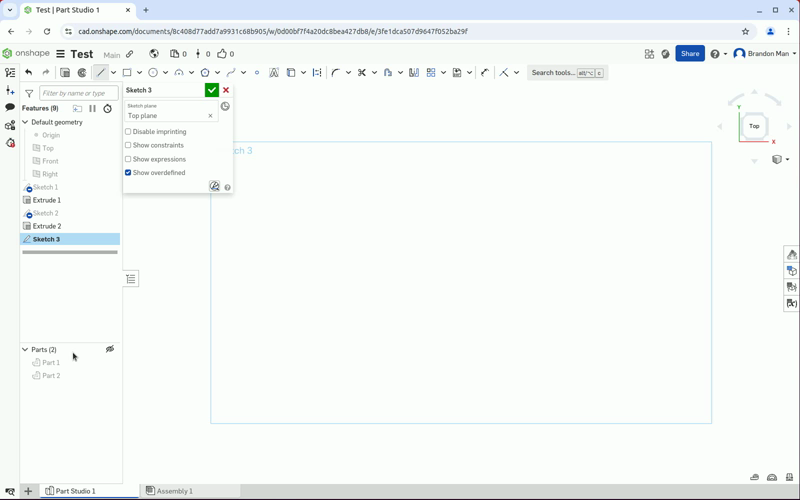
mouse_move(403, 290)
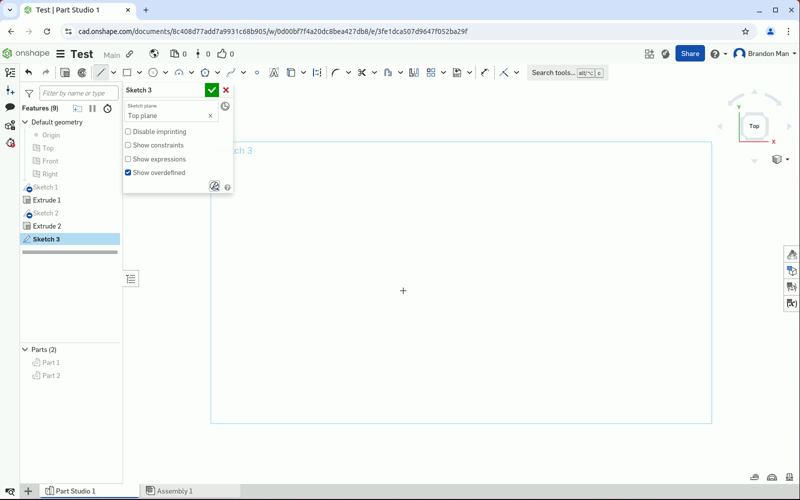
click(403, 290)
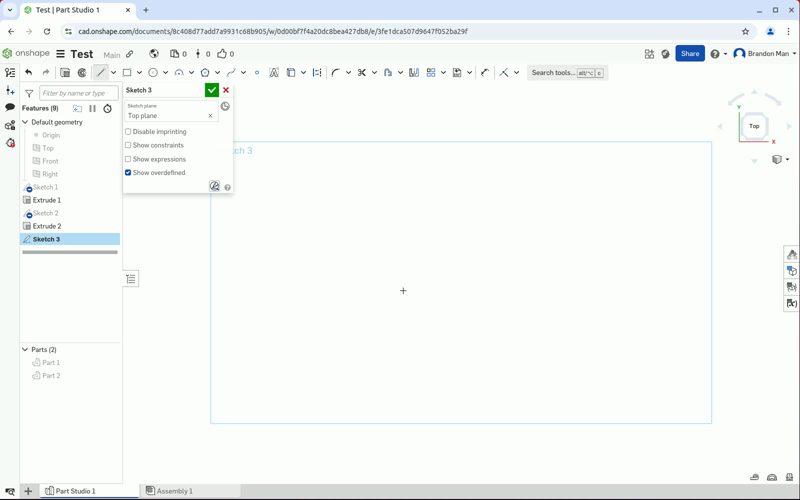
key_up(shift)
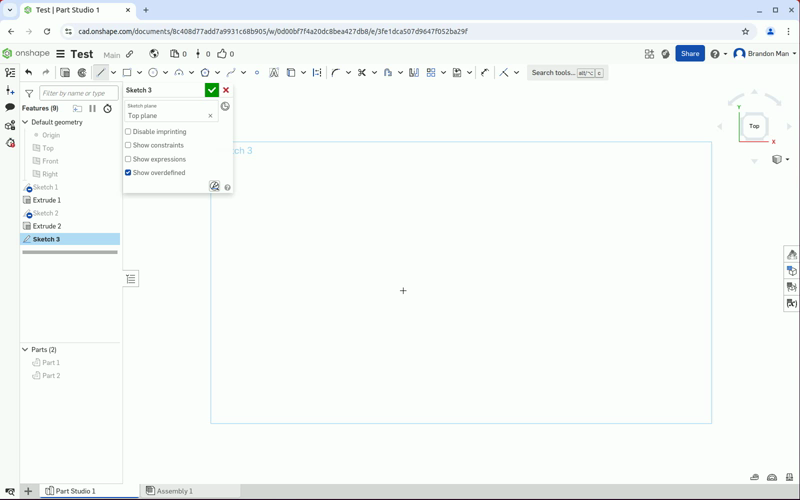
key_down(shift)
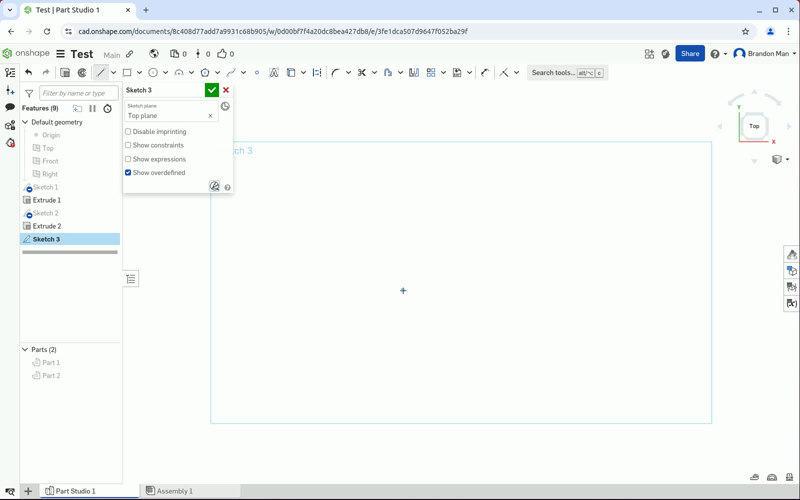
mouse_move(433, 290)
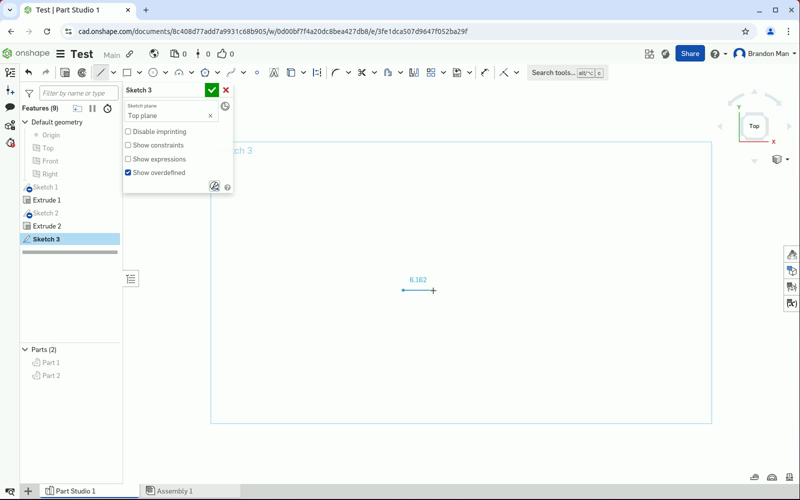
mouse_move(419, 290)
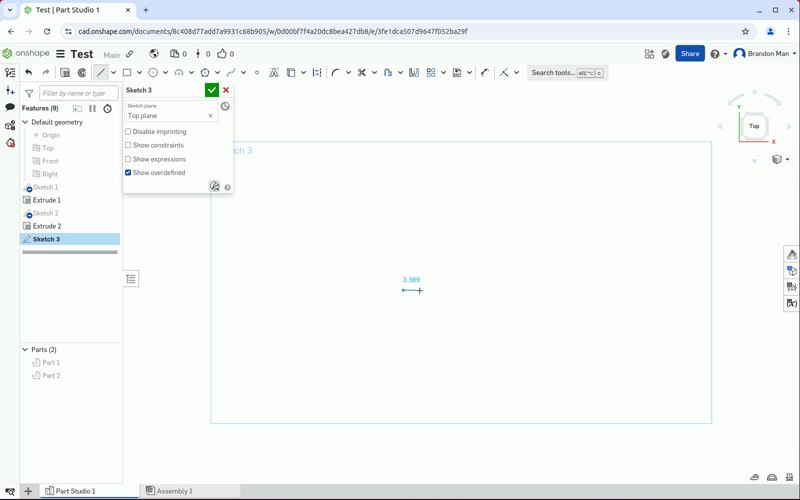
click(419, 290)
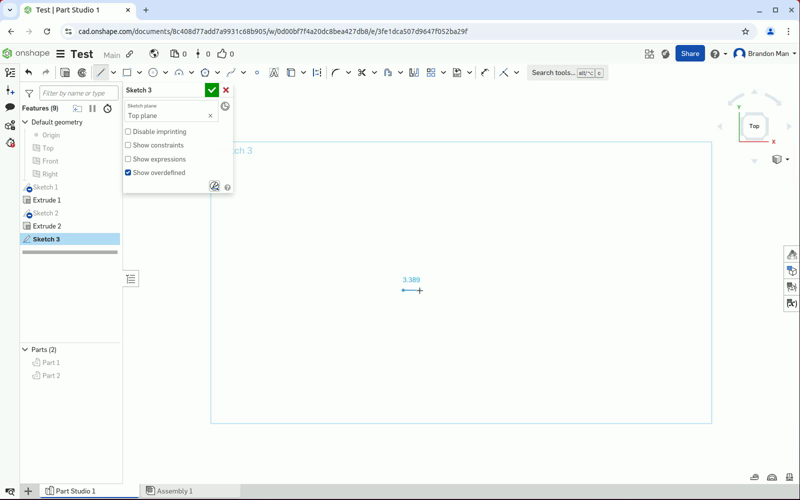
key_up(shift)
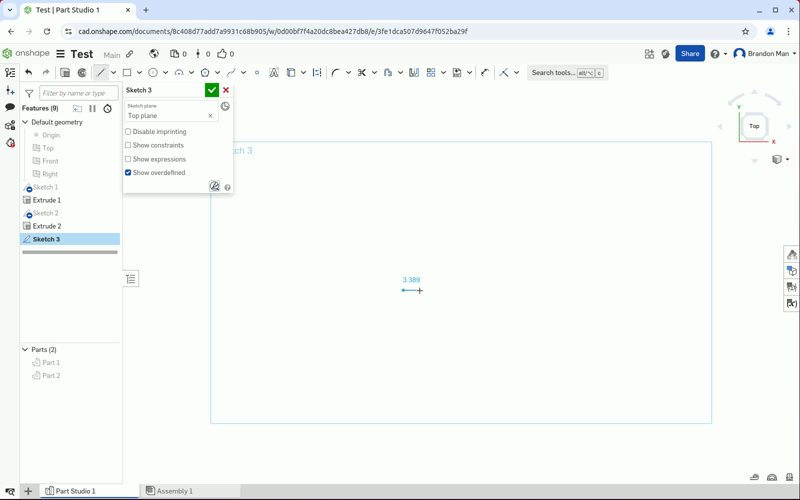
key_down(shift)
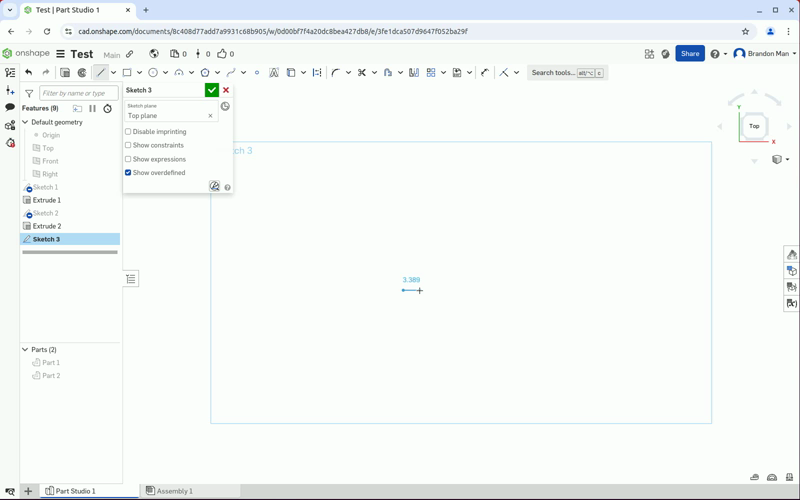
mouse_move(449, 290)
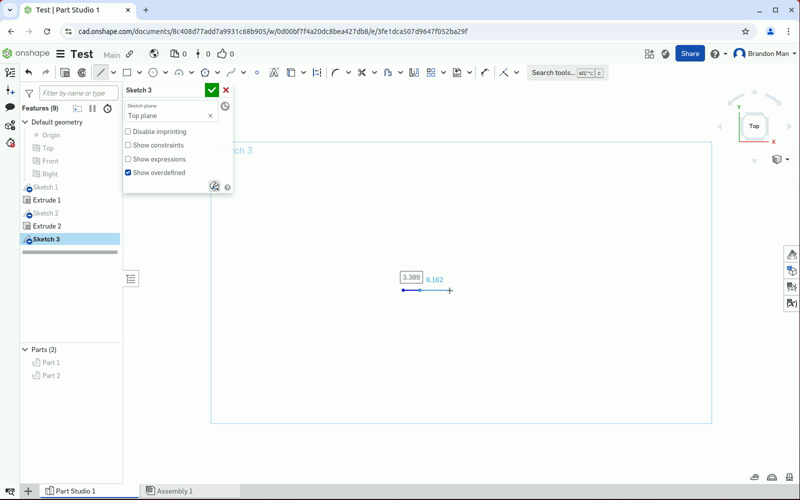
mouse_move(419, 275)
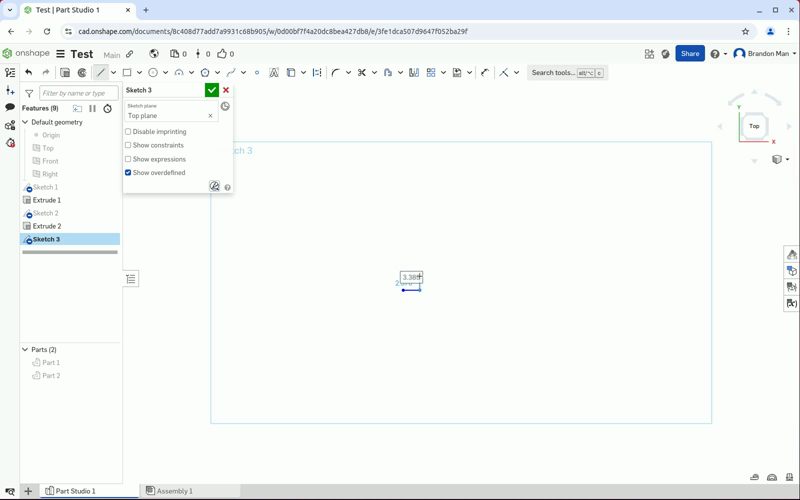
click(419, 275)
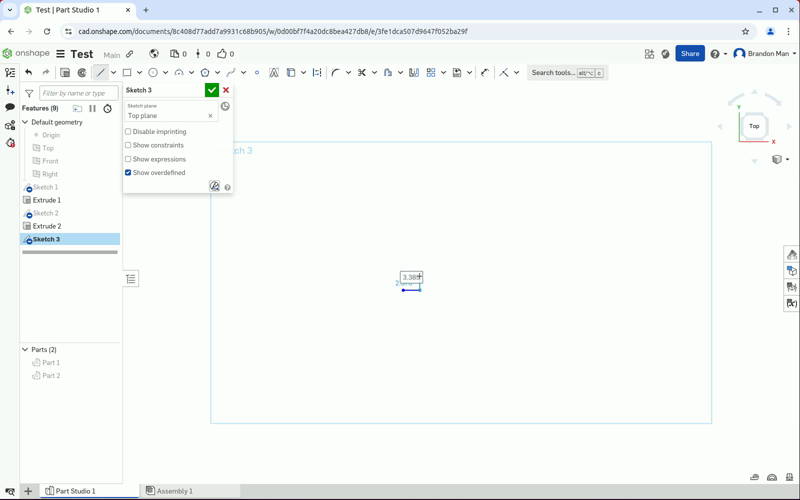
key_up(shift)
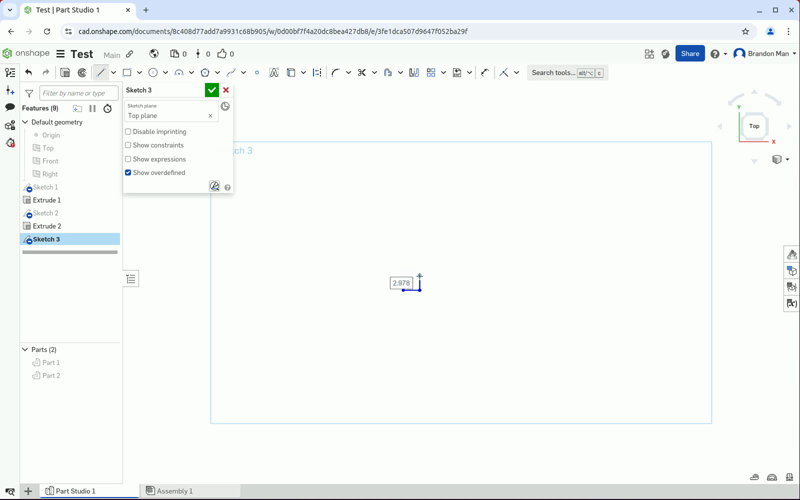
key_down(shift)
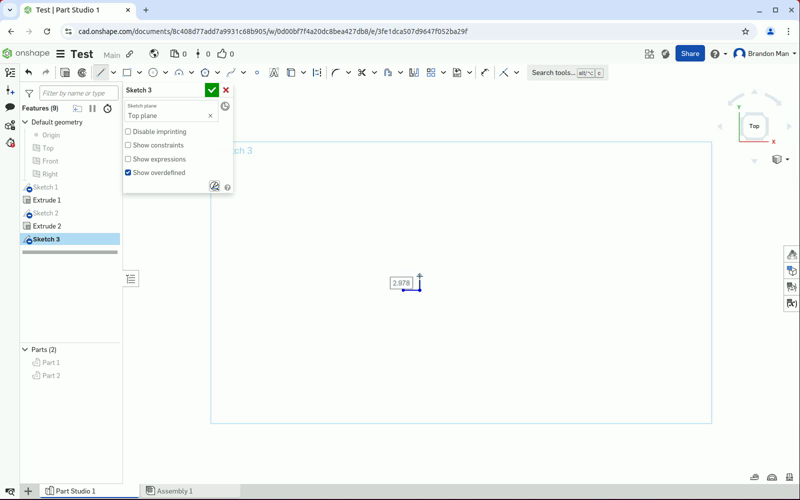
mouse_move(449, 275)
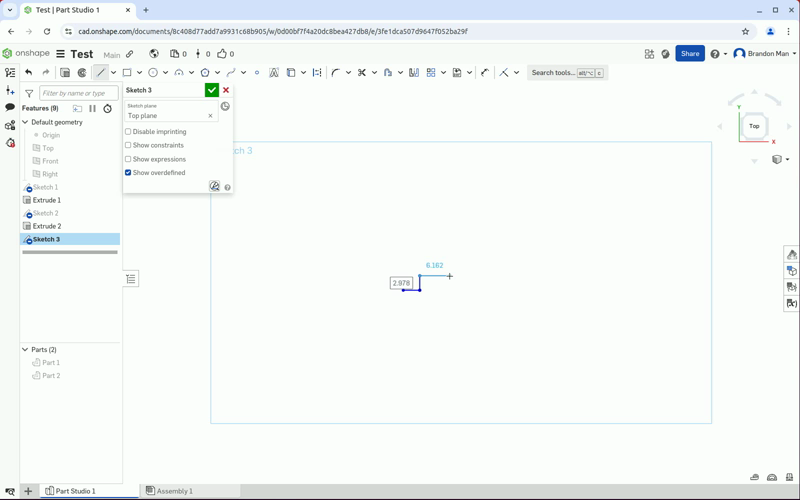
mouse_move(403, 275)
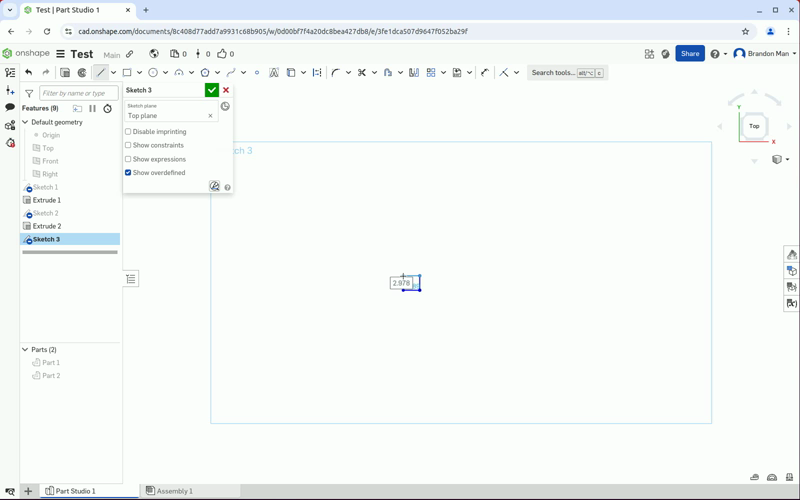
click(403, 275)
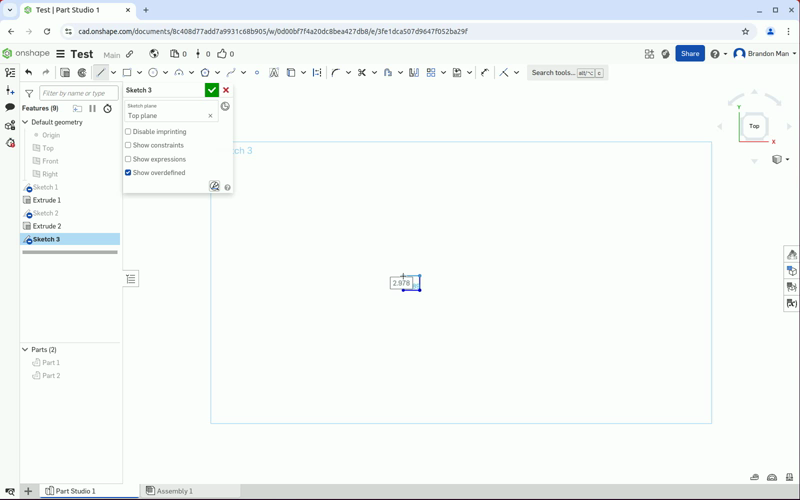
key_up(shift)
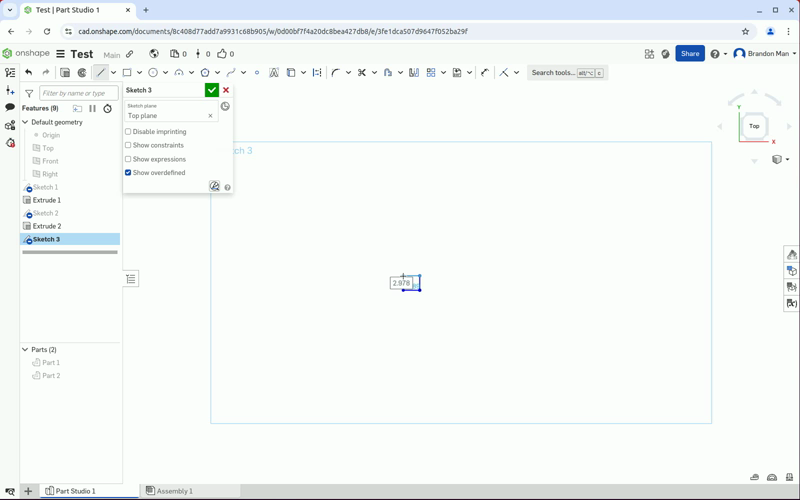
mouse_move(433, 275)
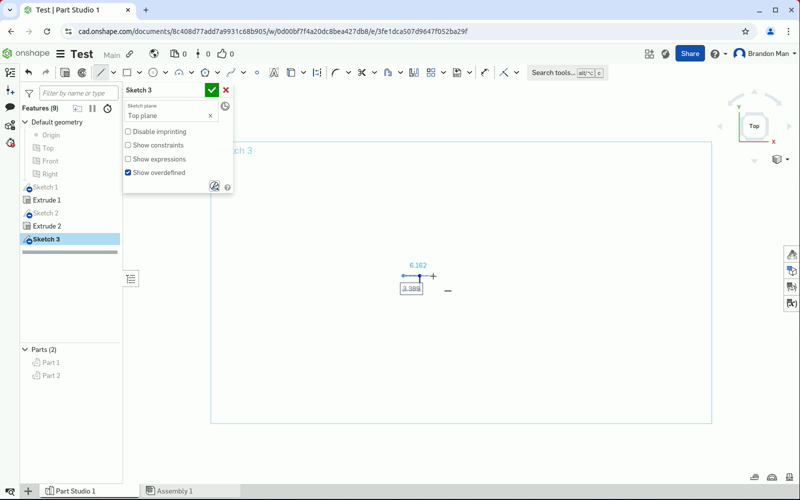
key_down(shift)
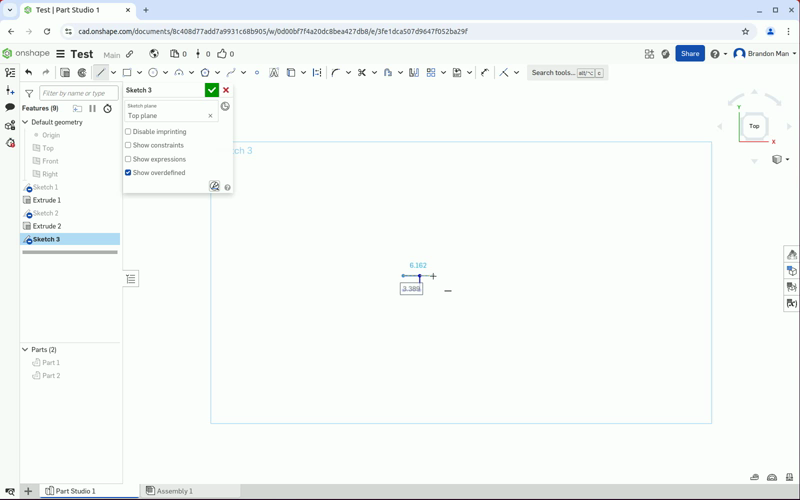
mouse_move(403, 290)
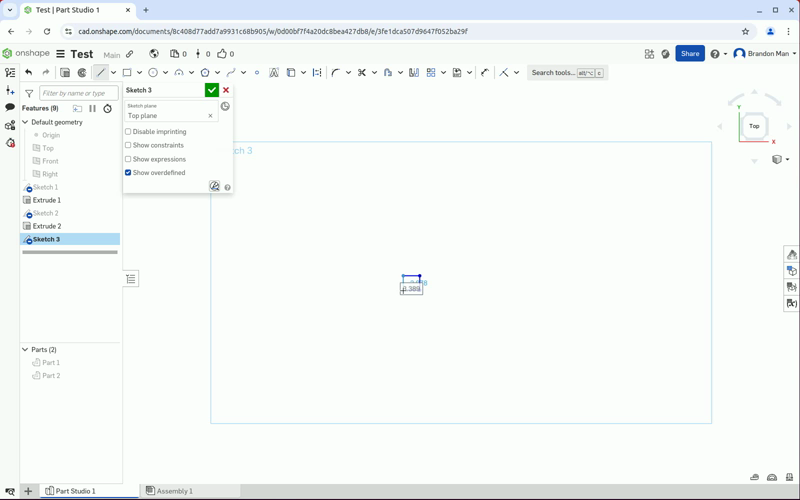
key_up(shift)
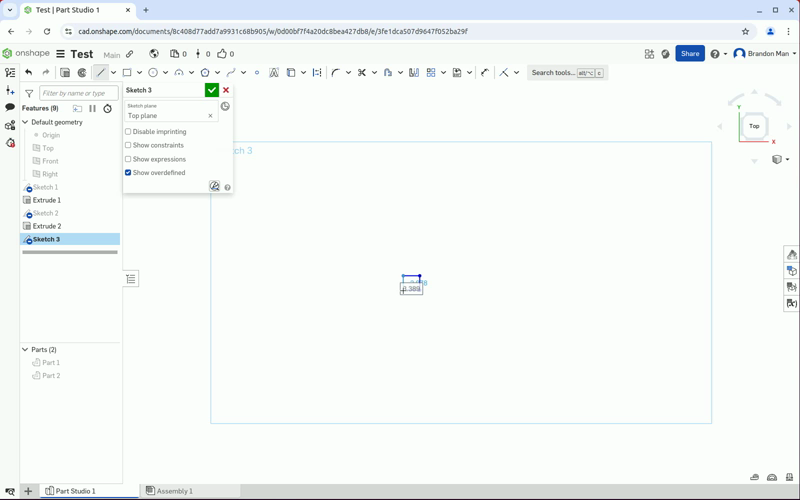
click(403, 290)
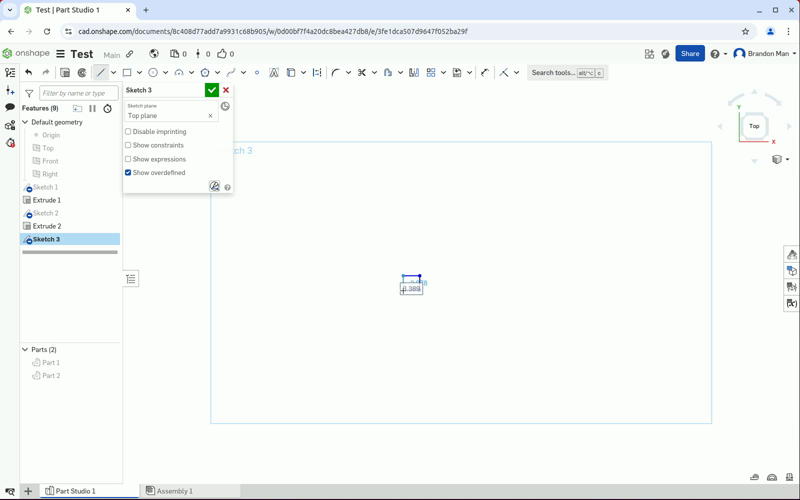
key(esc)
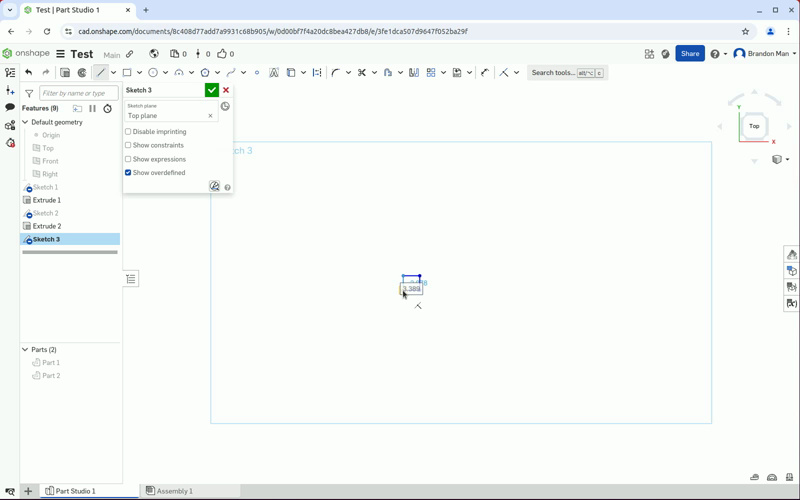
key(c)
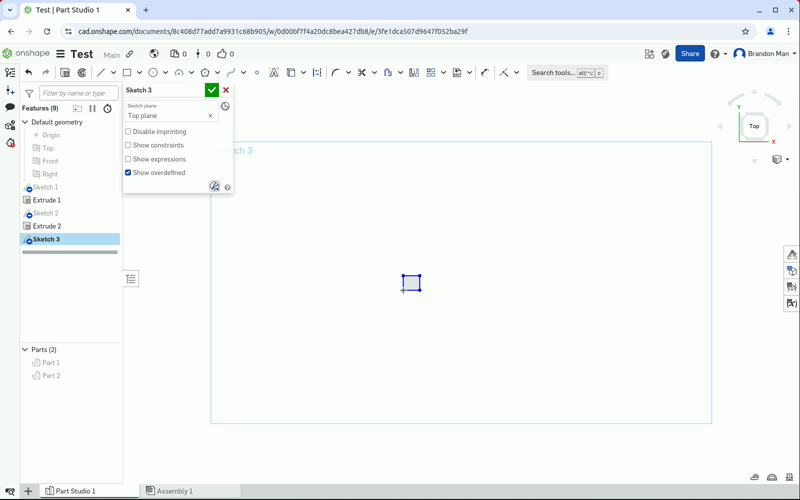
key_down(shift)
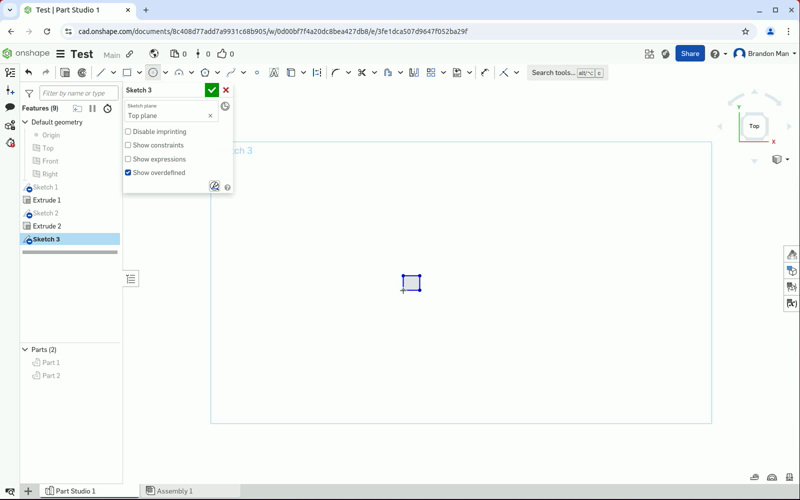
mouse_move(411, 282)
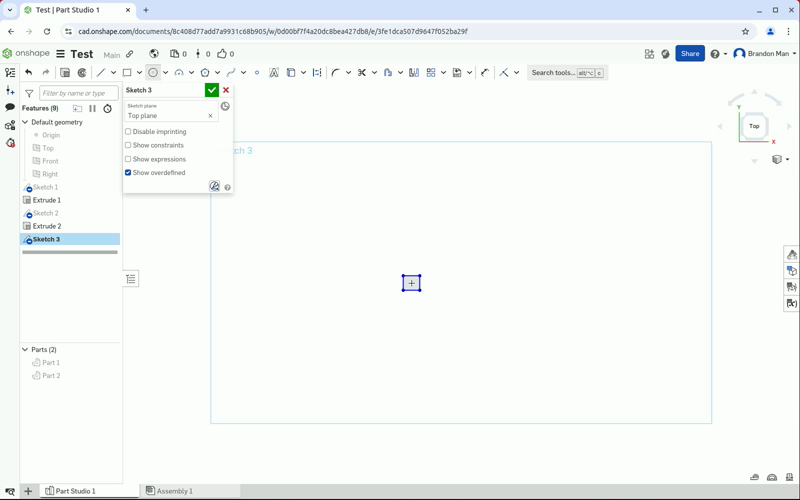
click(411, 282)
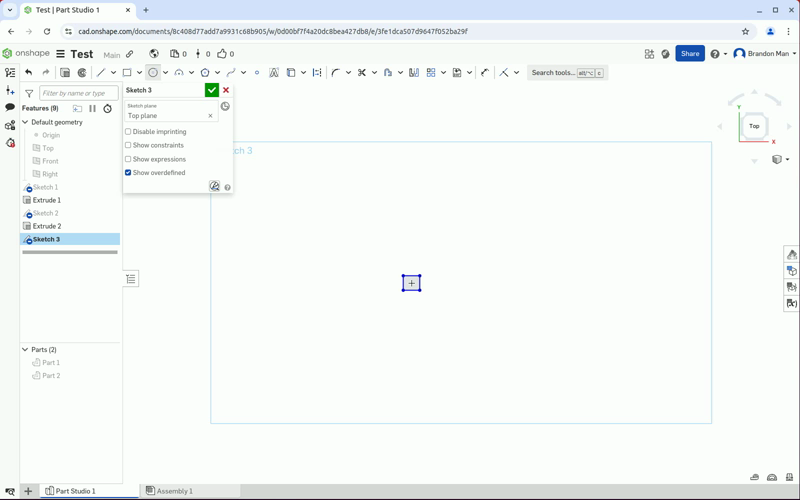
key_up(shift)
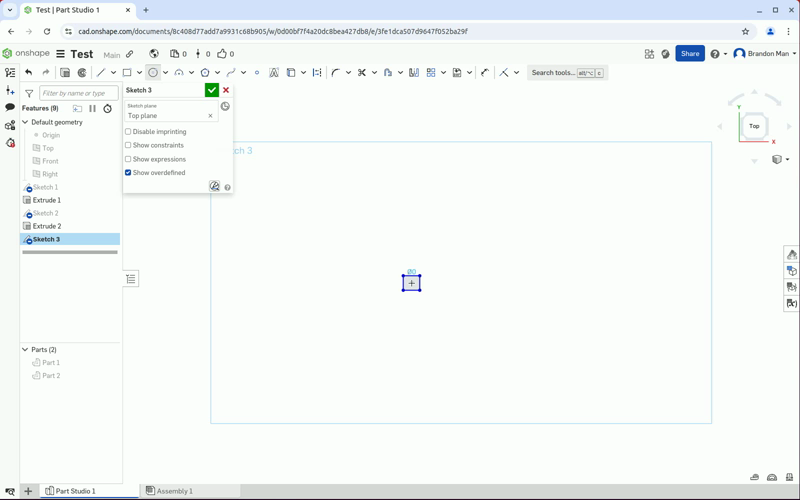
mouse_move(416, 282)
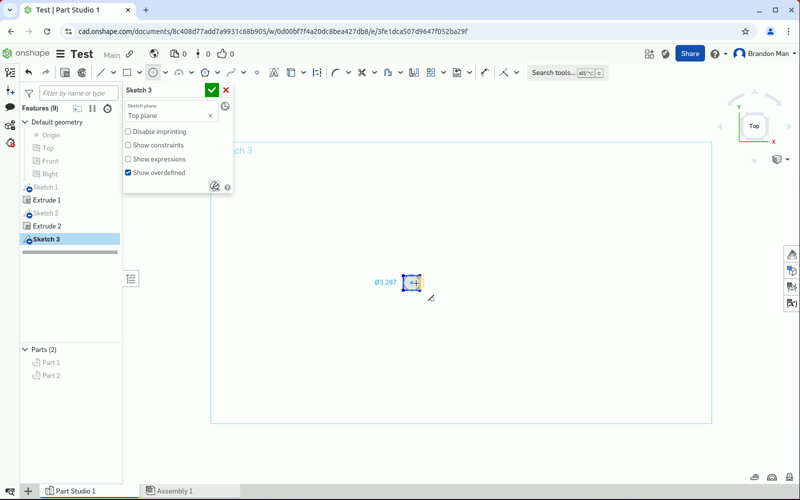
click(416, 282)
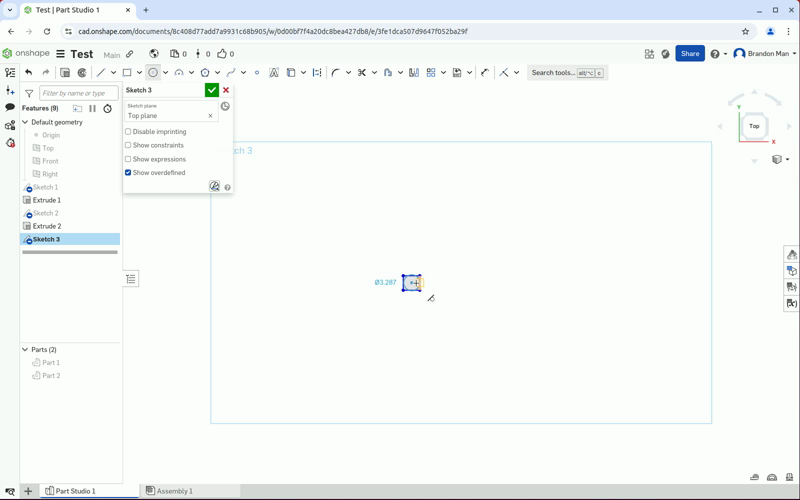
key(esc)
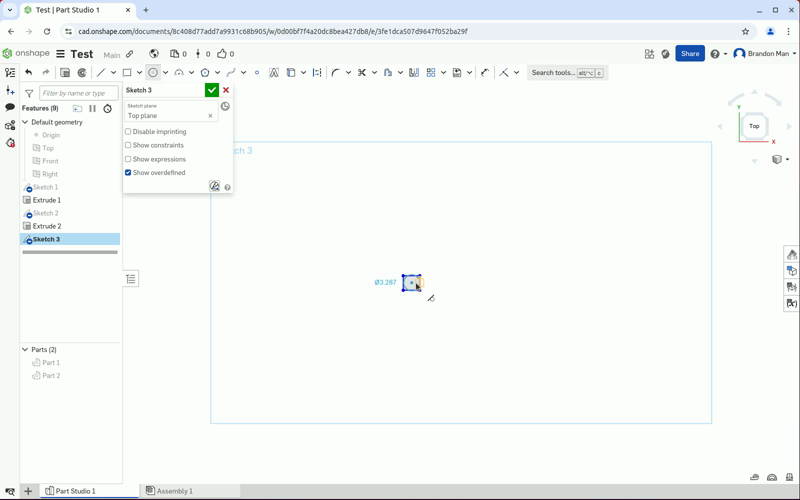
mouse_move(419, 288)
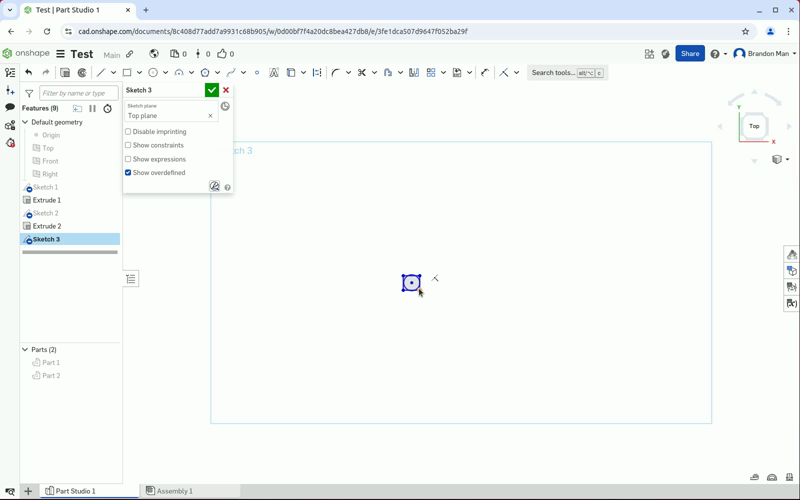
scroll(6)
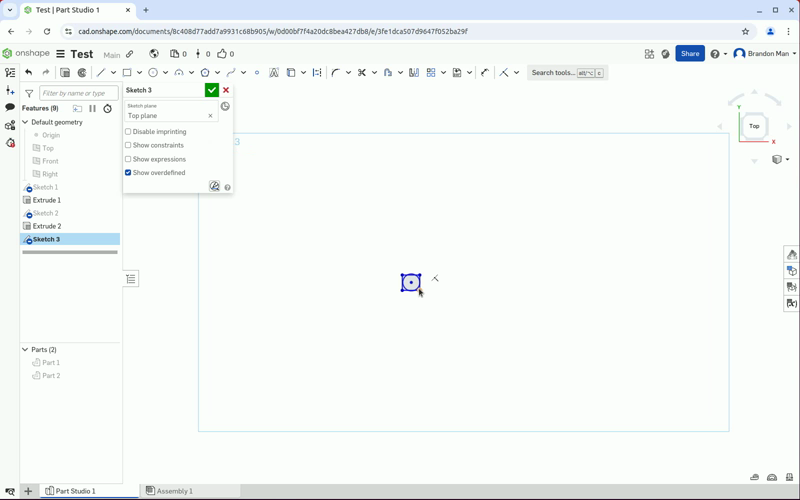
scroll(6)
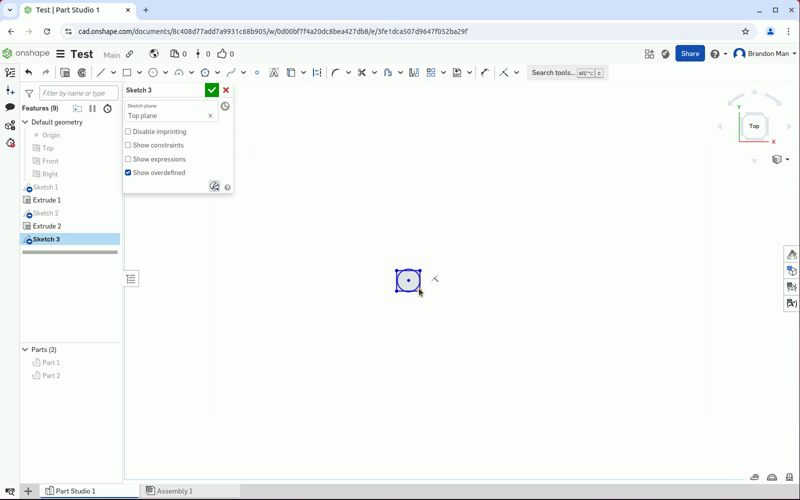
scroll(6)
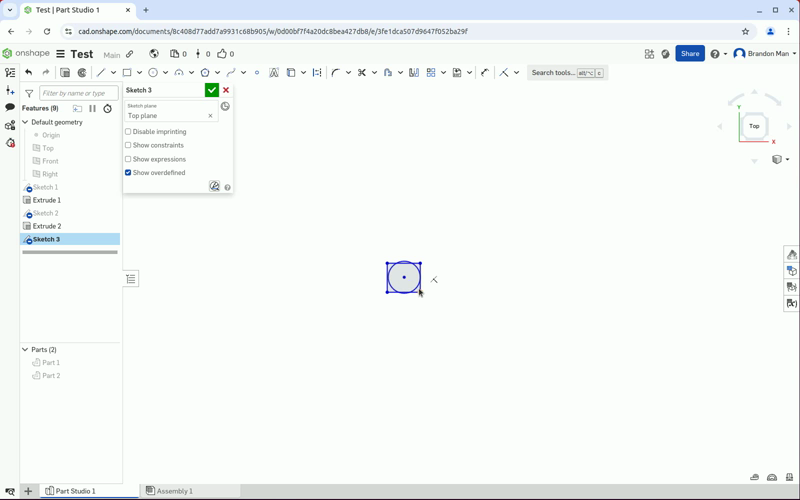
scroll(6)
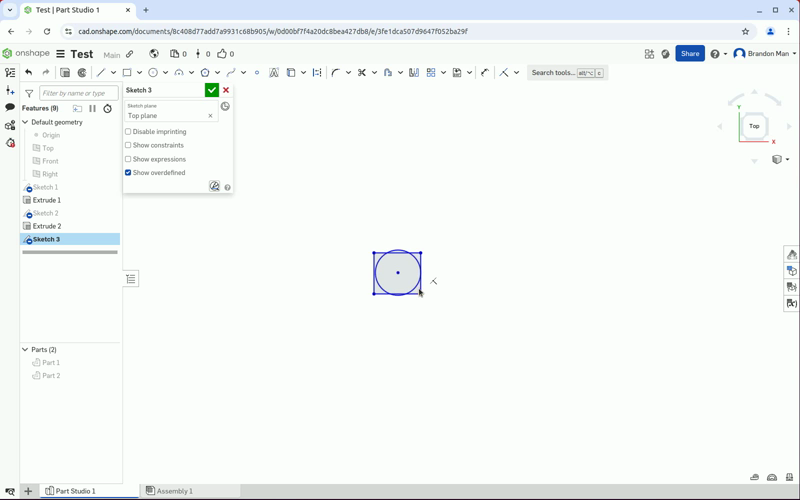
scroll(6)
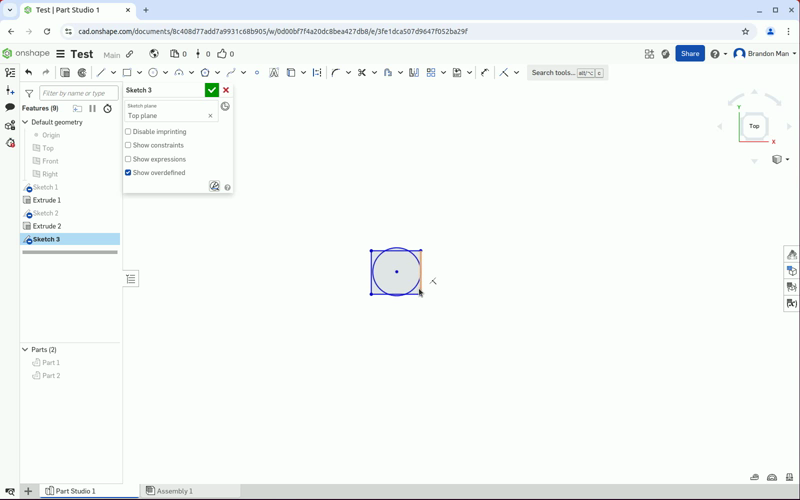
scroll(6)
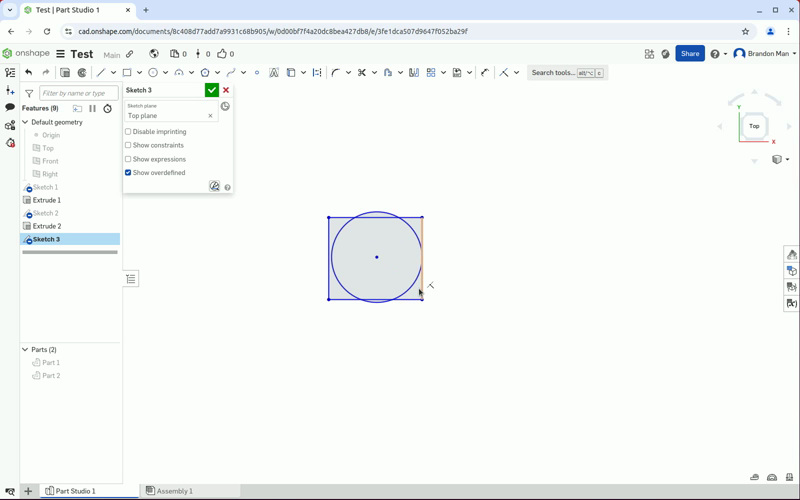
scroll(6)
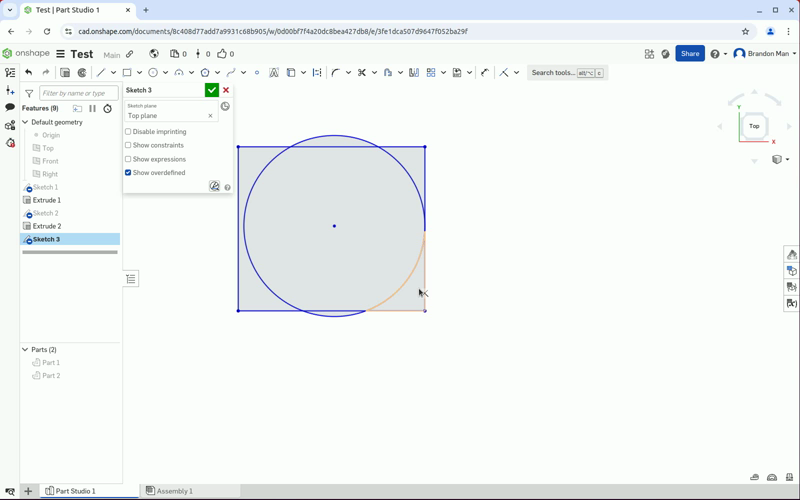
click(419, 288)
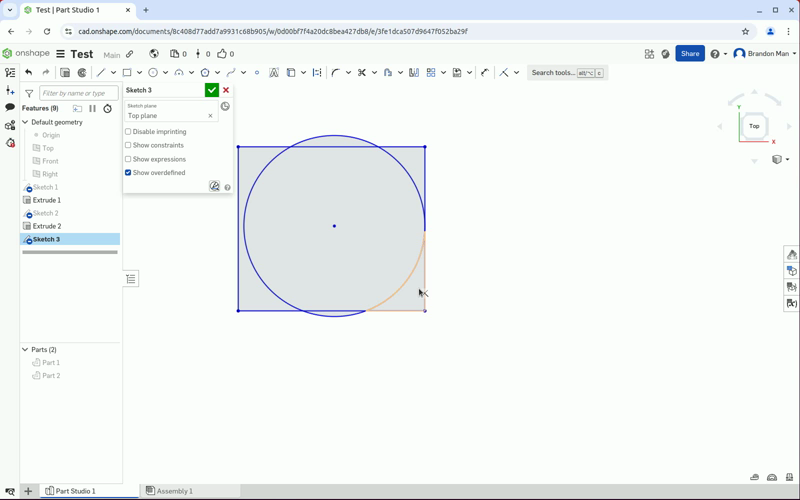
scroll(-6)
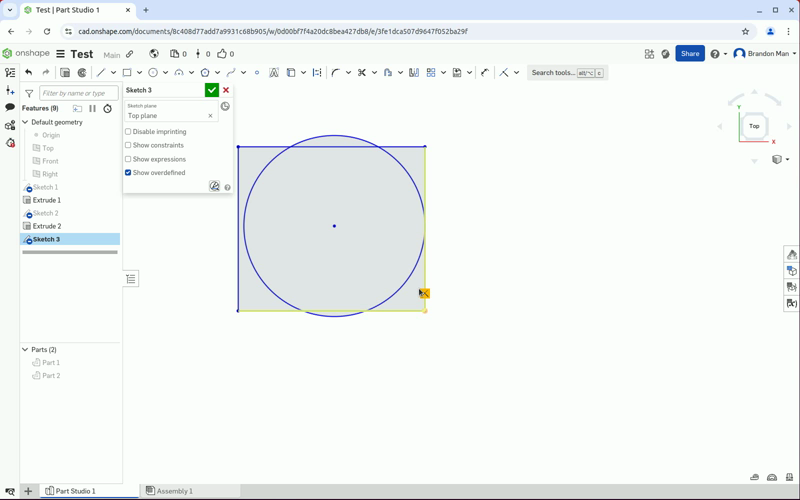
scroll(-6)
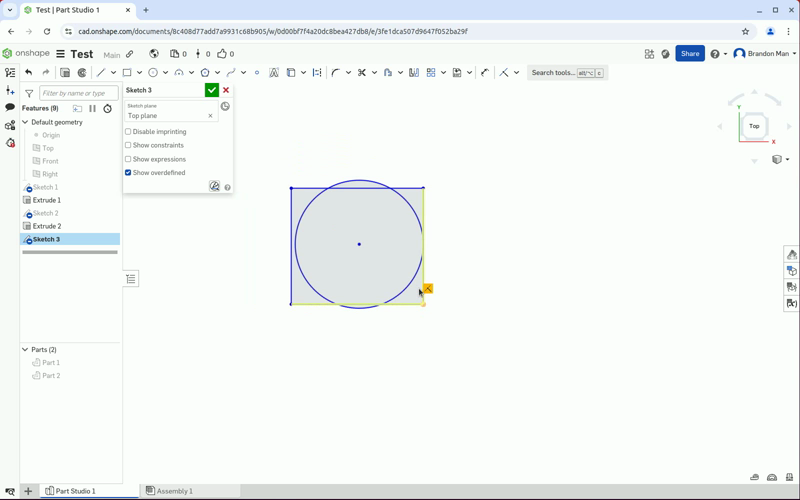
scroll(-6)
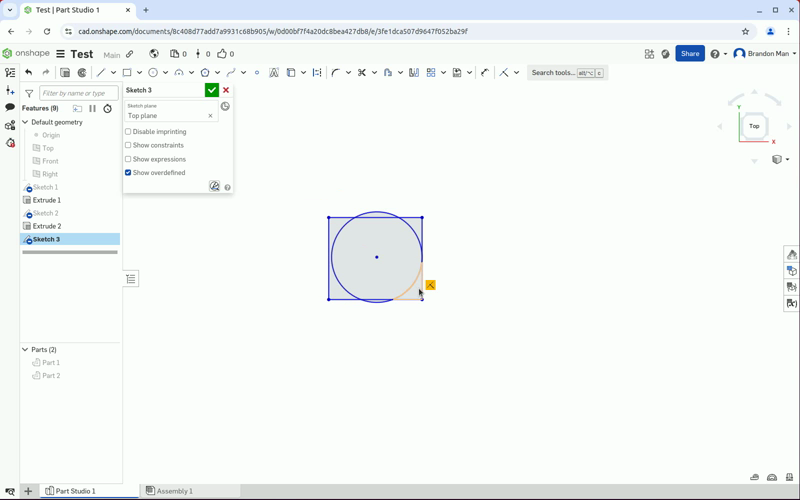
scroll(-6)
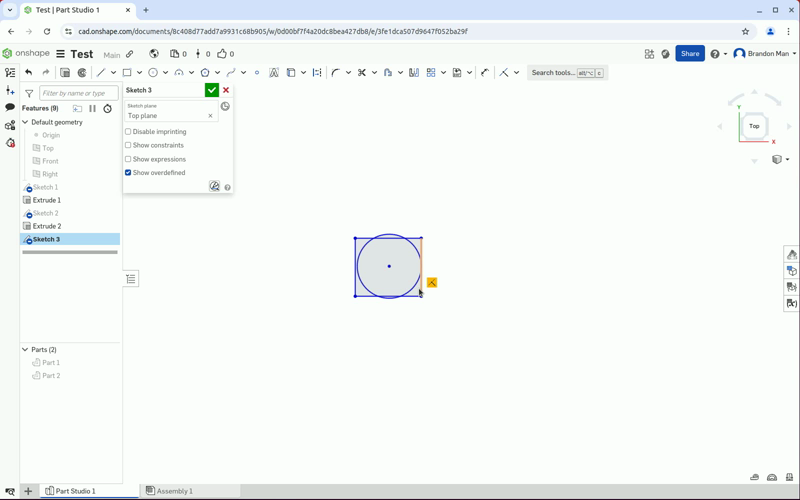
scroll(-6)
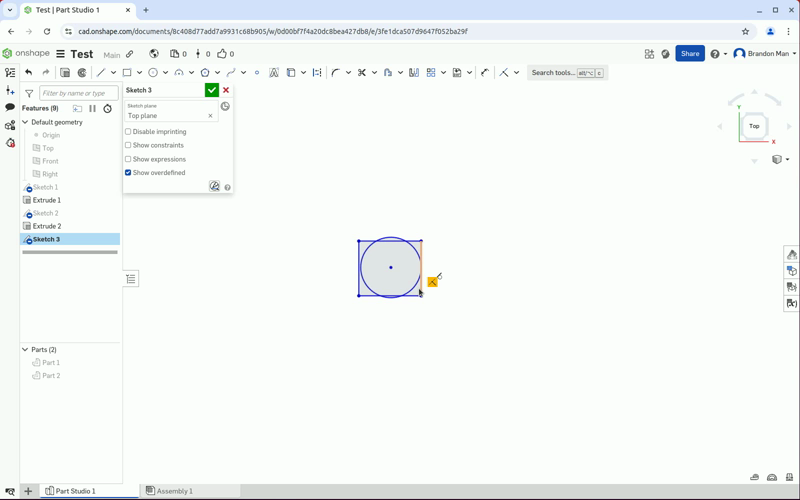
scroll(-6)
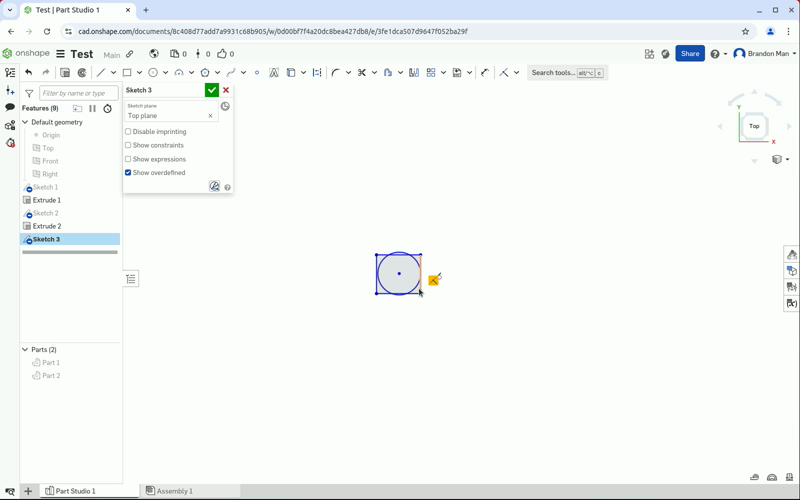
scroll(-6)
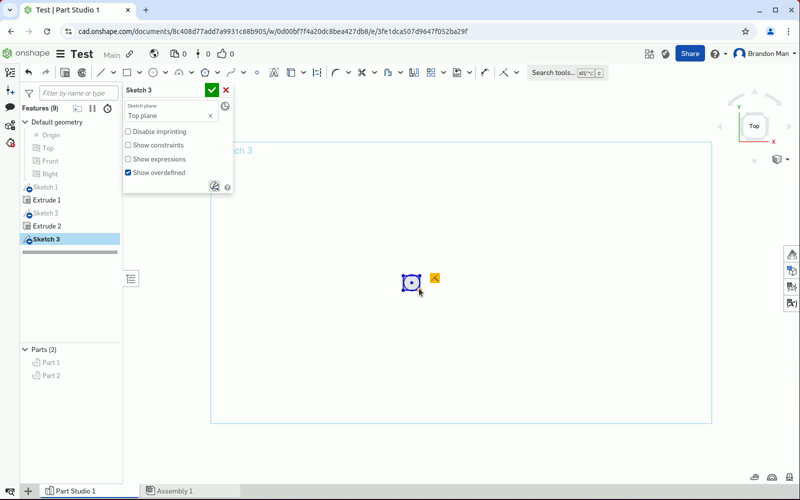
mouse_move(73, 352)
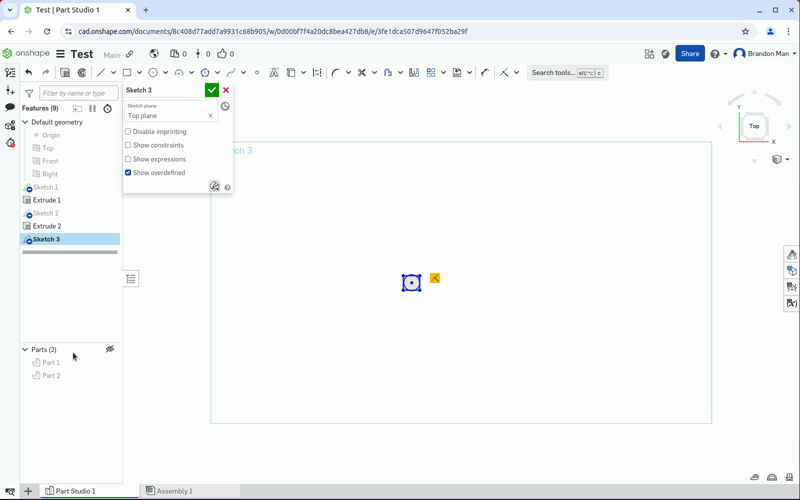
key(shift+y)
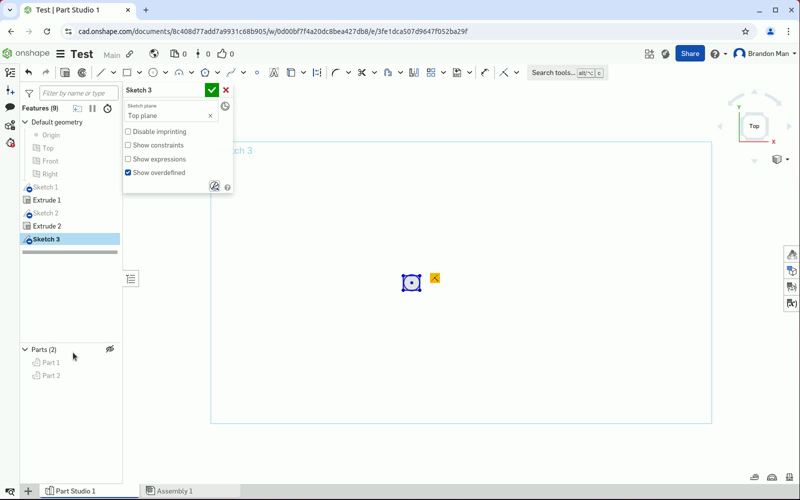
key(shift+e)
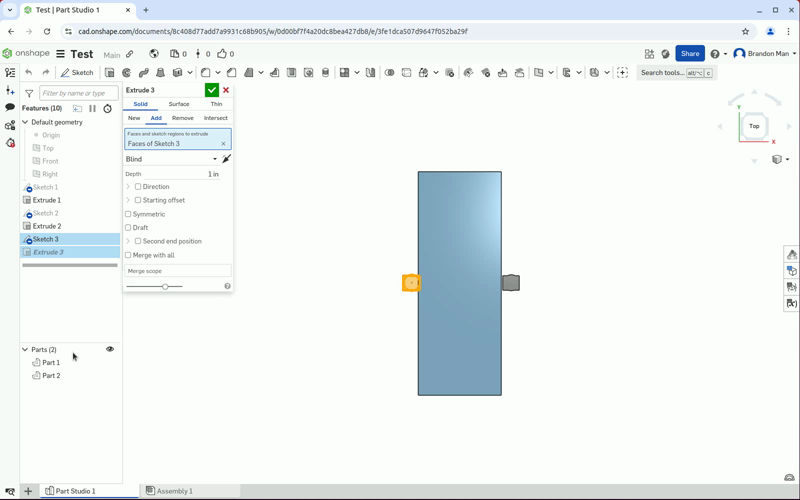
mouse_move(143, 106)
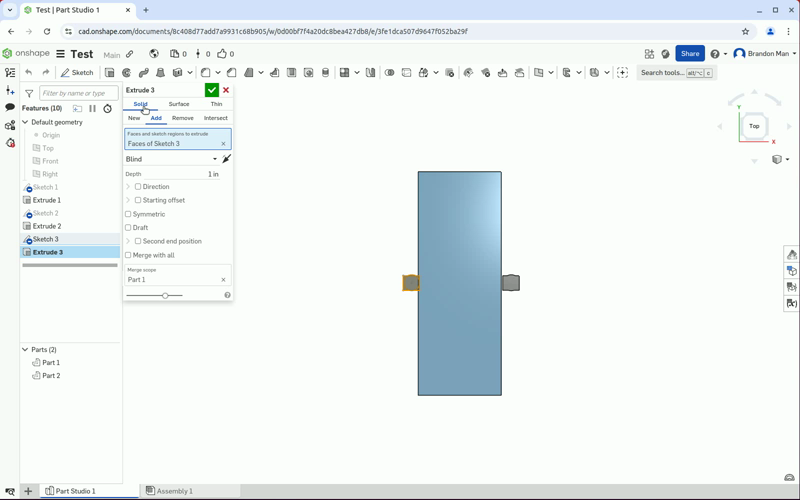
click(143, 106)
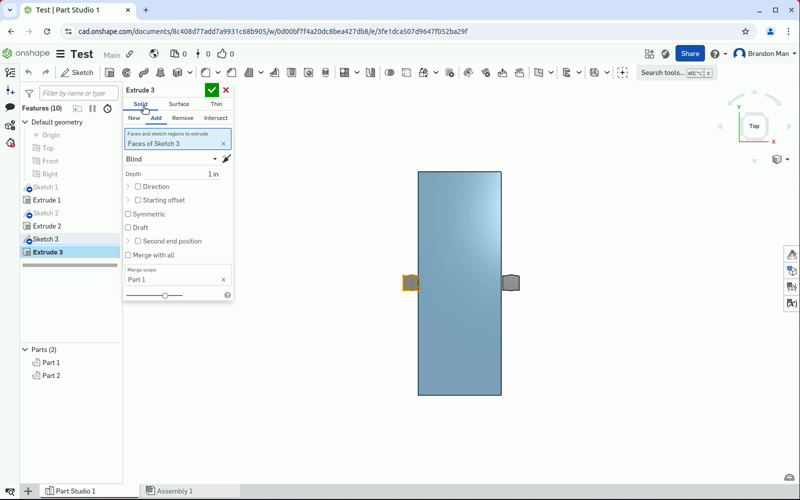
mouse_move(137, 120)
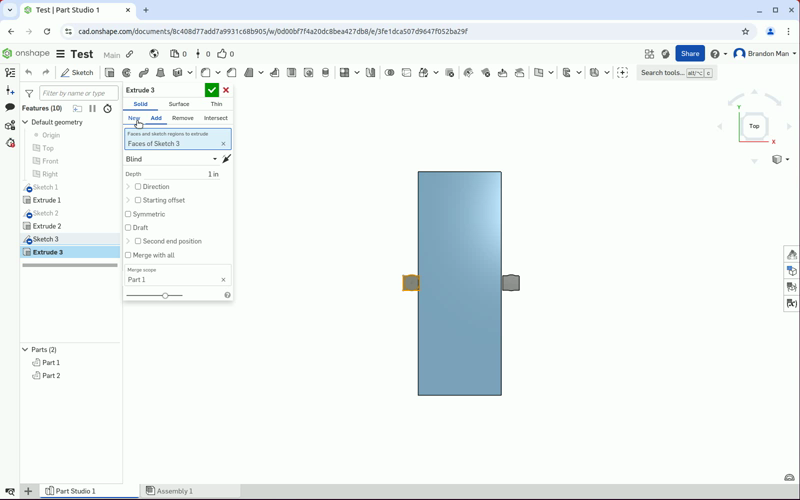
click(137, 120)
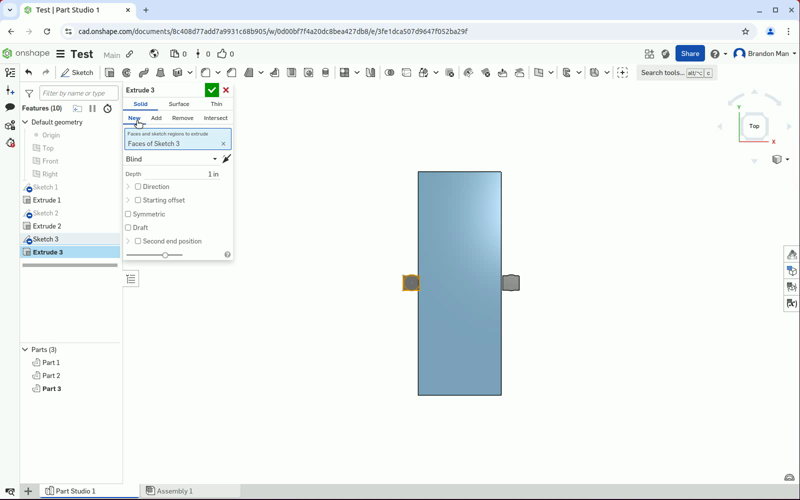
key(tab, 4)
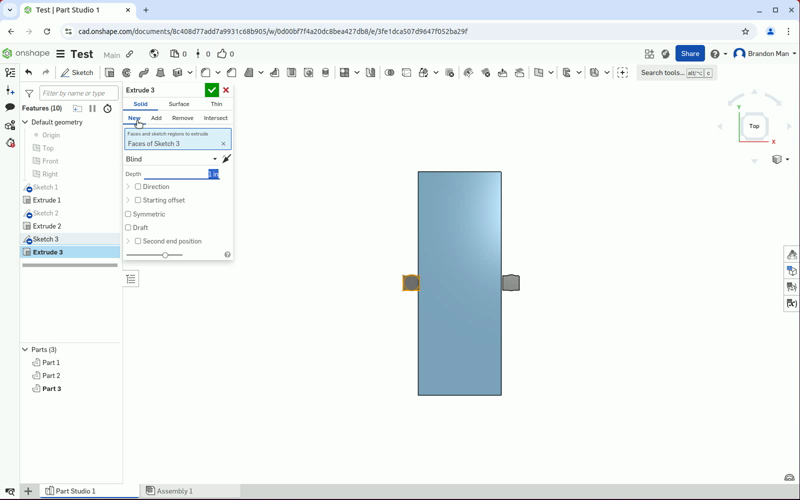
text(8.906)
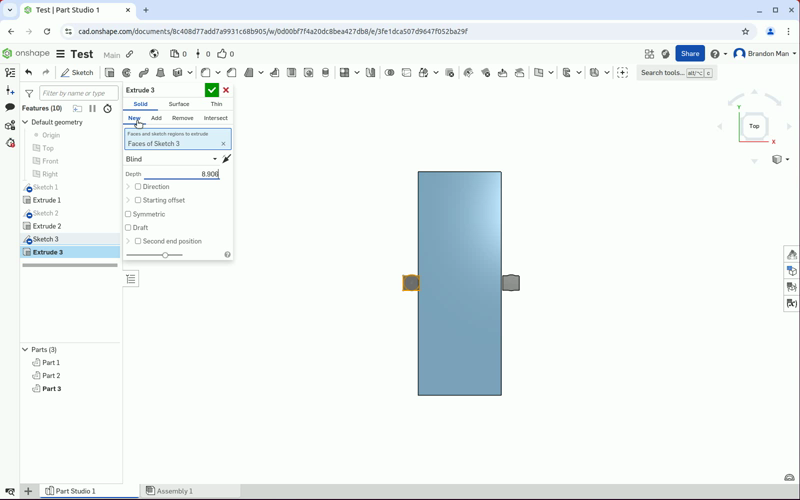
key(enter)
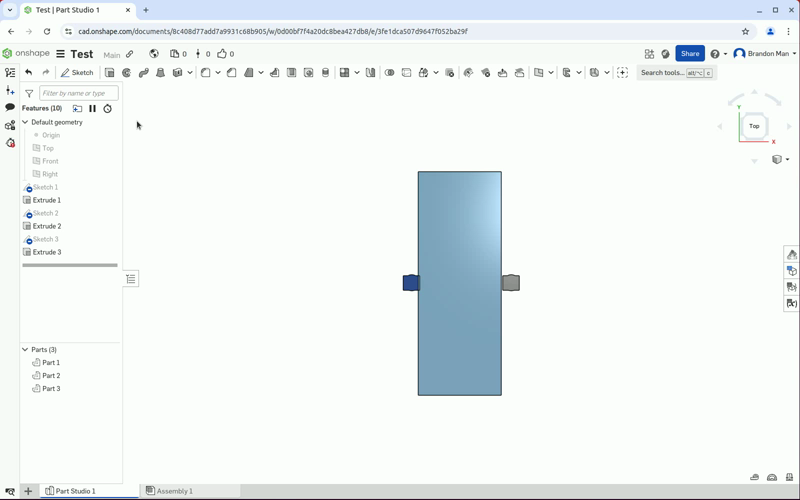
key(shift+h)
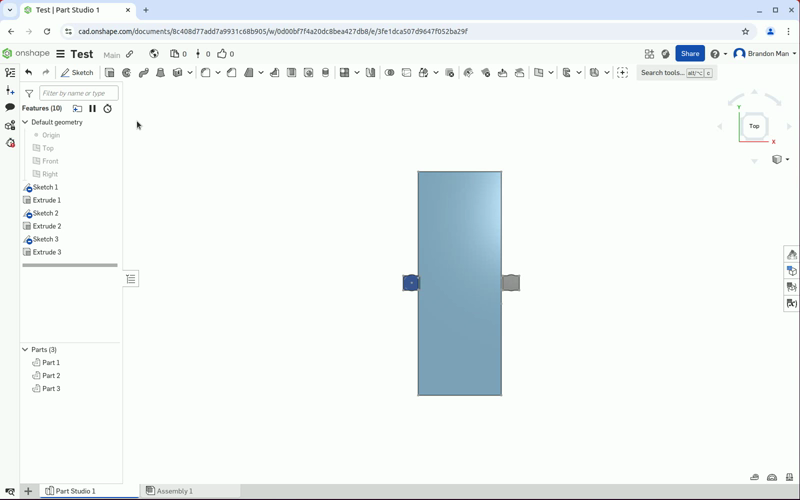
key(shift+h)
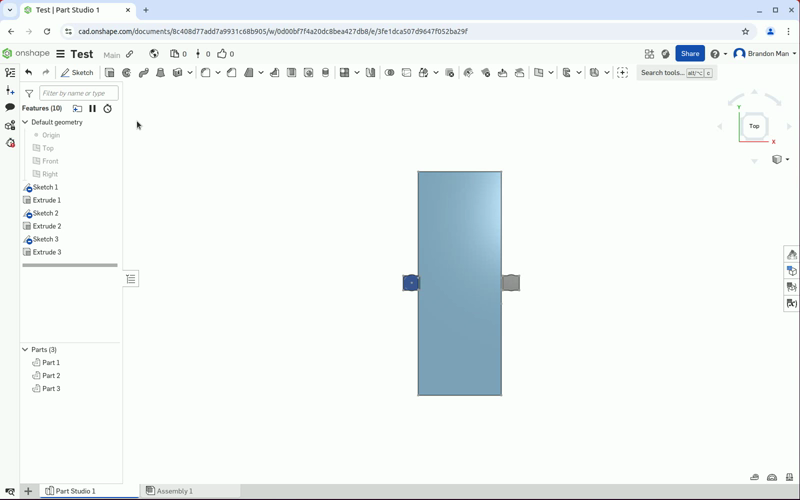
key(shift+7)
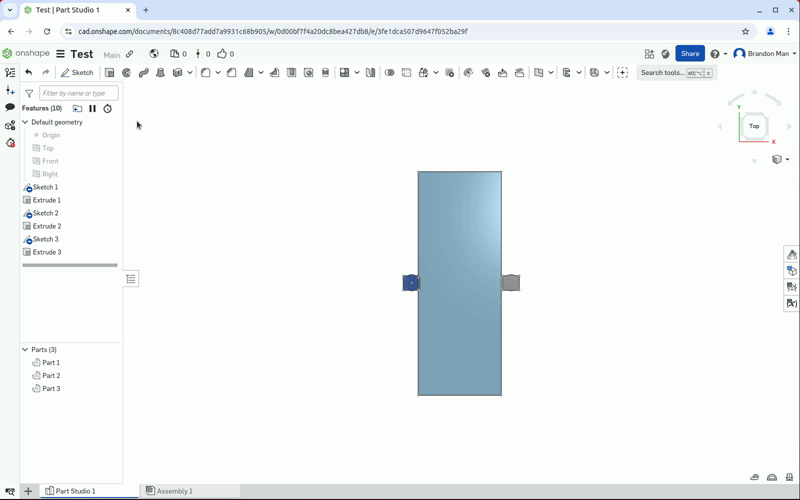
key(up, 3)
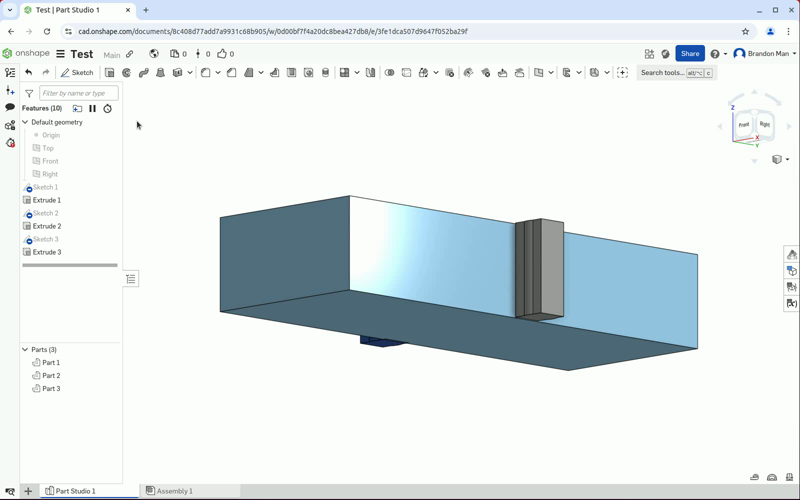
key(left, 3)
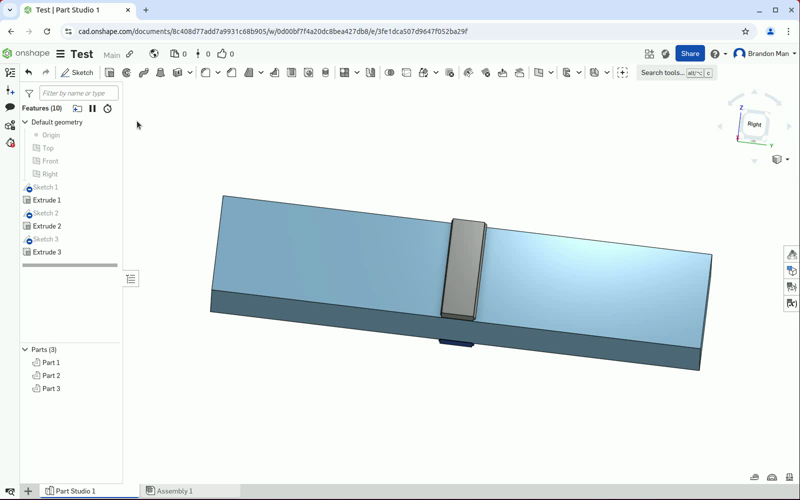
key(right, 3)
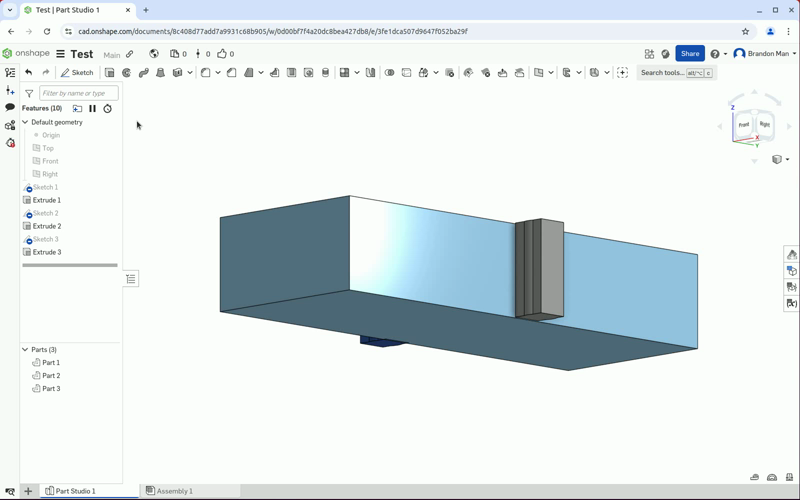
key(down, 3)
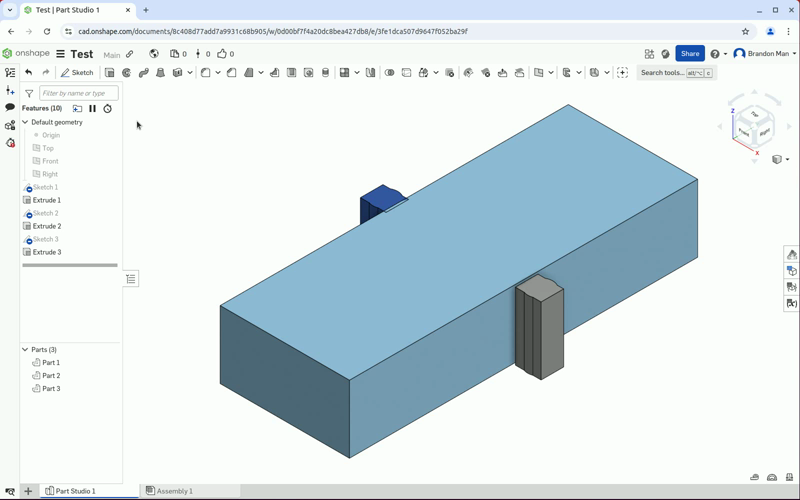
mouse_move(73, 189)
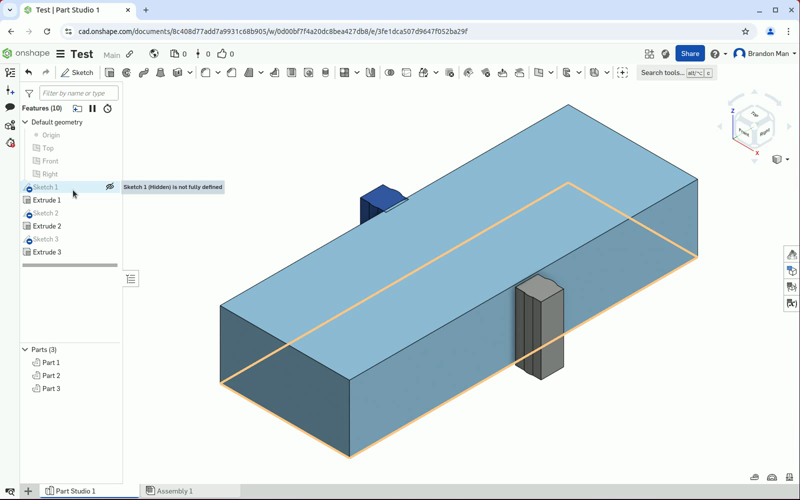
click(73, 189)